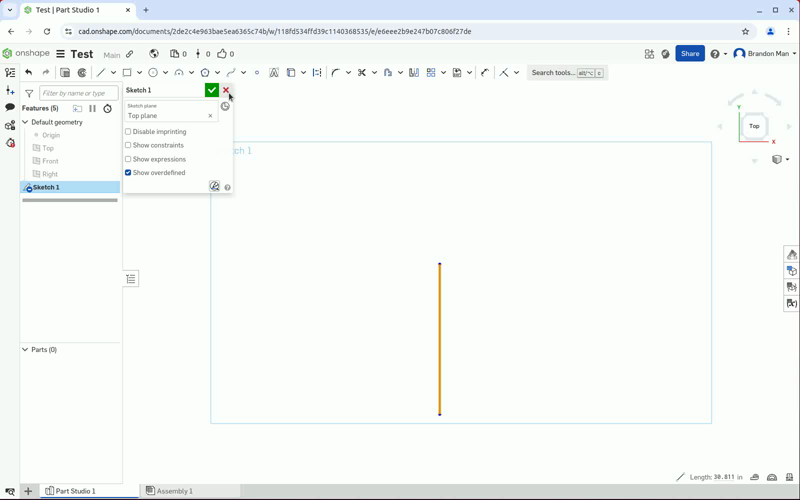
key(shift+h)
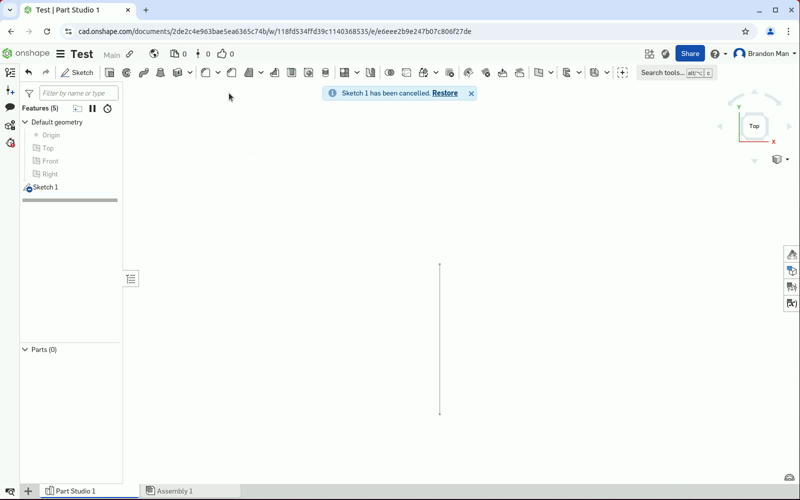
key(shift+s)
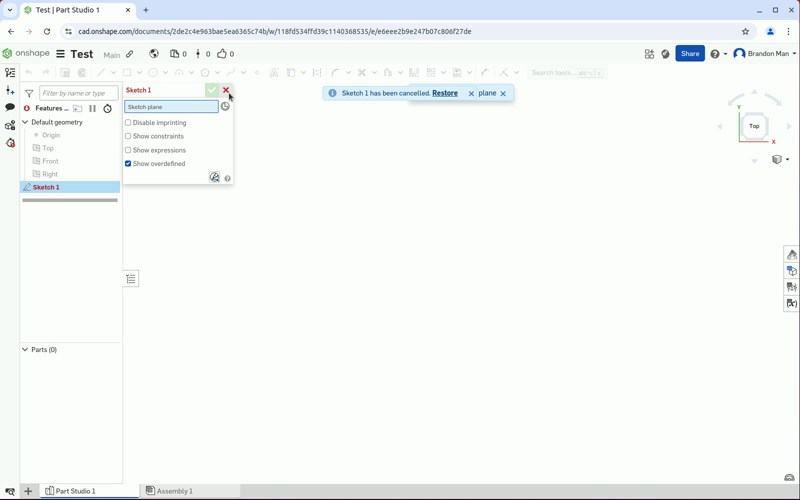
mouse_move(73, 150)
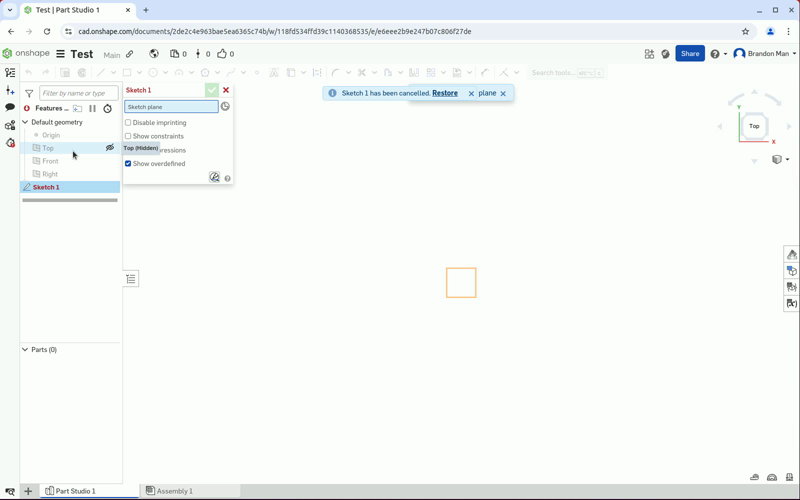
click(73, 150)
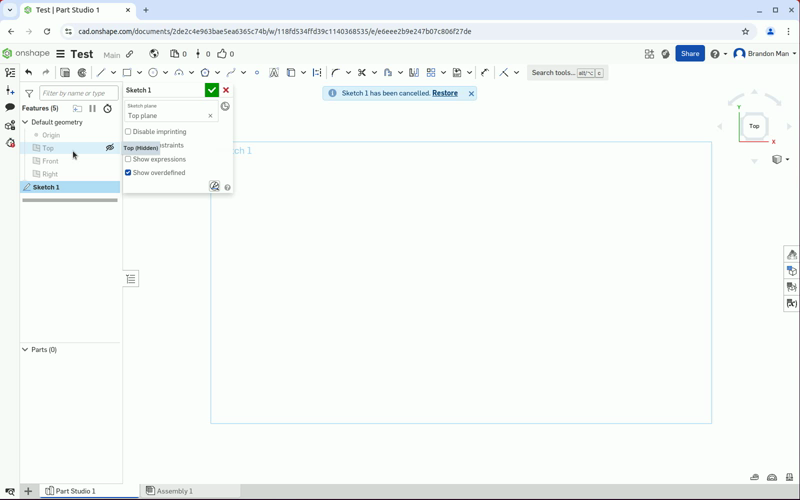
mouse_move(73, 352)
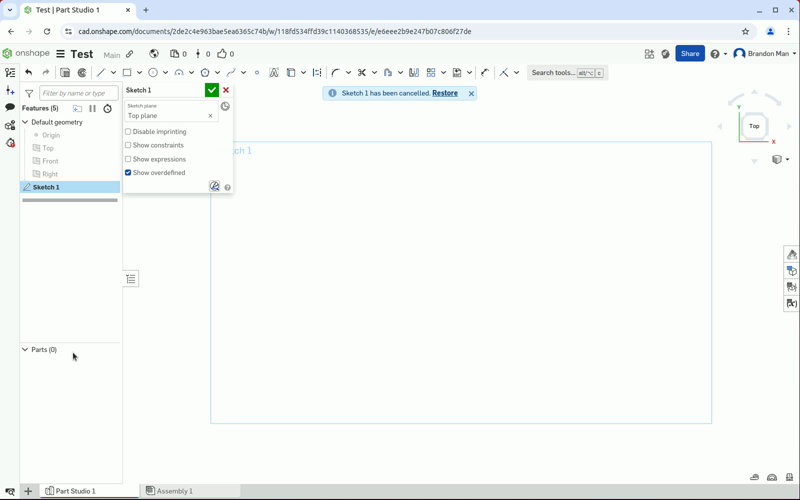
key(y)
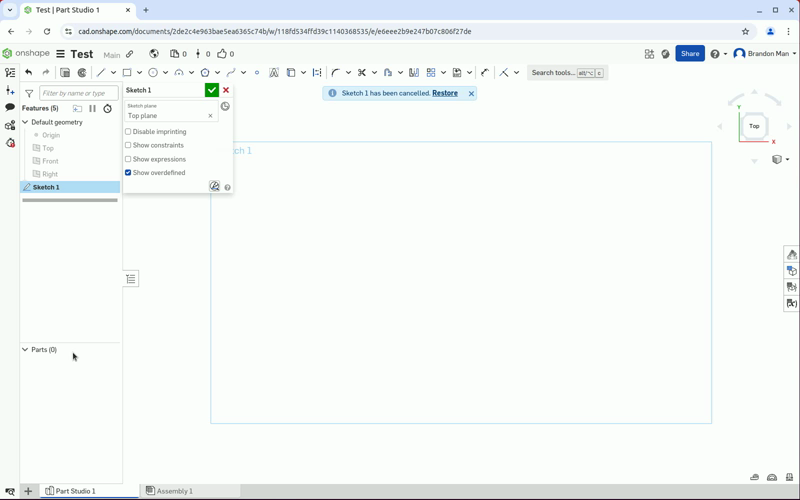
key(l)
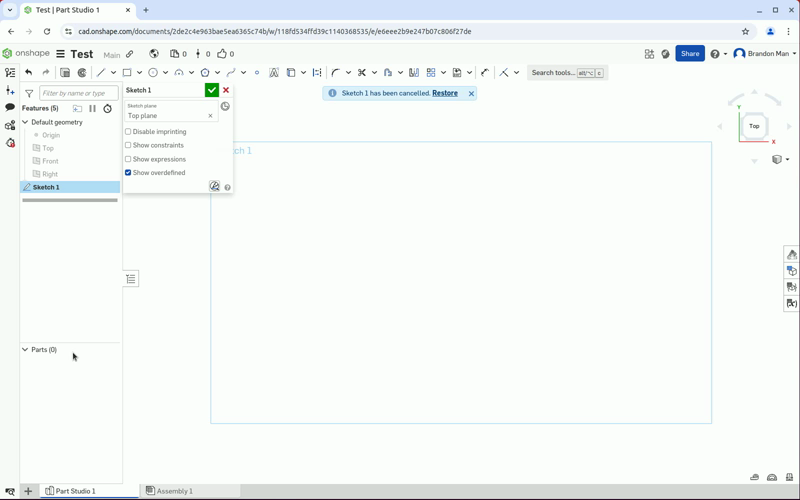
key_down(shift)
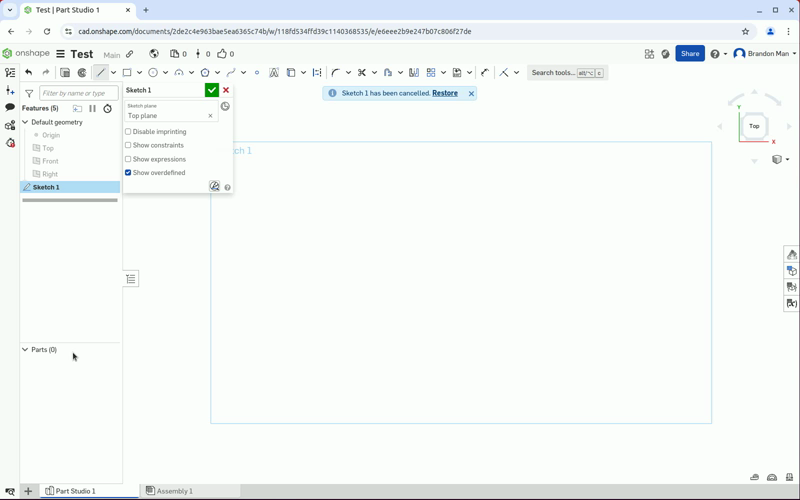
mouse_move(348, 395)
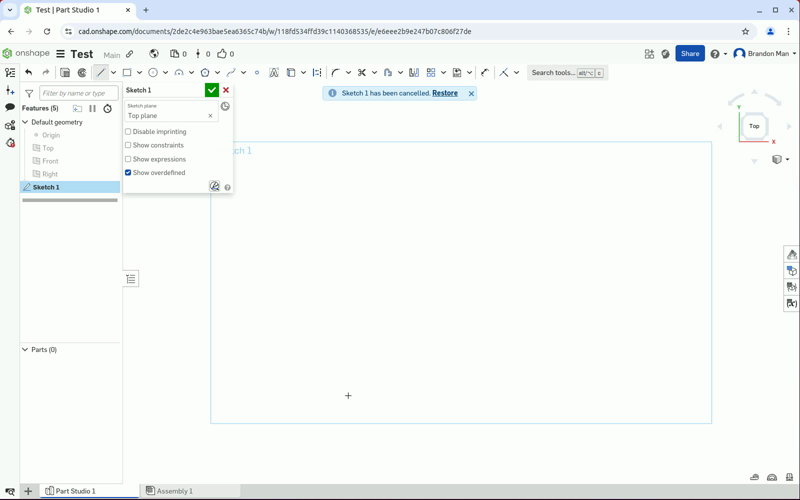
click(348, 395)
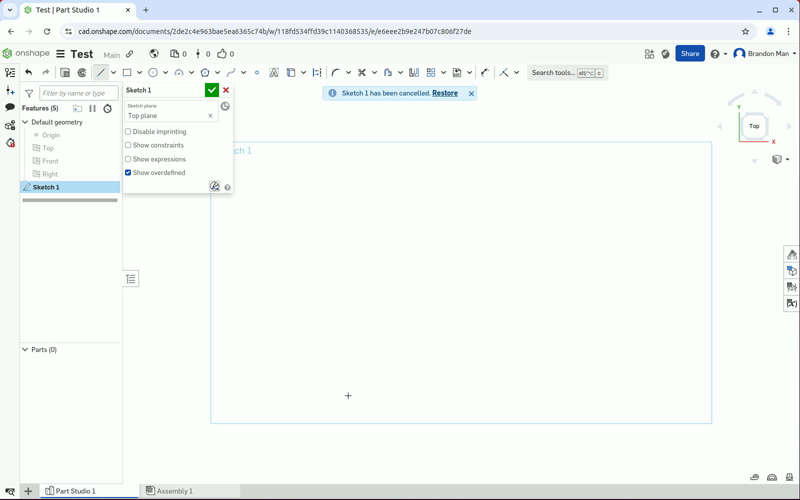
key_up(shift)
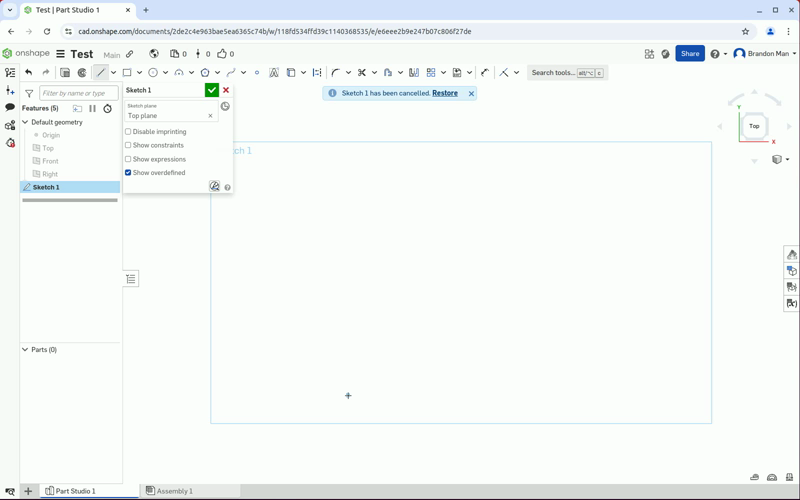
key_down(shift)
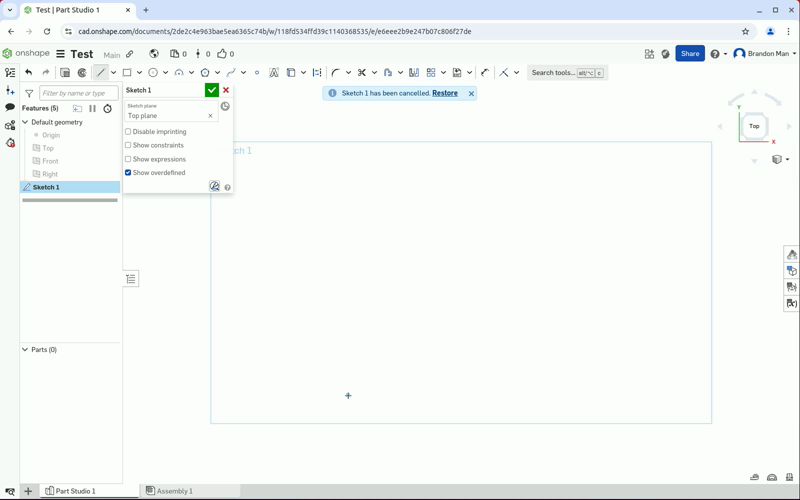
mouse_move(572, 395)
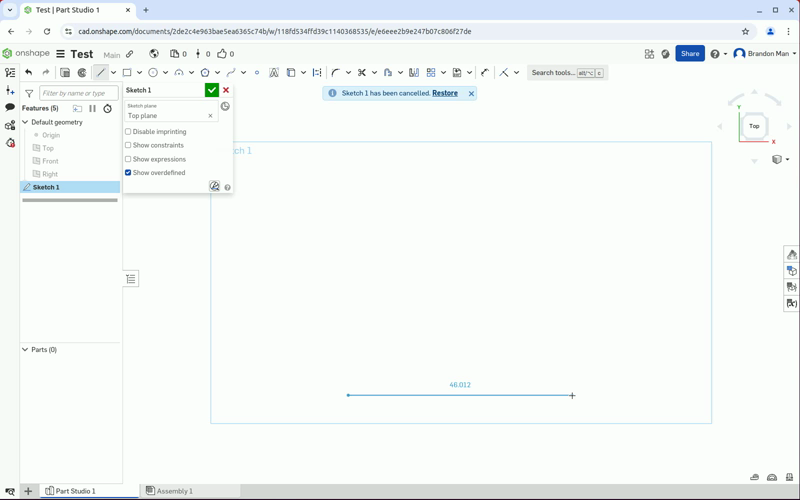
click(572, 395)
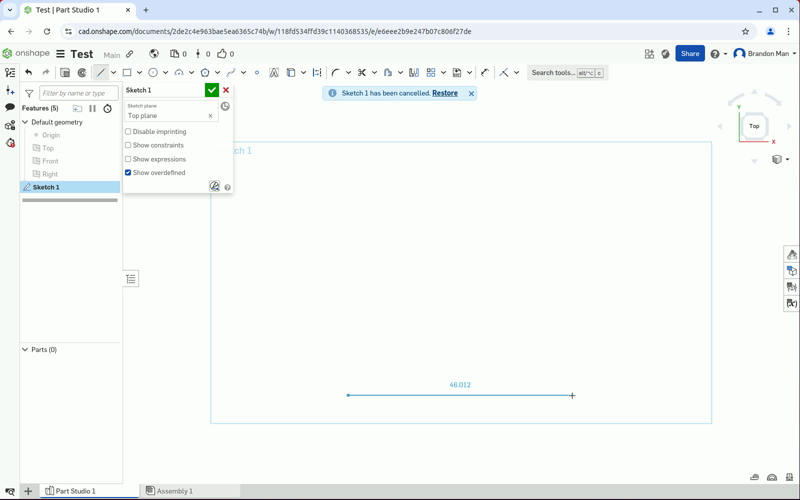
key_up(shift)
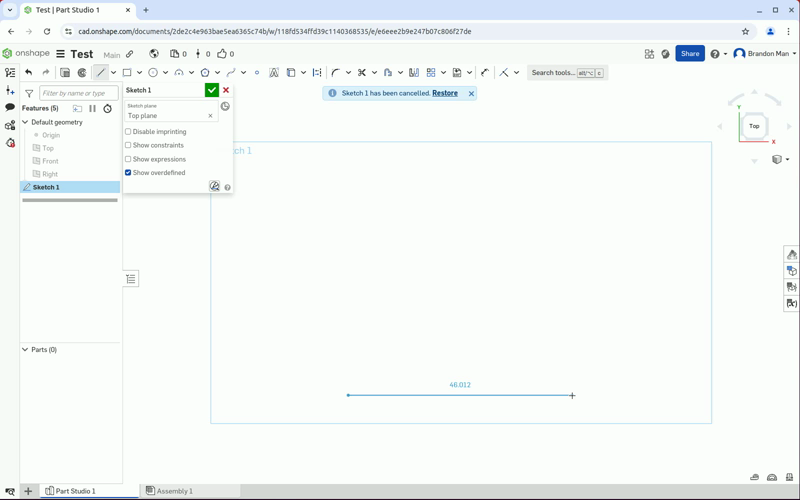
key_down(shift)
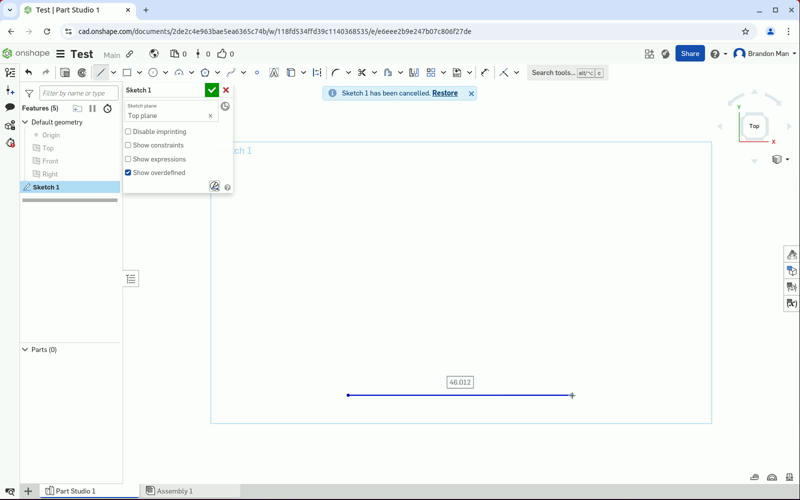
mouse_move(572, 171)
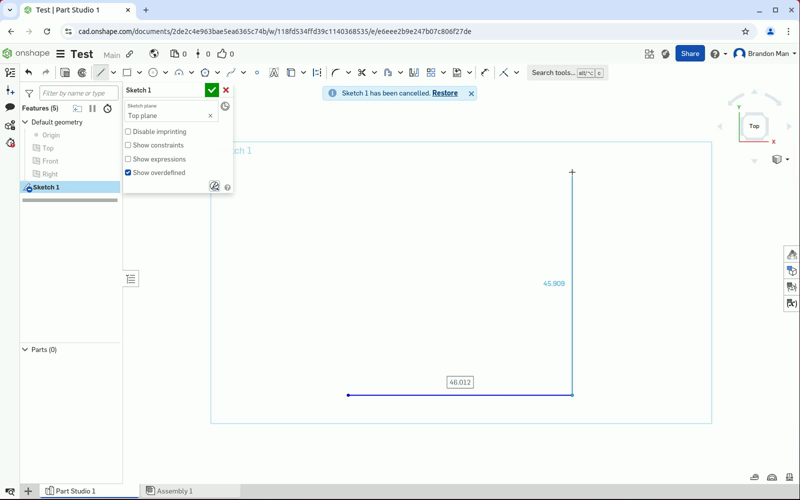
click(572, 171)
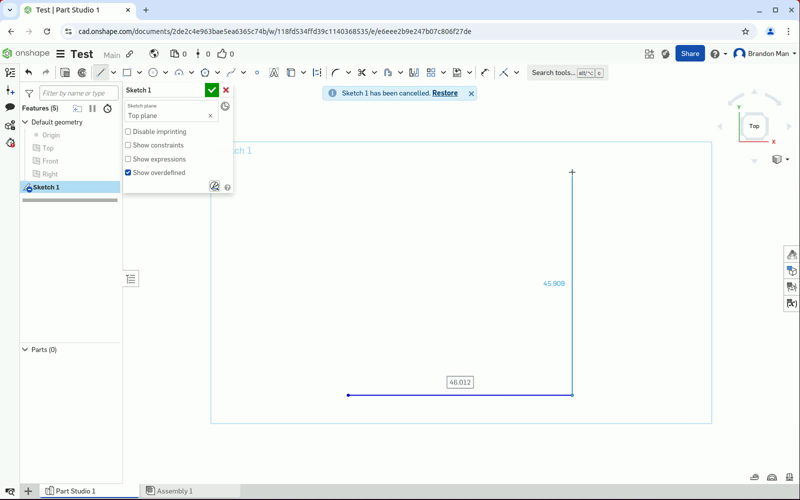
key_up(shift)
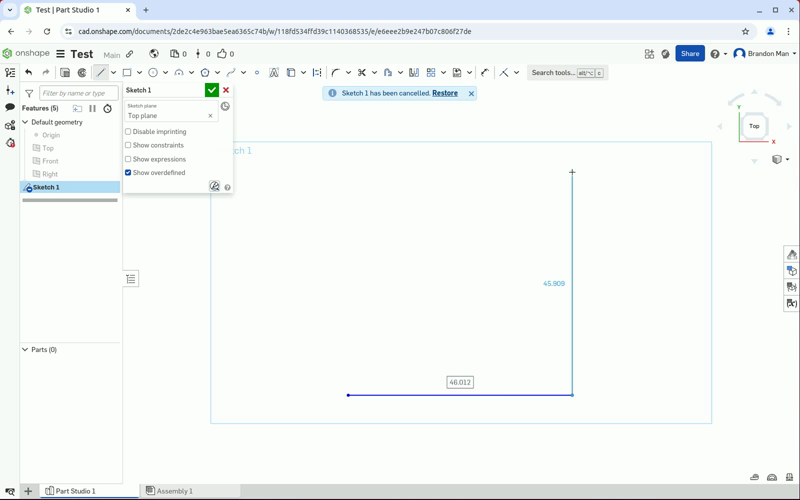
key_down(shift)
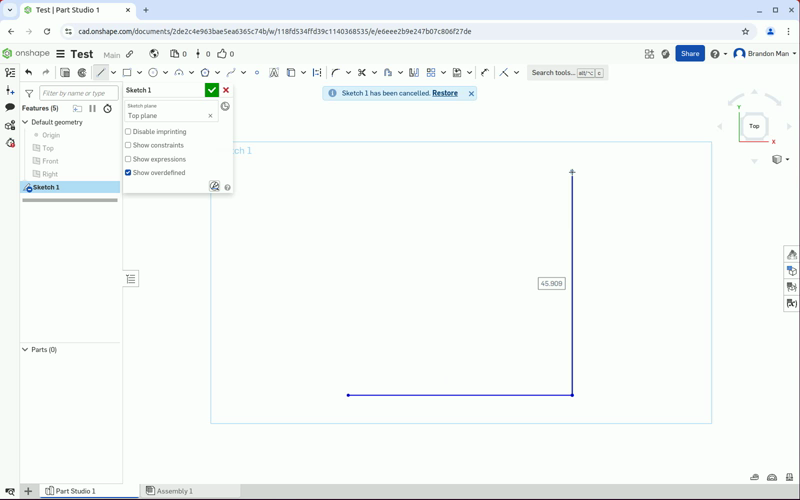
mouse_move(348, 171)
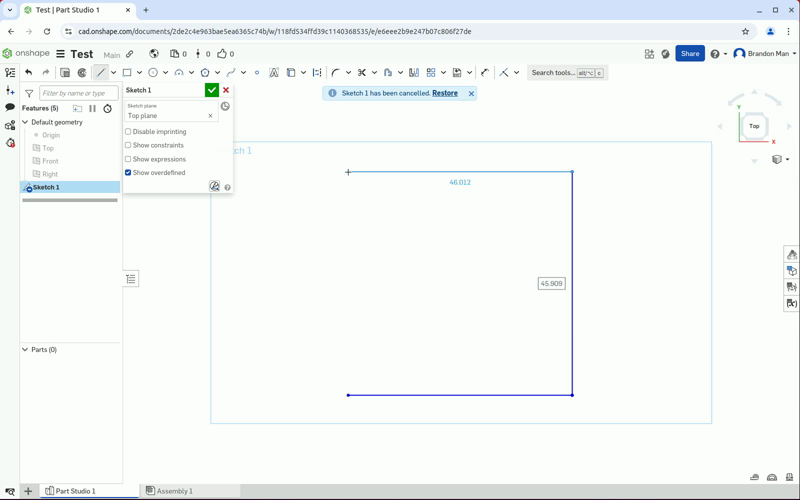
click(348, 171)
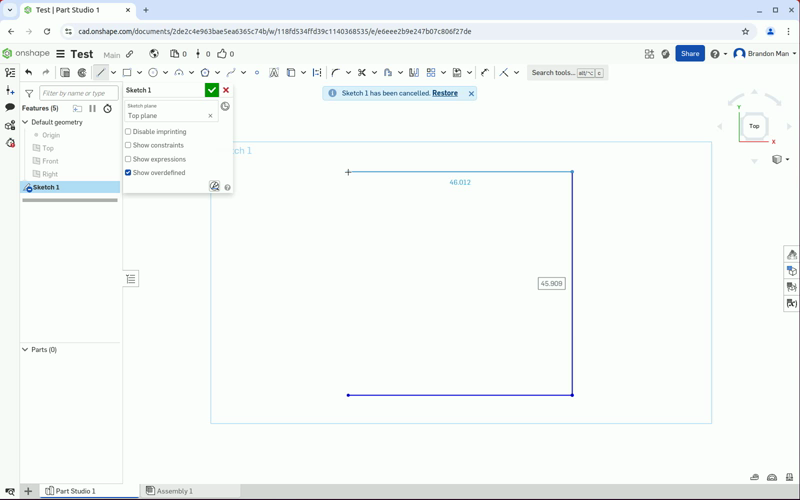
key_up(shift)
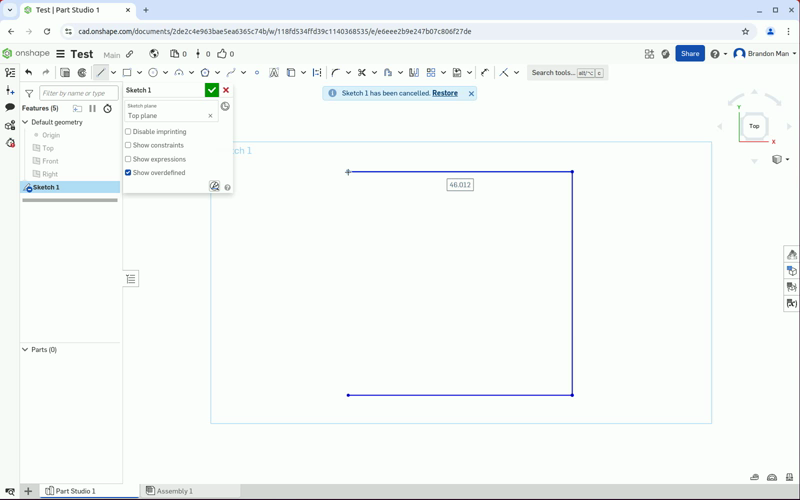
key_down(shift)
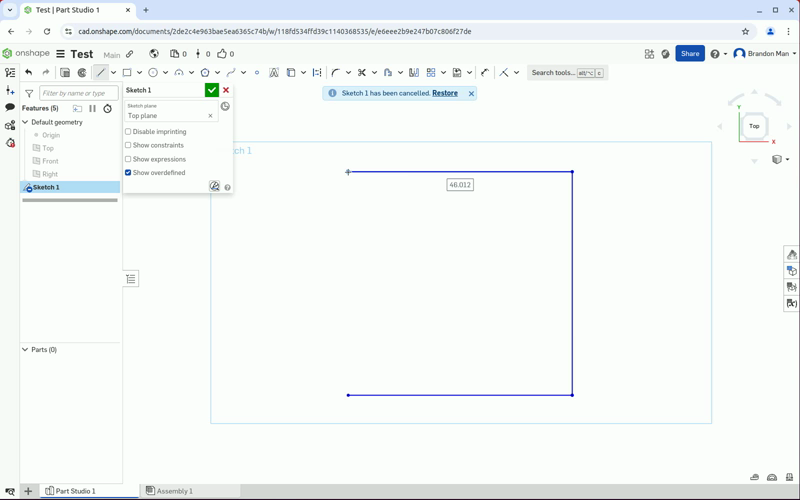
mouse_move(348, 395)
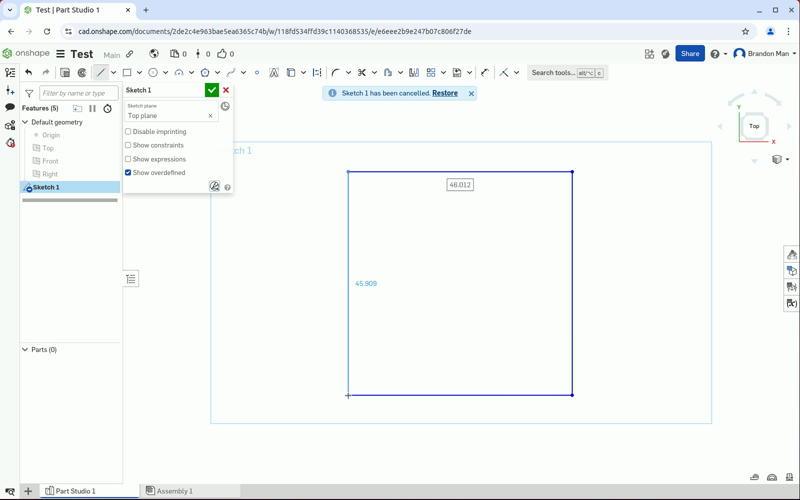
key_up(shift)
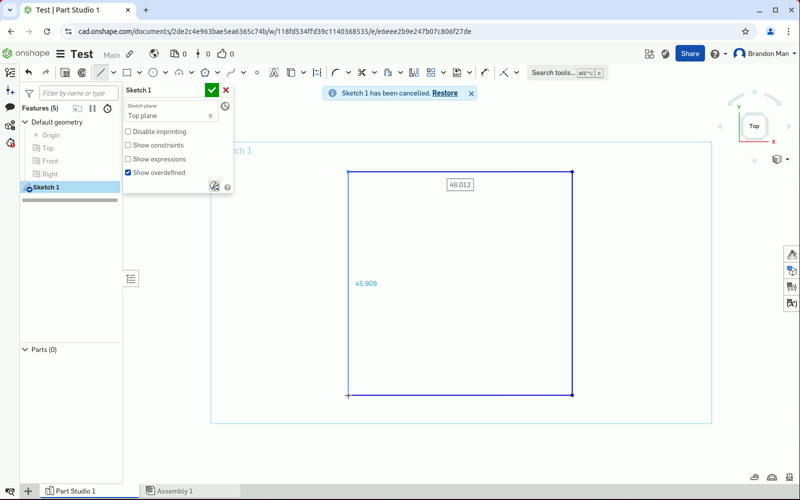
click(348, 395)
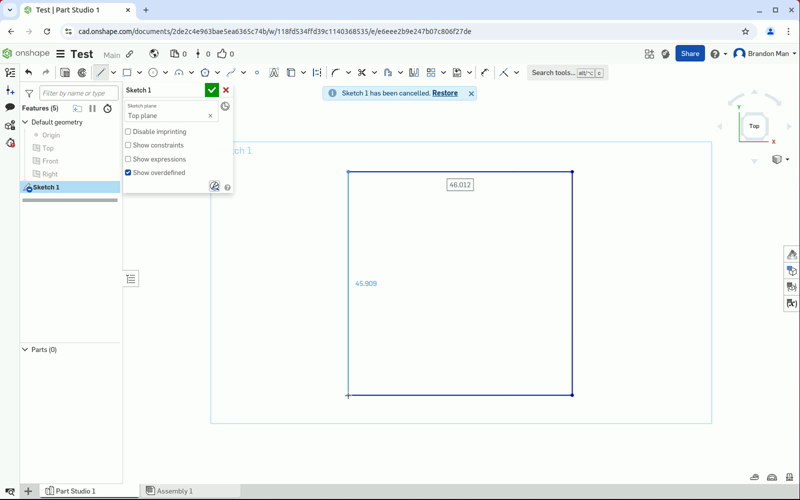
key(esc)
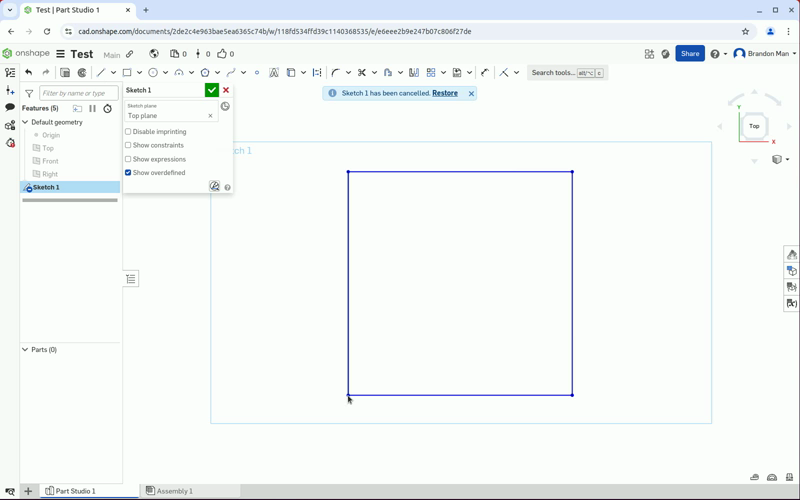
mouse_move(519, 216)
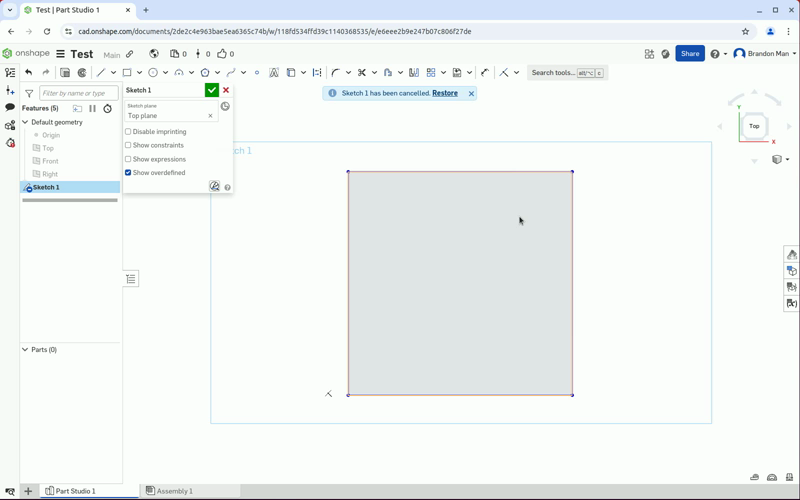
click(519, 216)
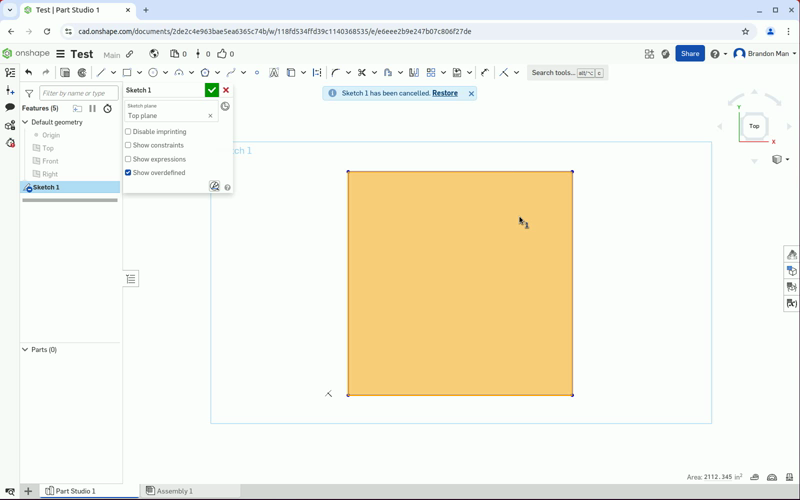
mouse_move(73, 352)
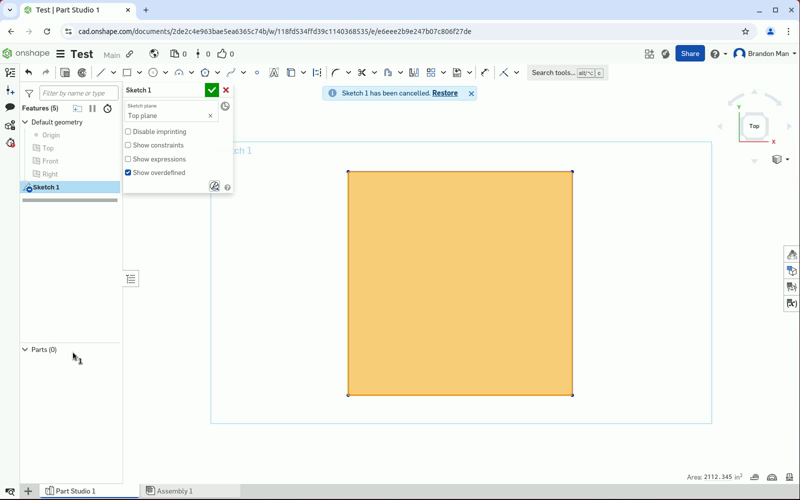
key(shift+y)
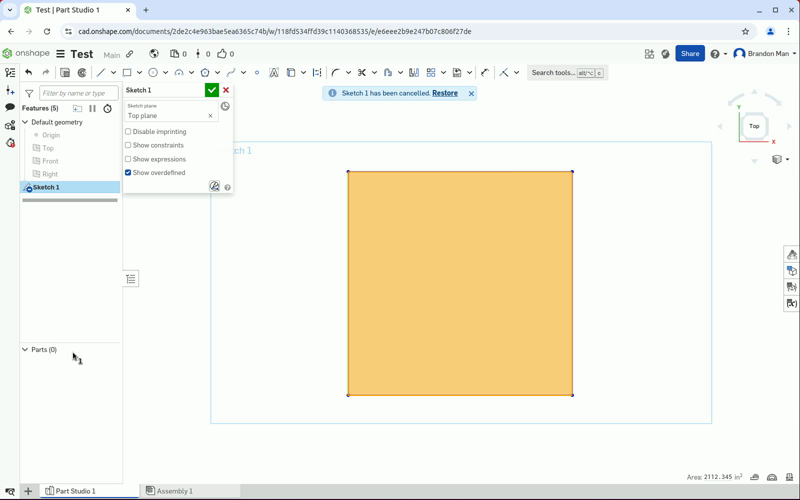
key(shift+e)
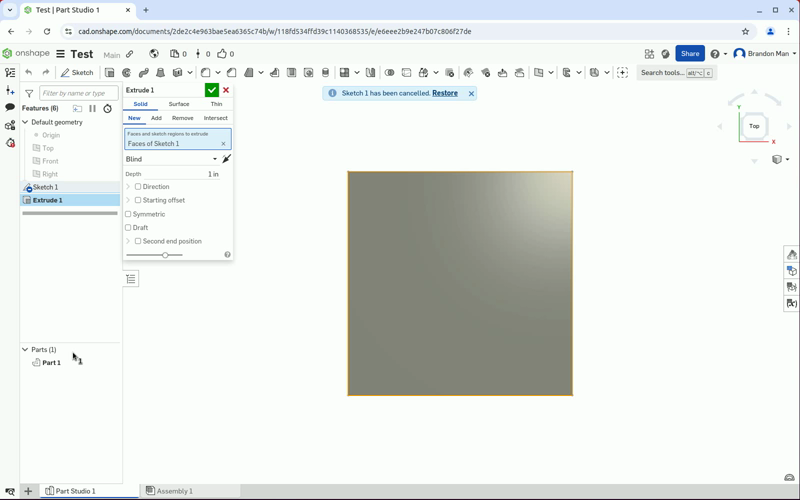
mouse_move(143, 106)
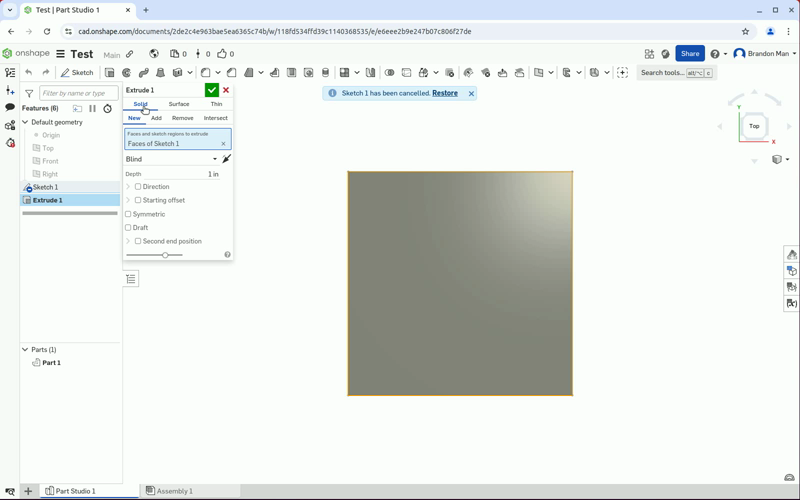
click(143, 106)
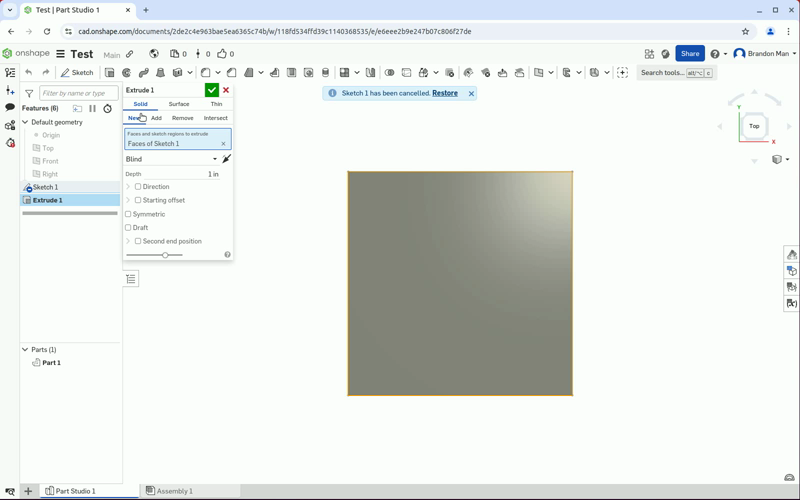
mouse_move(137, 120)
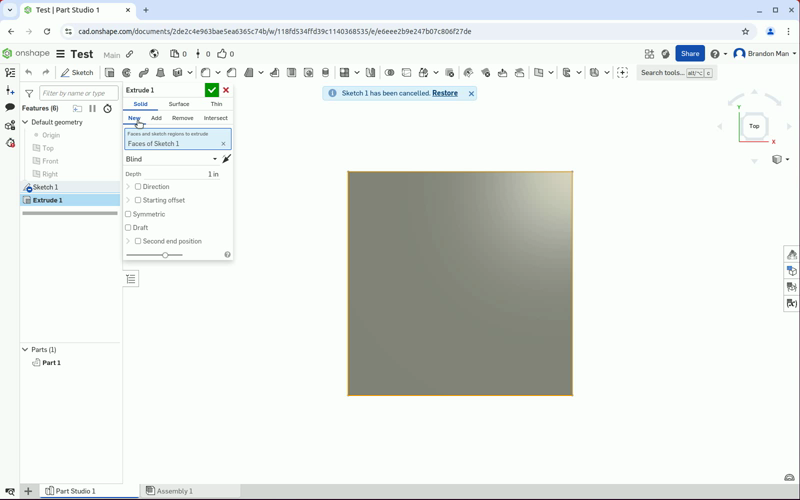
click(137, 120)
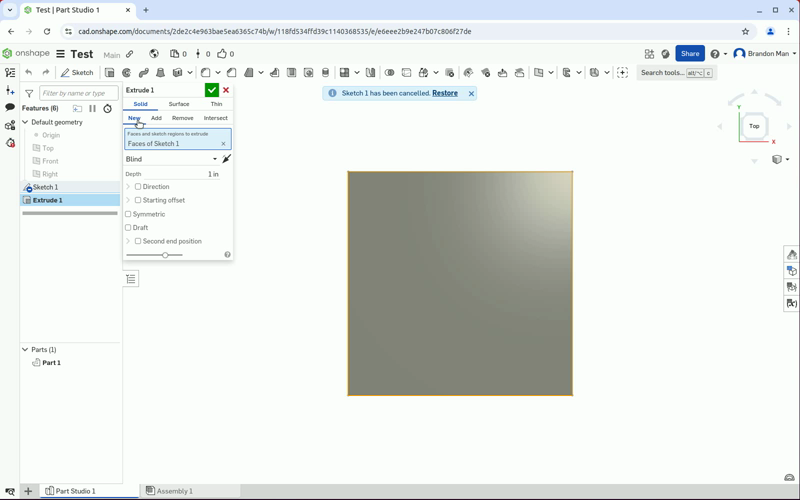
key(tab, 4)
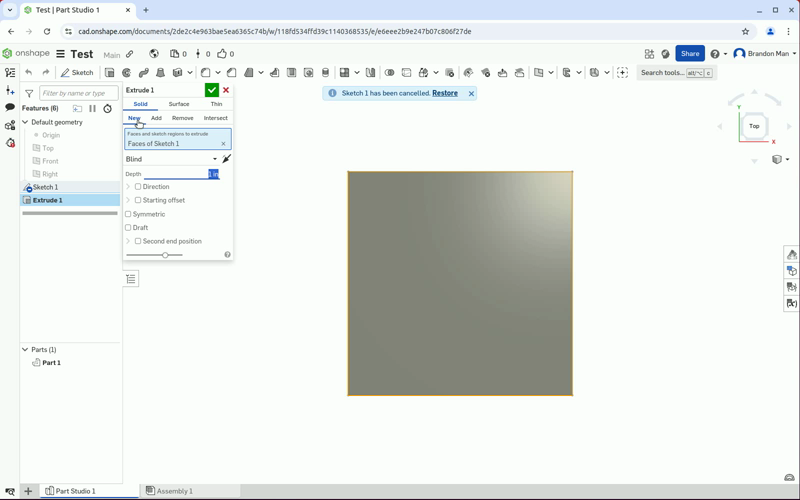
text(0.481)
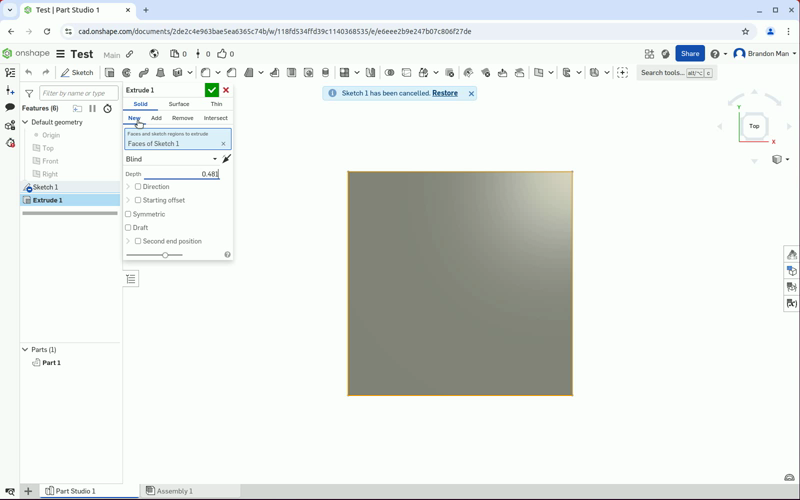
key(enter)
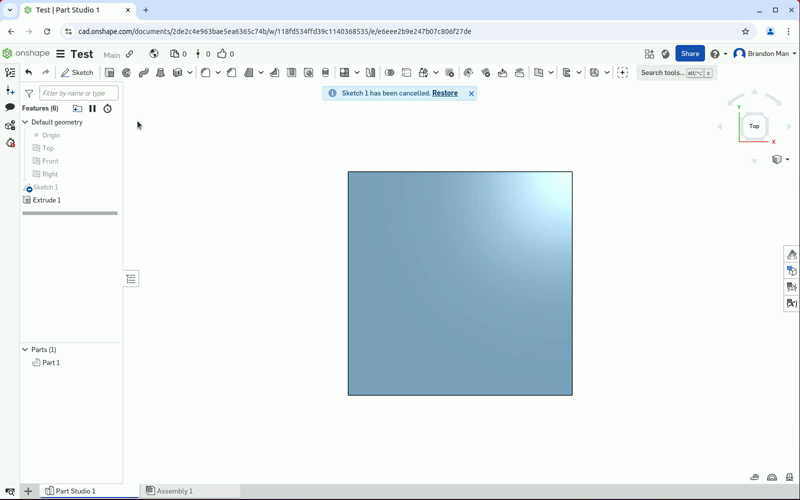
key(shift+h)
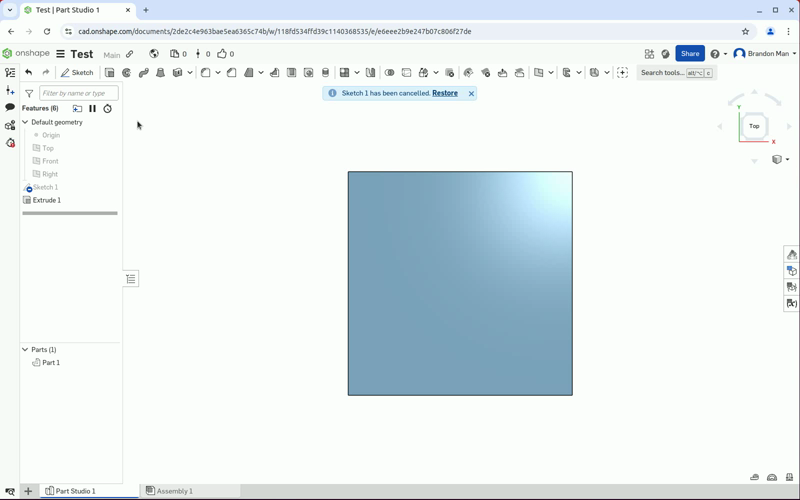
key(shift+h)
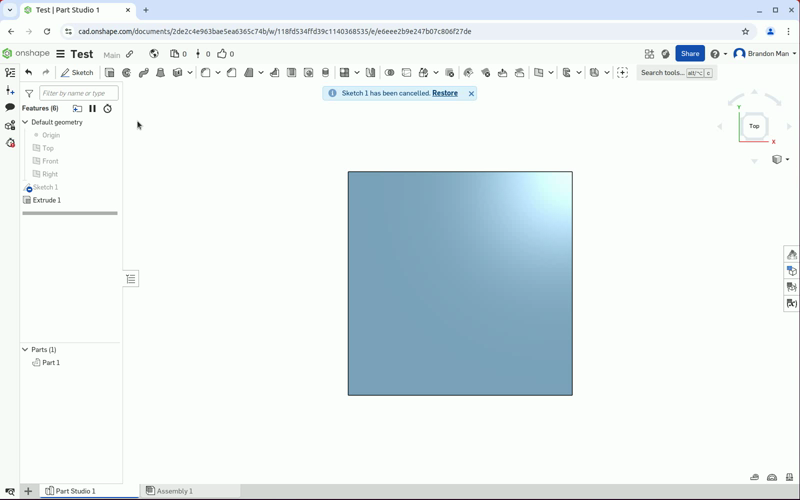
mouse_move(73, 189)
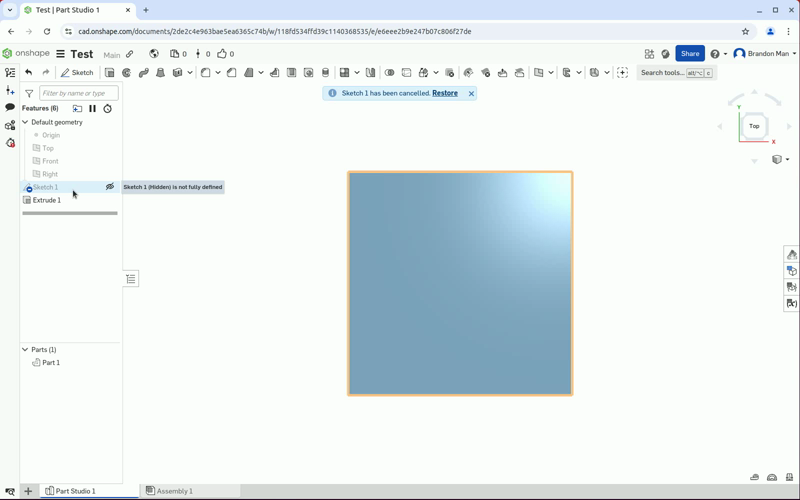
click(73, 189)
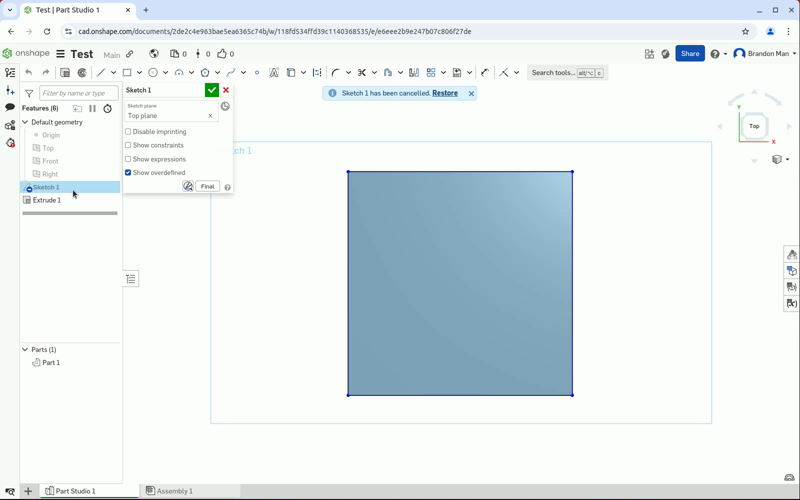
mouse_move(229, 92)
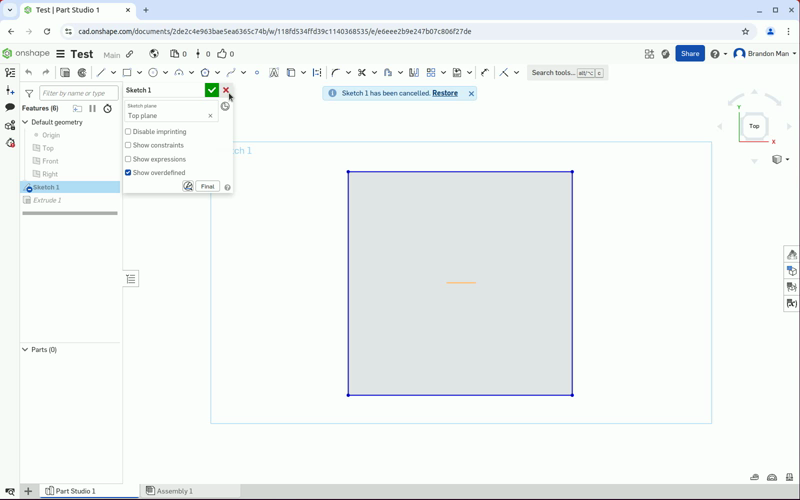
click(229, 92)
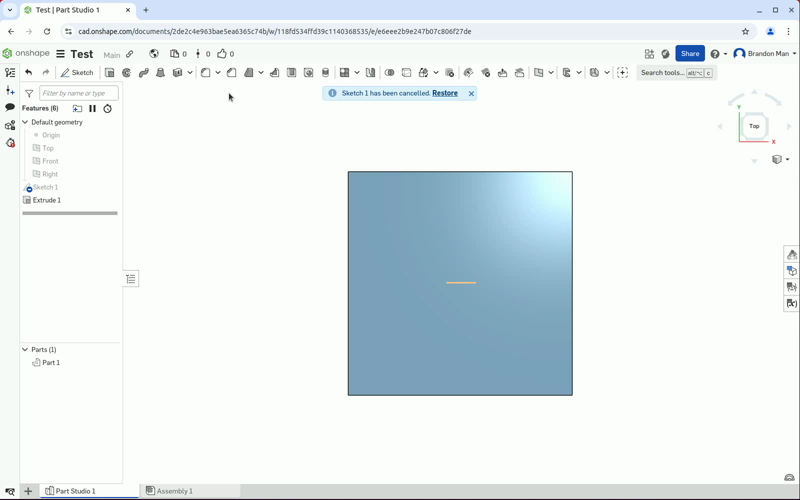
mouse_move(541, 75)
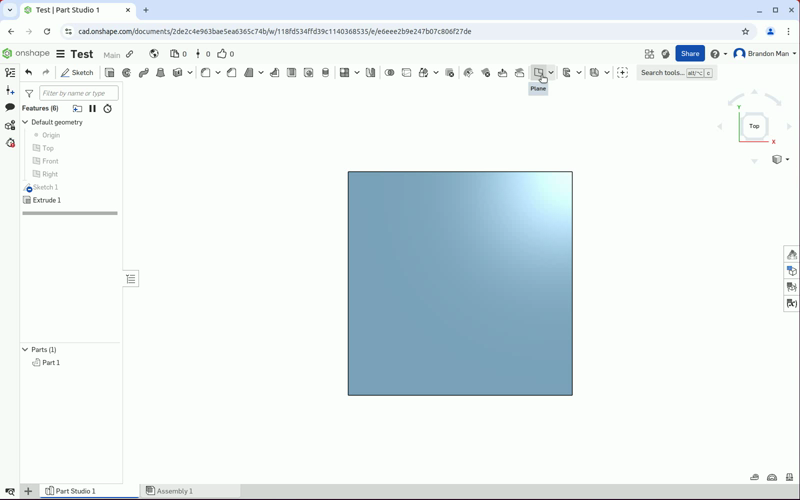
click(541, 75)
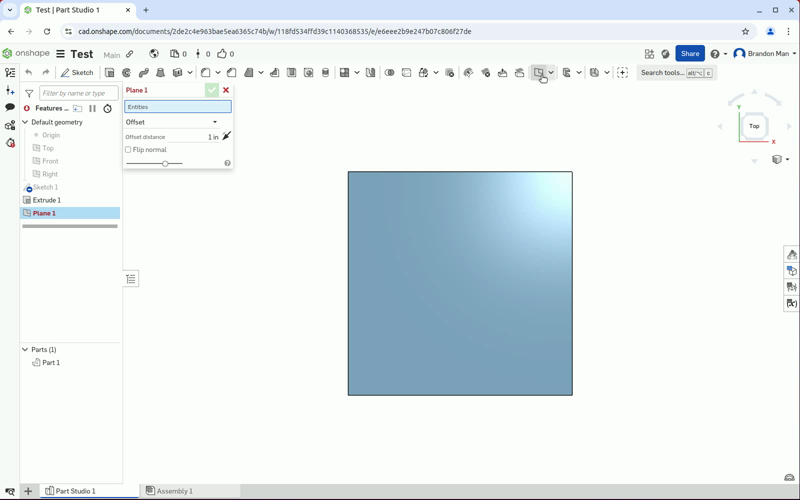
mouse_move(73, 150)
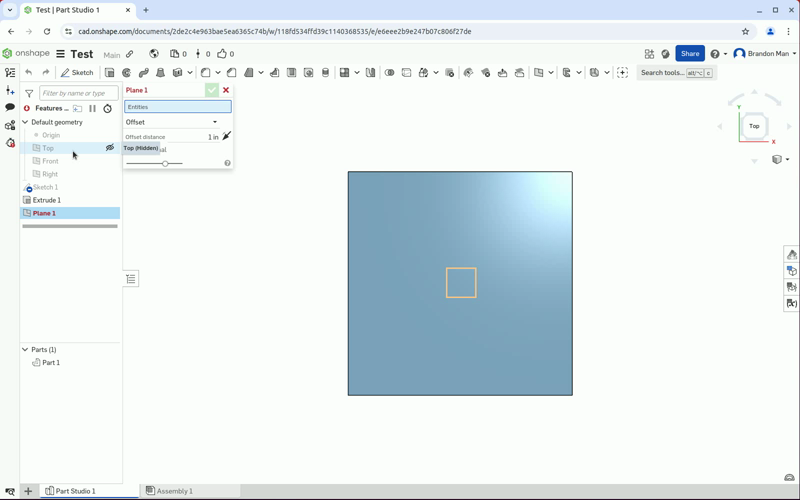
click(73, 150)
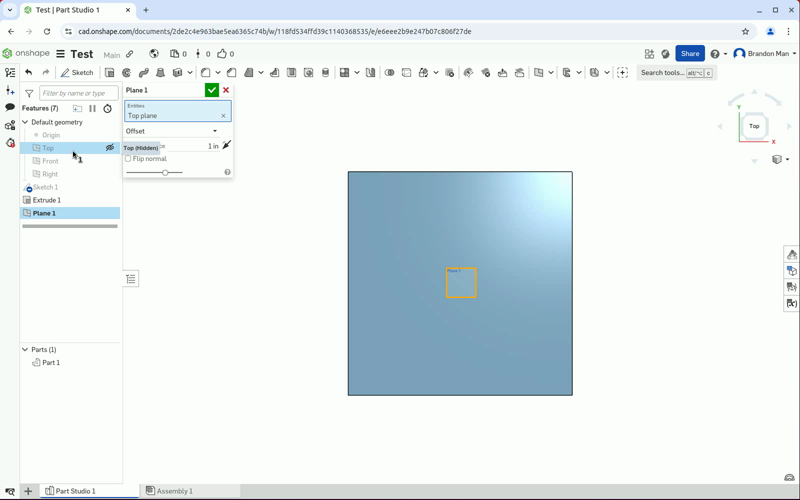
key(tab, 2)
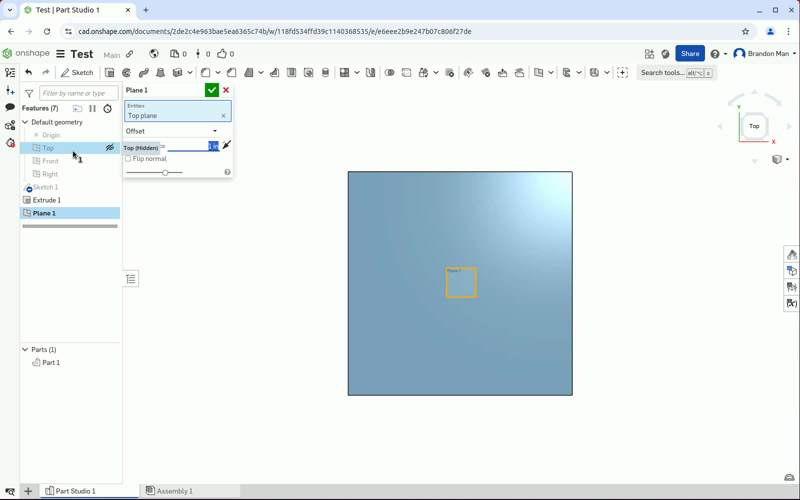
text(0.493)
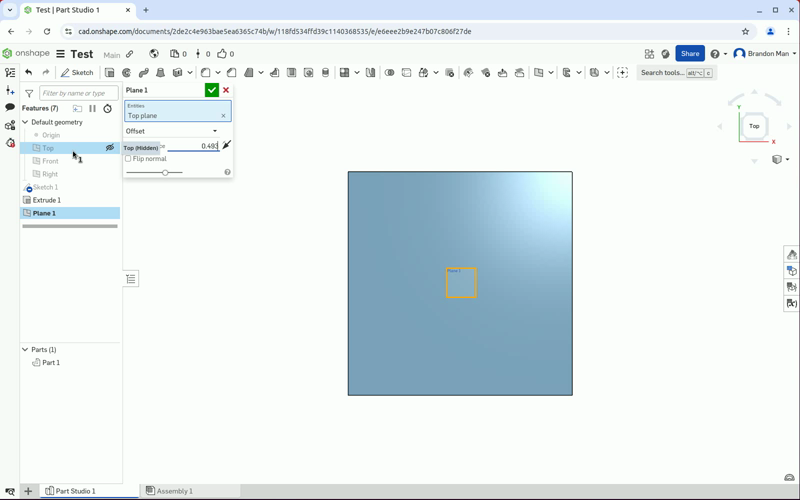
key(enter, 2)
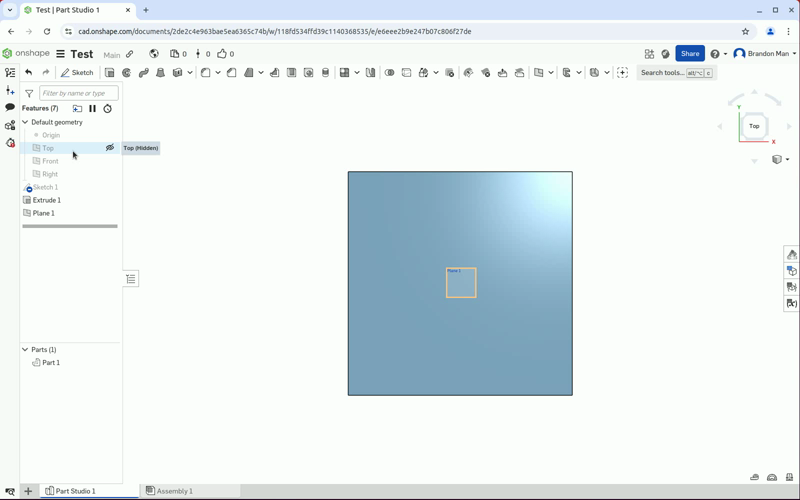
key(shift+s)
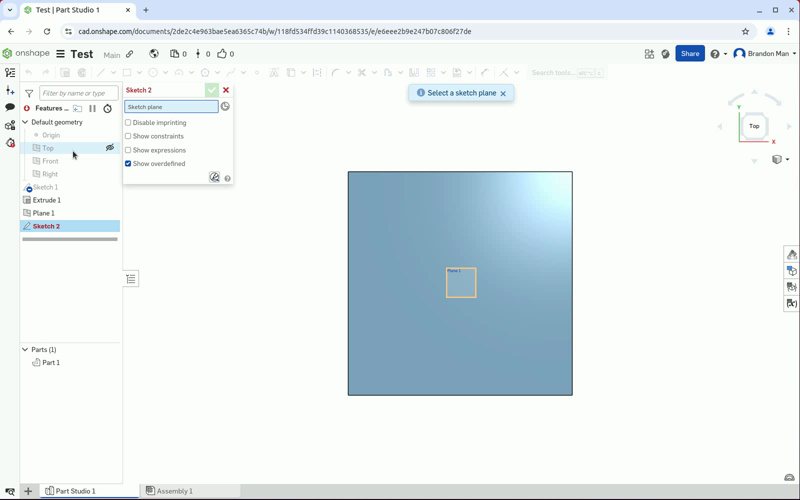
mouse_move(73, 215)
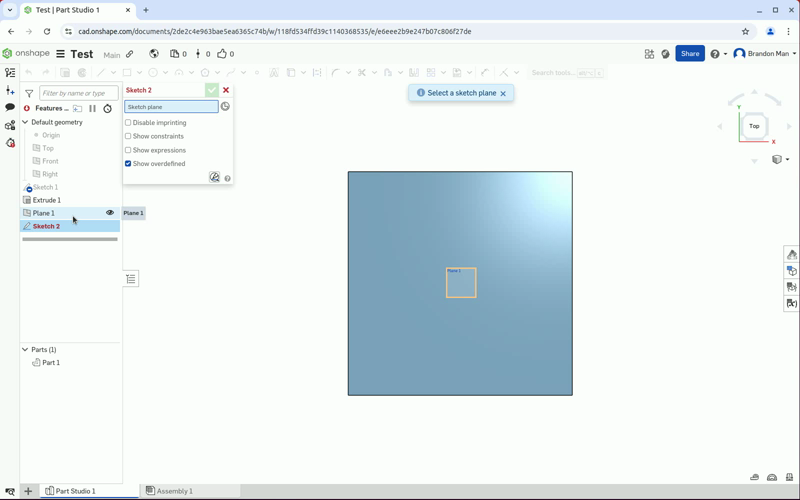
click(73, 215)
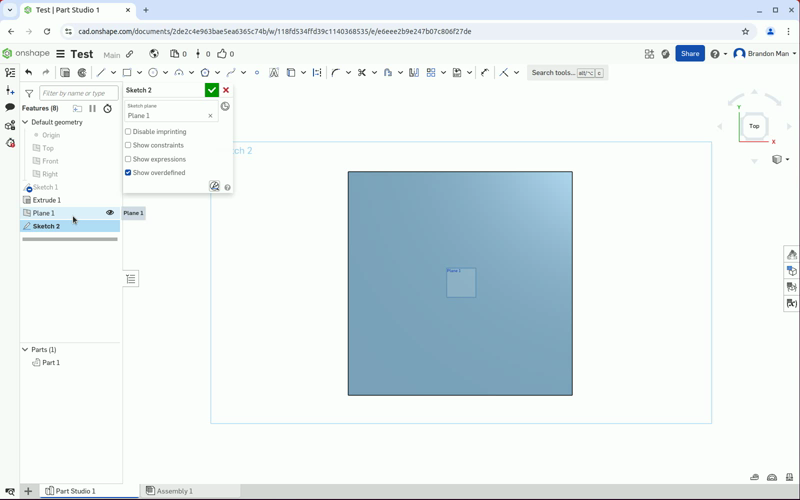
mouse_move(73, 352)
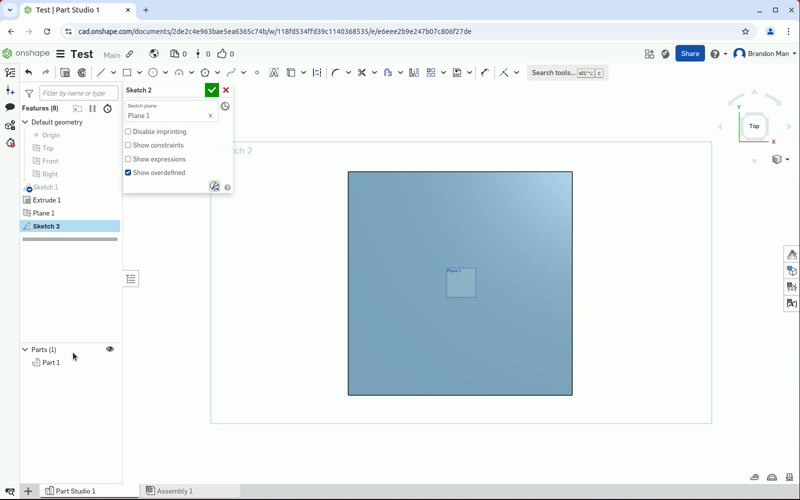
key(y)
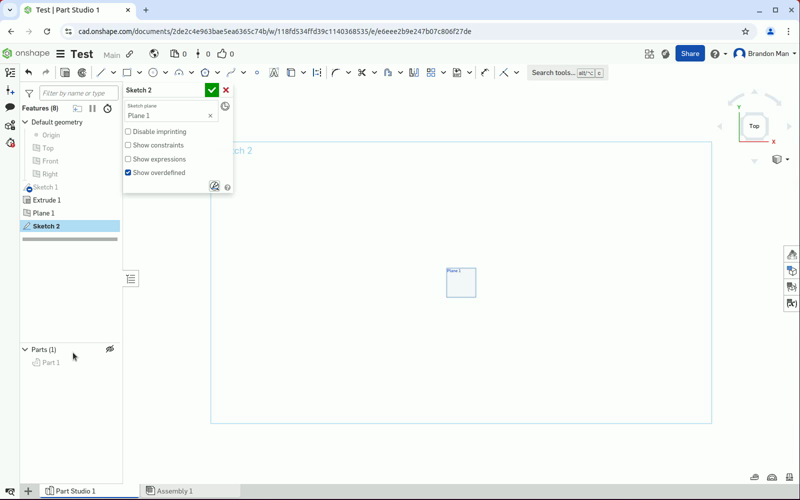
key(c)
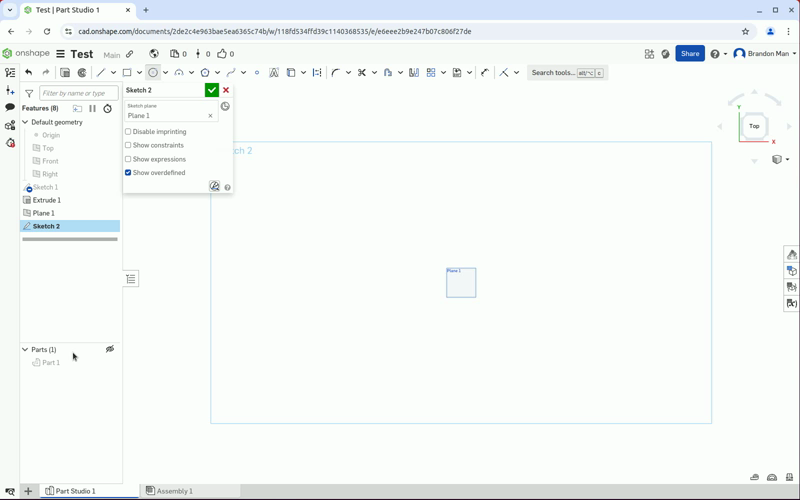
key_down(shift)
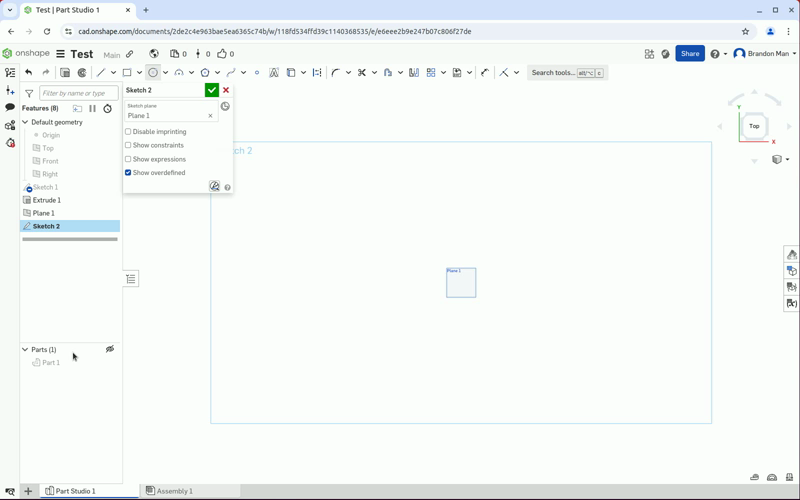
mouse_move(353, 390)
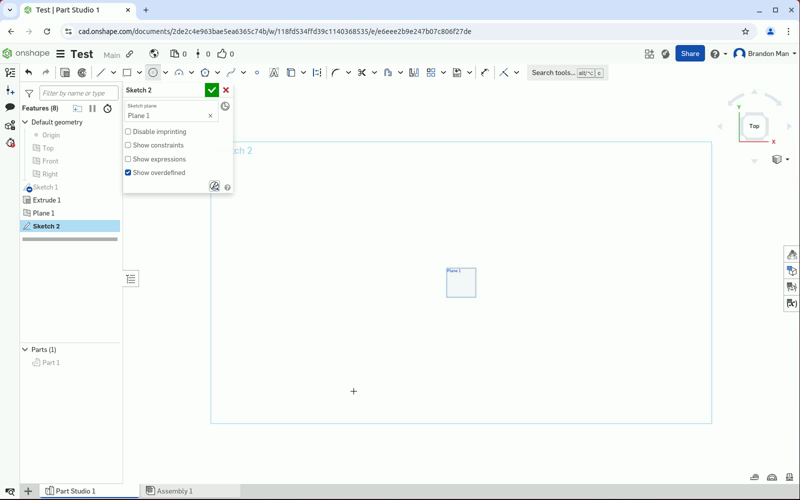
click(353, 390)
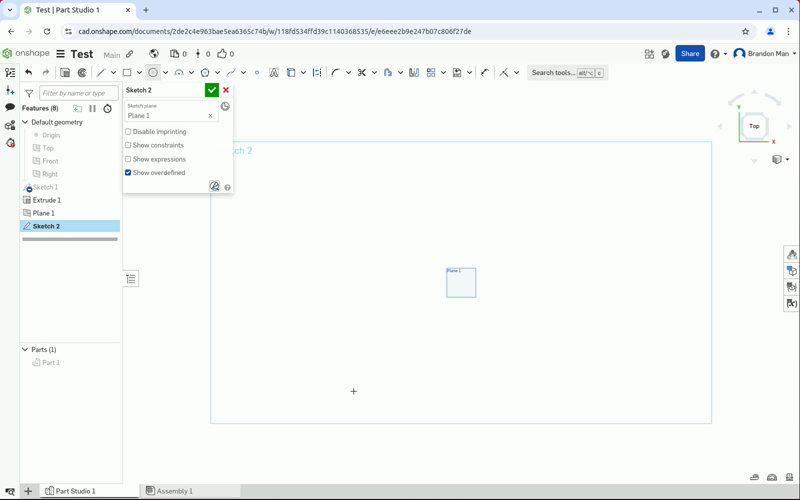
key_up(shift)
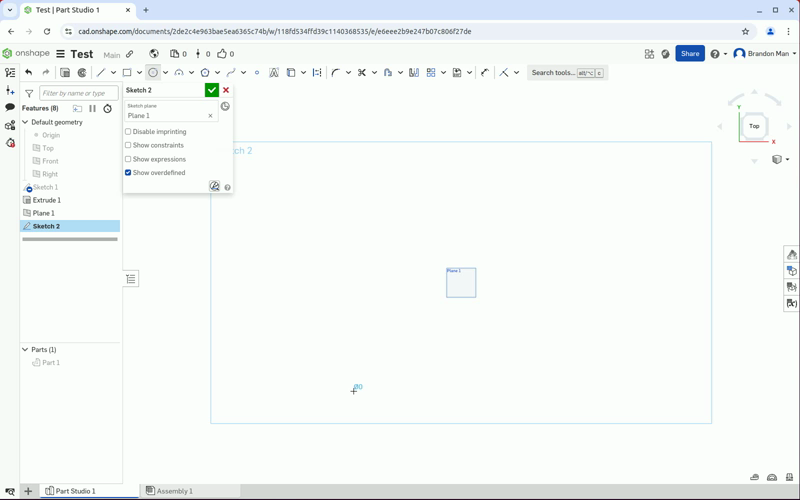
mouse_move(356, 390)
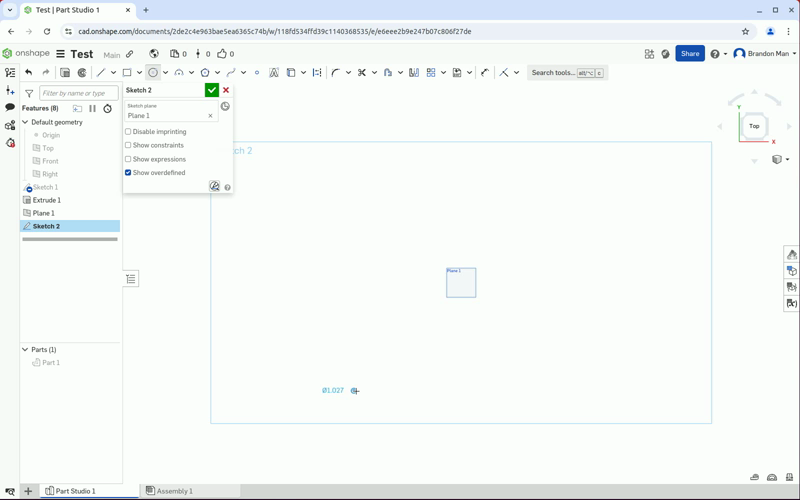
scroll(6)
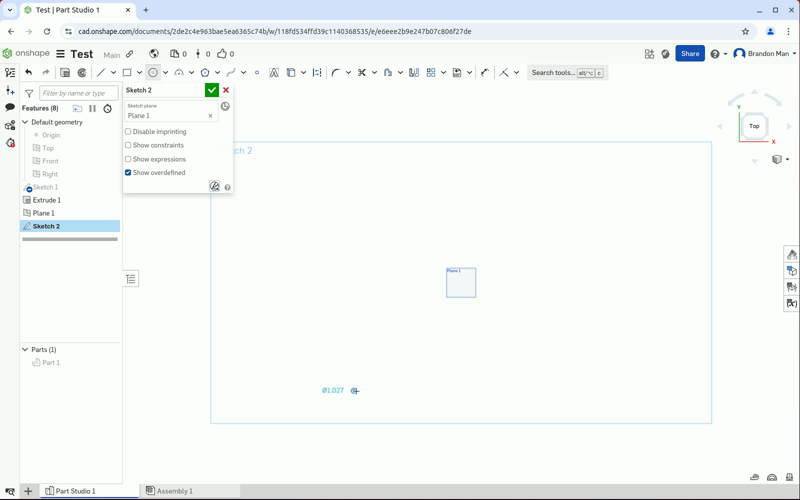
scroll(6)
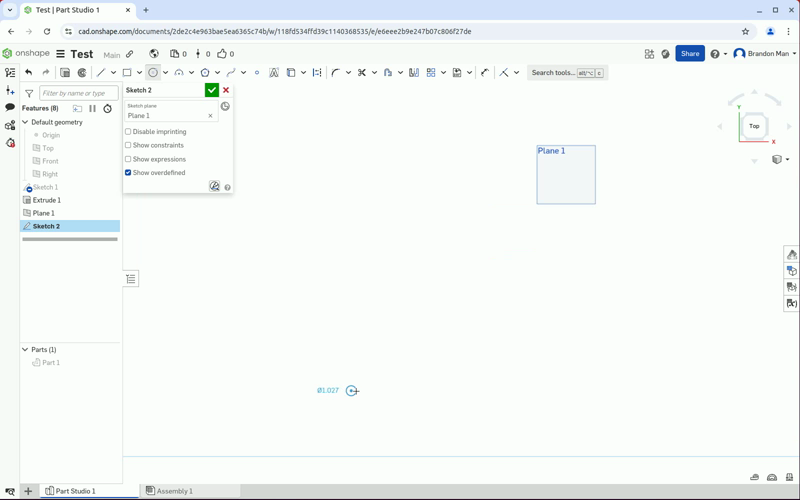
scroll(6)
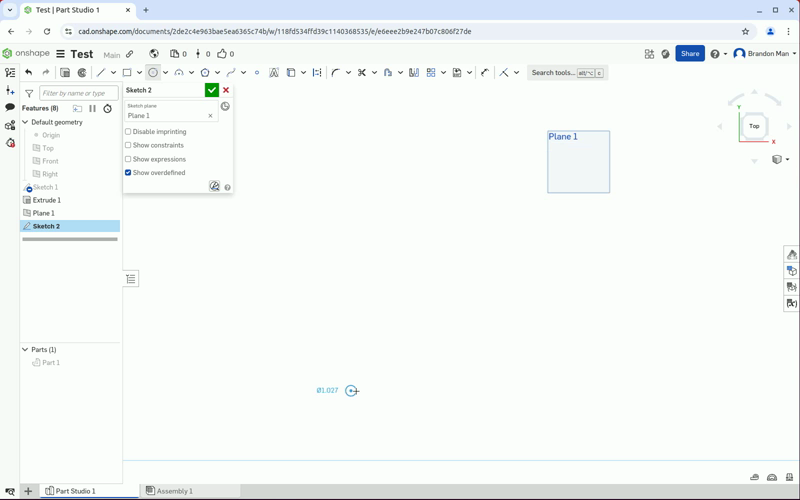
scroll(6)
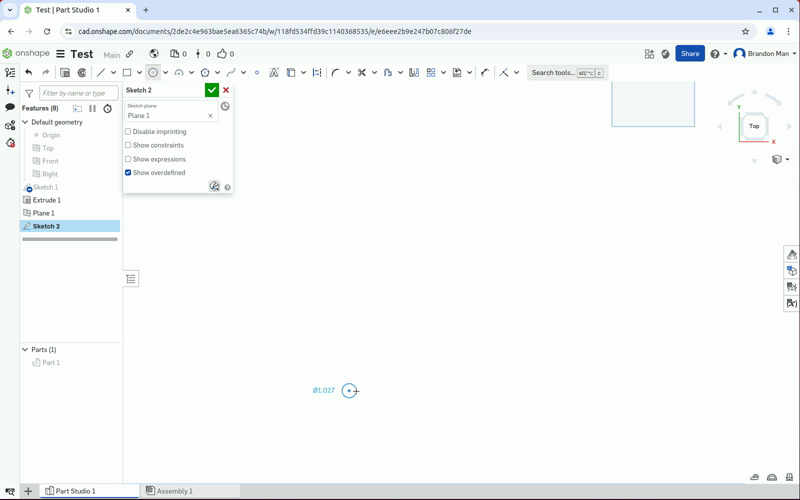
scroll(6)
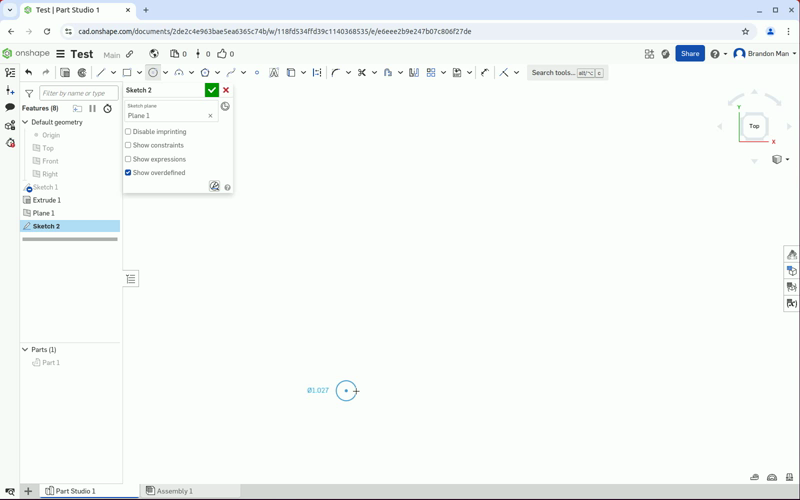
scroll(6)
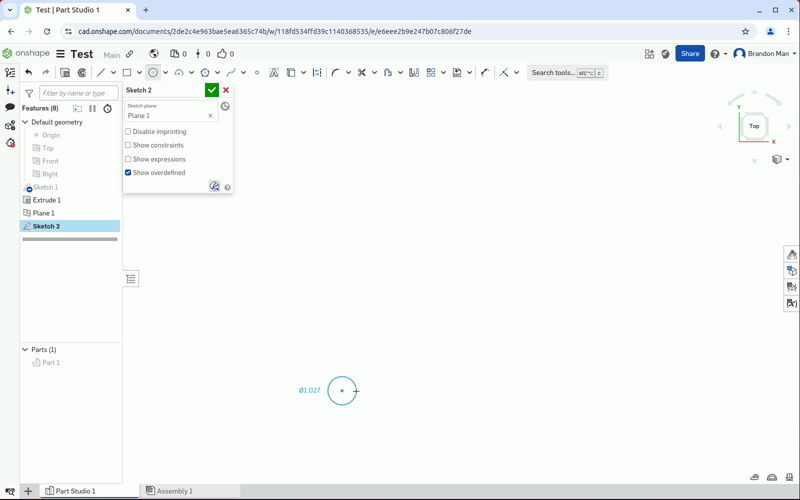
scroll(6)
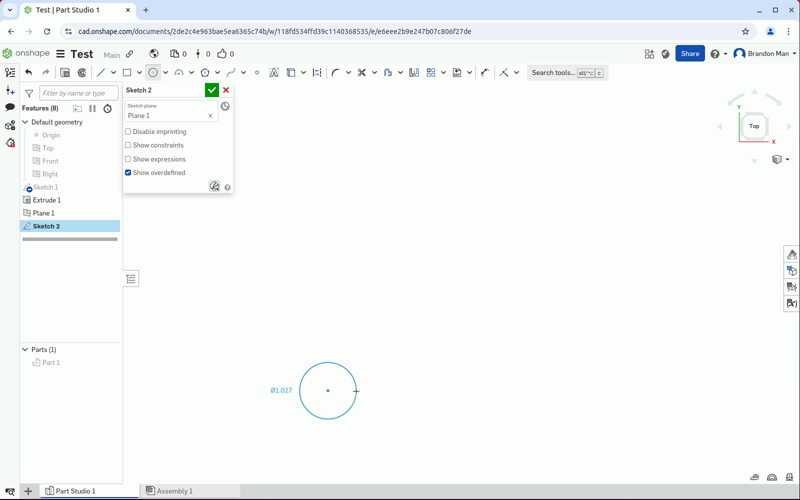
click(356, 390)
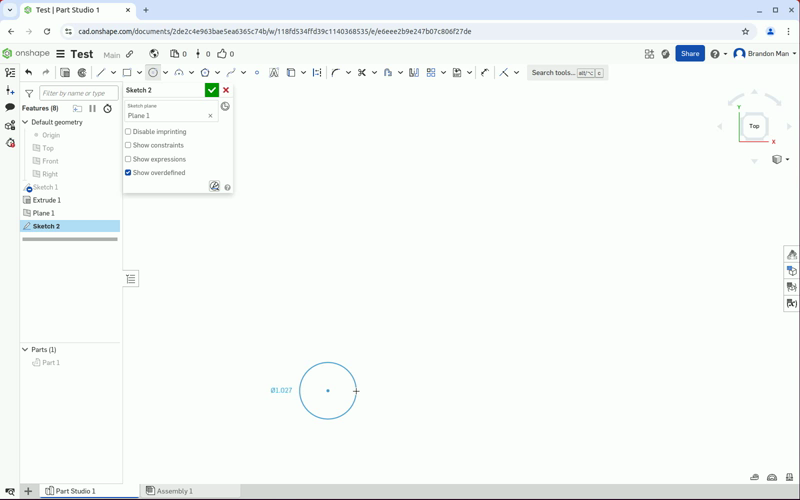
scroll(-6)
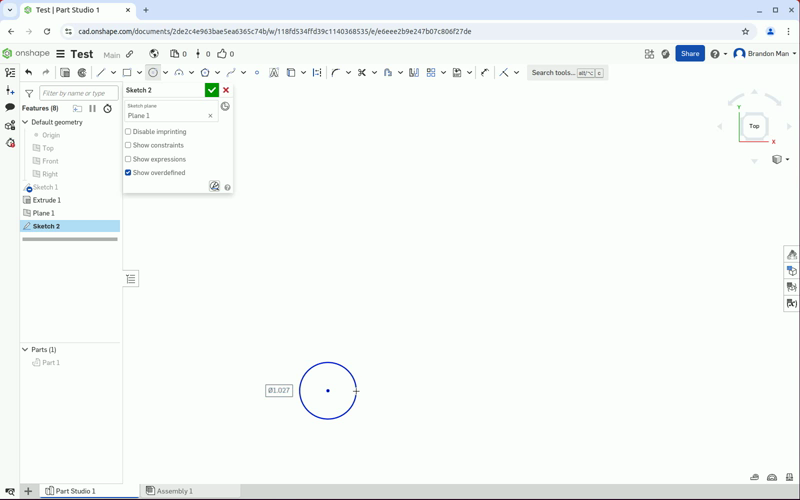
scroll(-6)
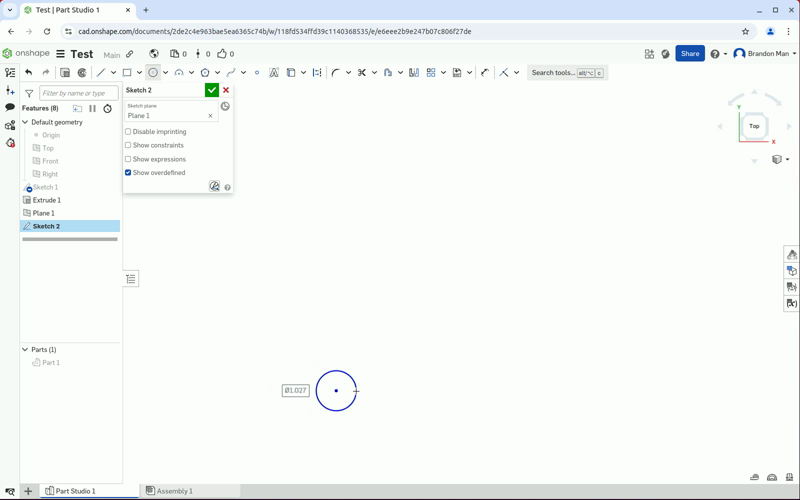
scroll(-6)
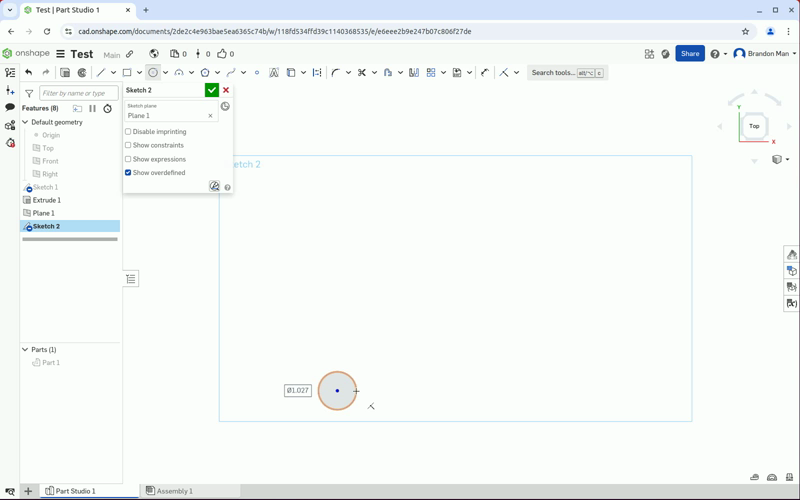
scroll(-6)
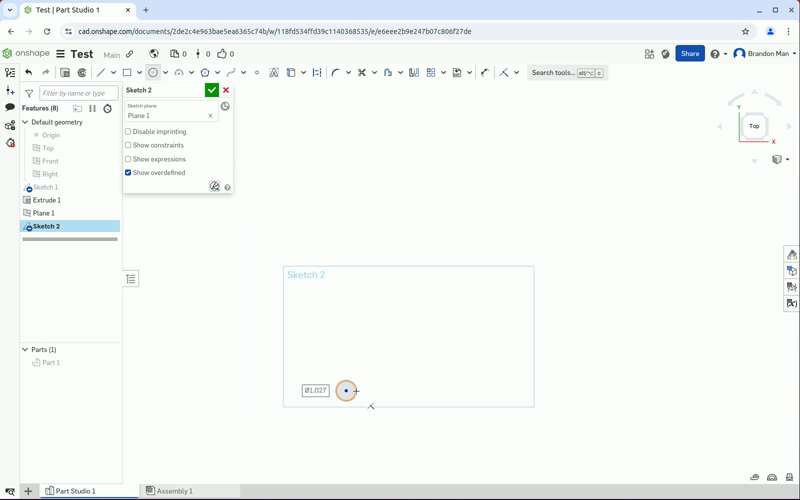
scroll(-6)
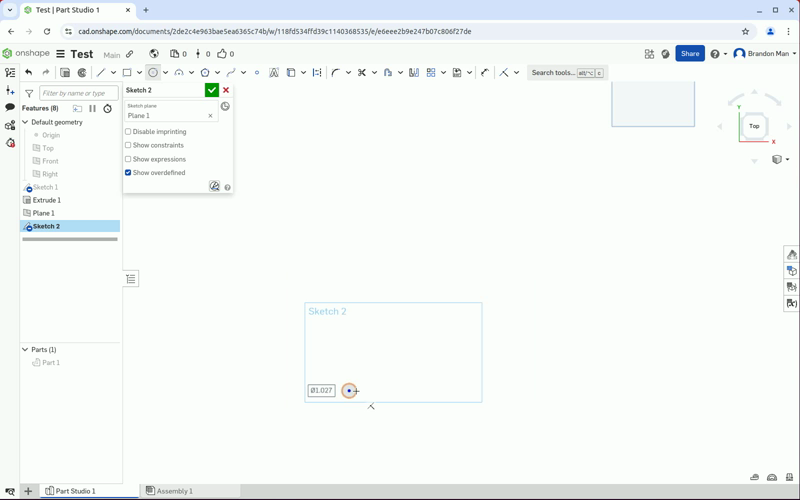
scroll(-6)
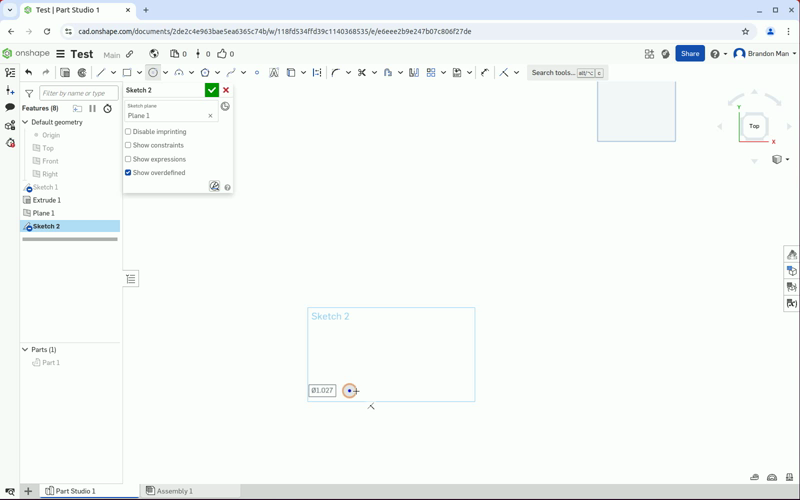
scroll(-6)
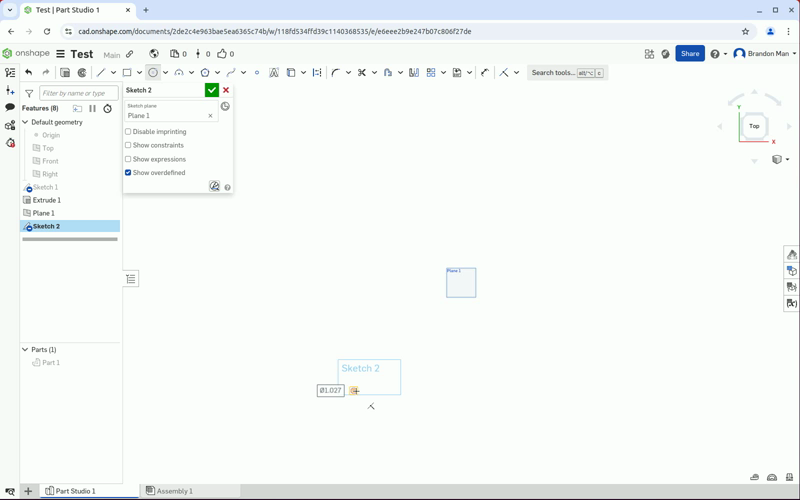
key(esc)
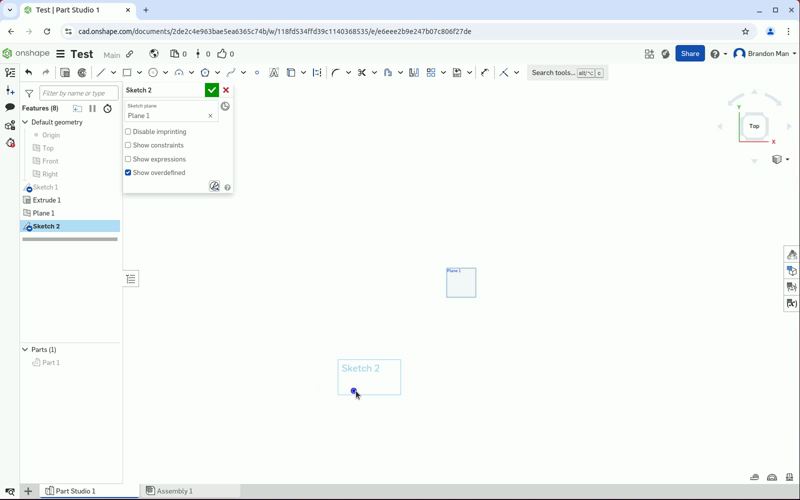
mouse_move(353, 391)
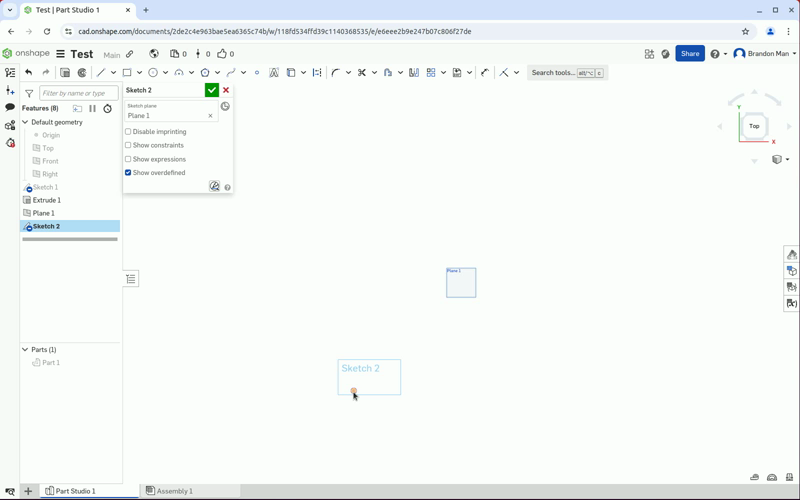
scroll(6)
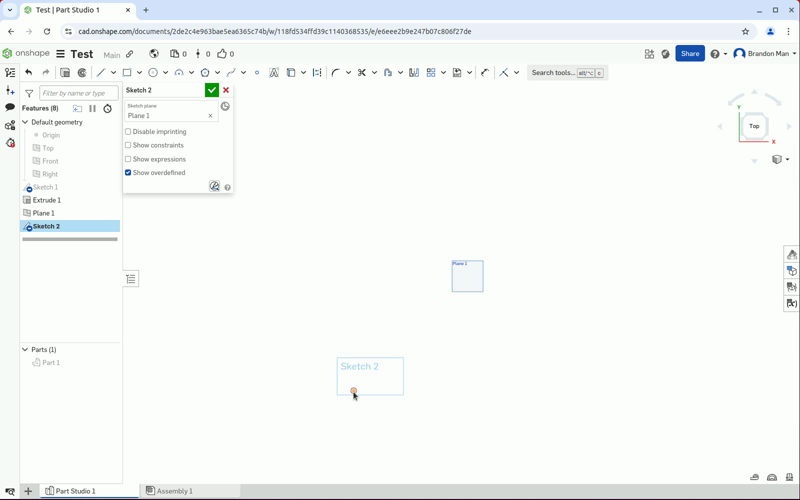
scroll(6)
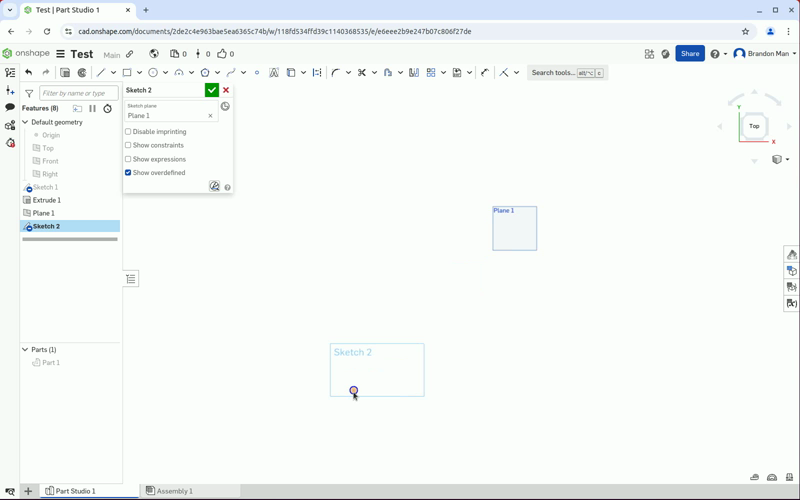
scroll(6)
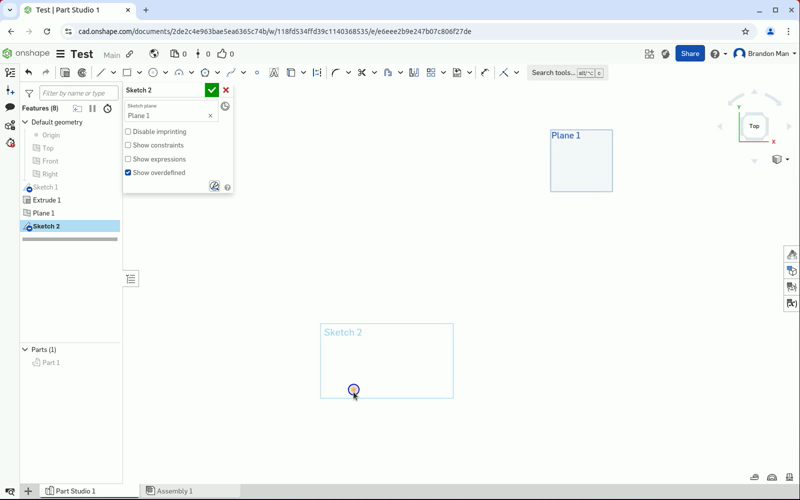
scroll(6)
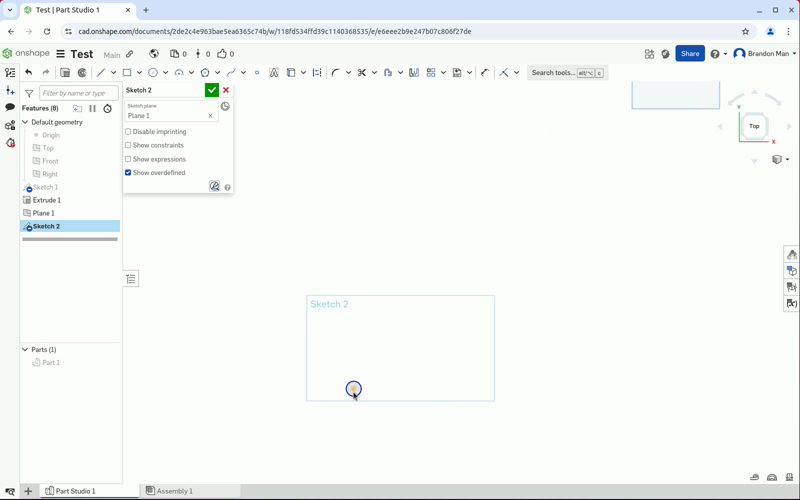
scroll(6)
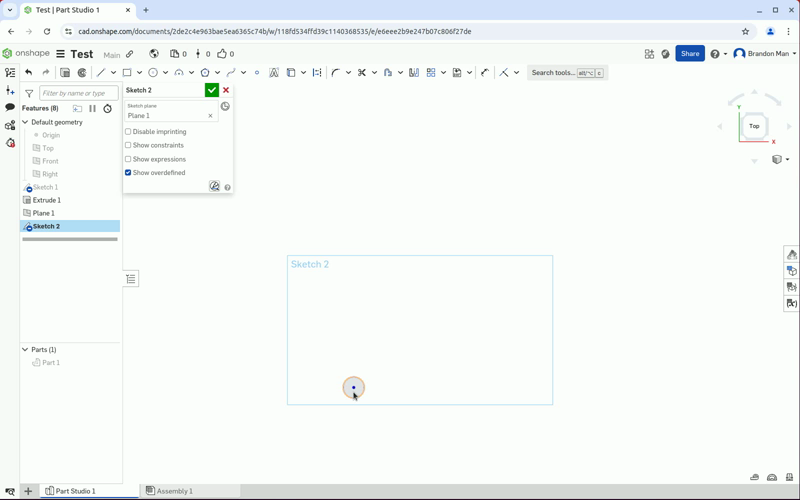
scroll(6)
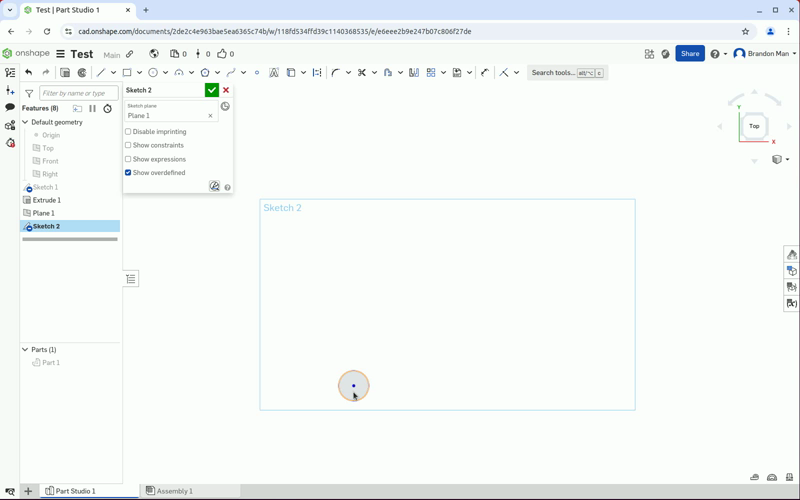
scroll(6)
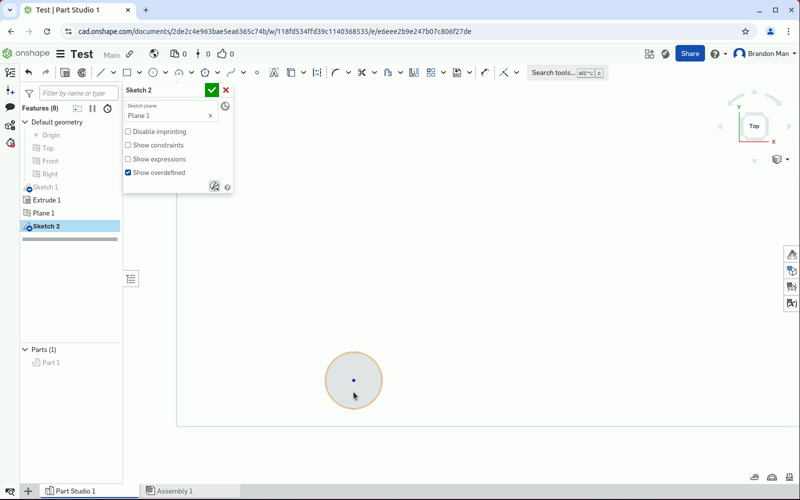
click(353, 391)
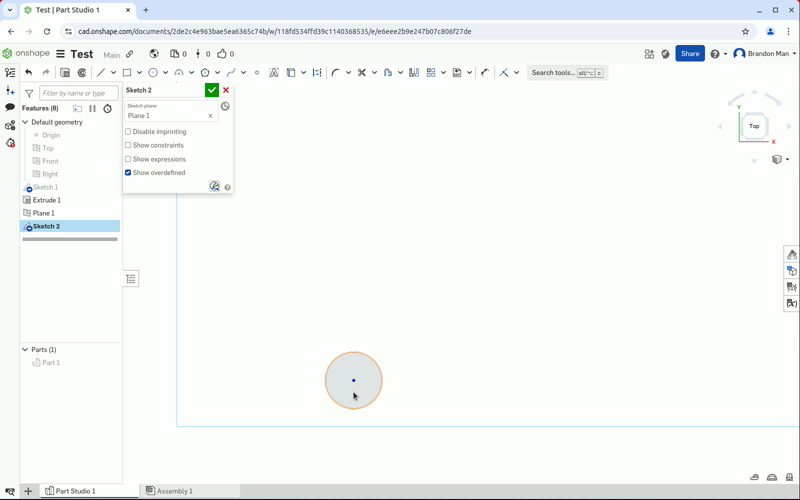
scroll(-6)
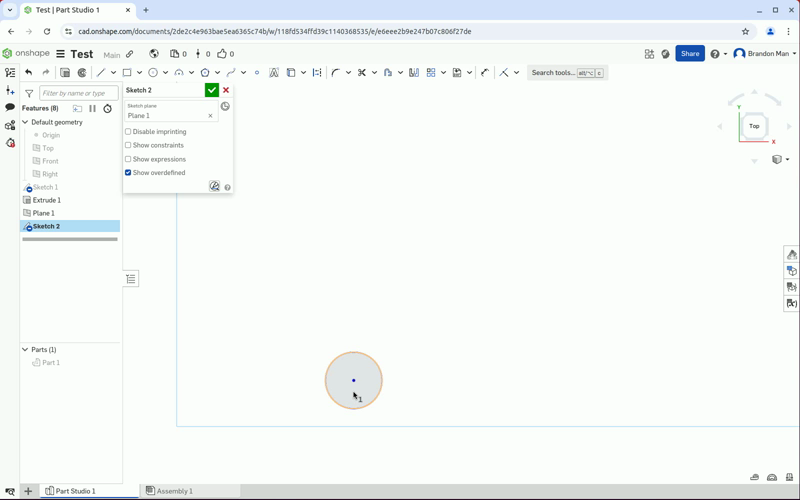
scroll(-6)
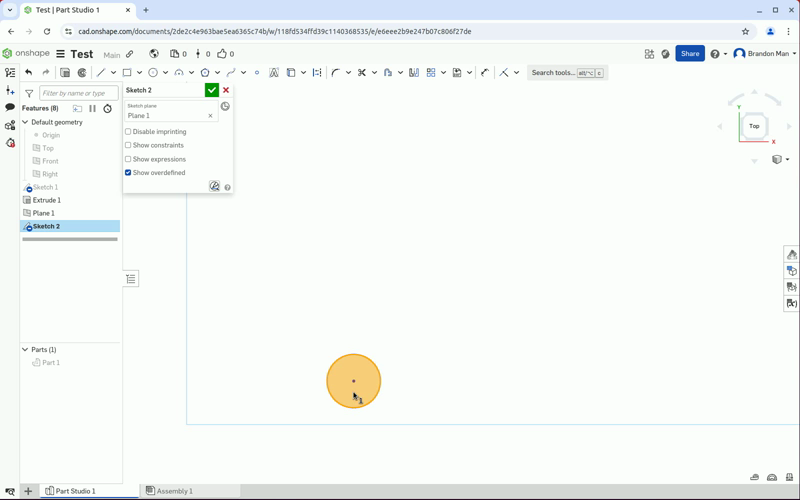
scroll(-6)
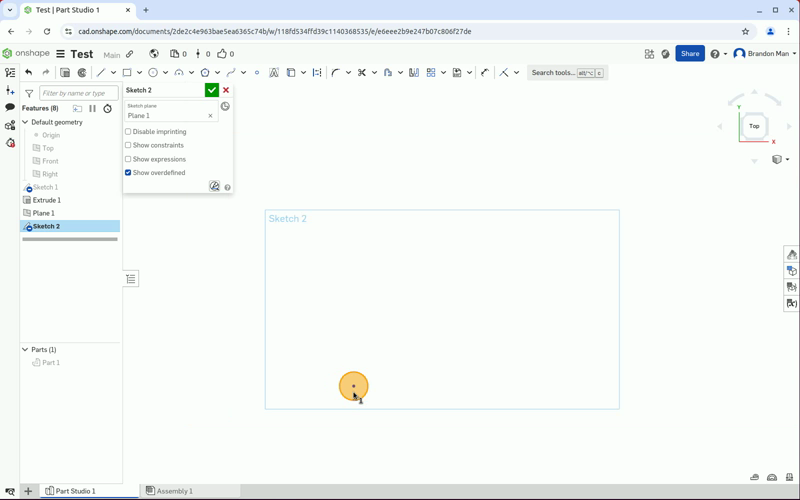
scroll(-6)
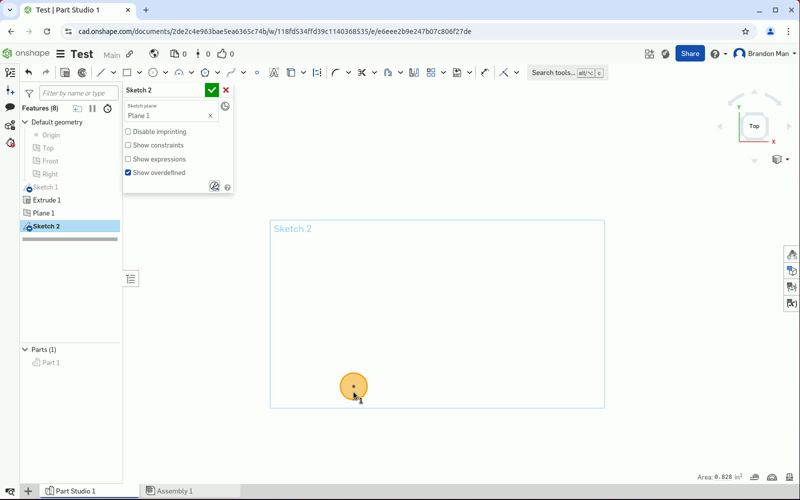
scroll(-6)
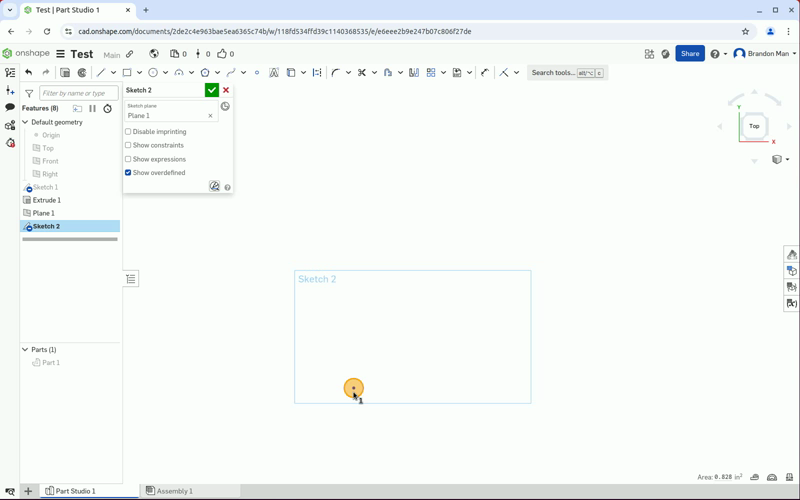
scroll(-6)
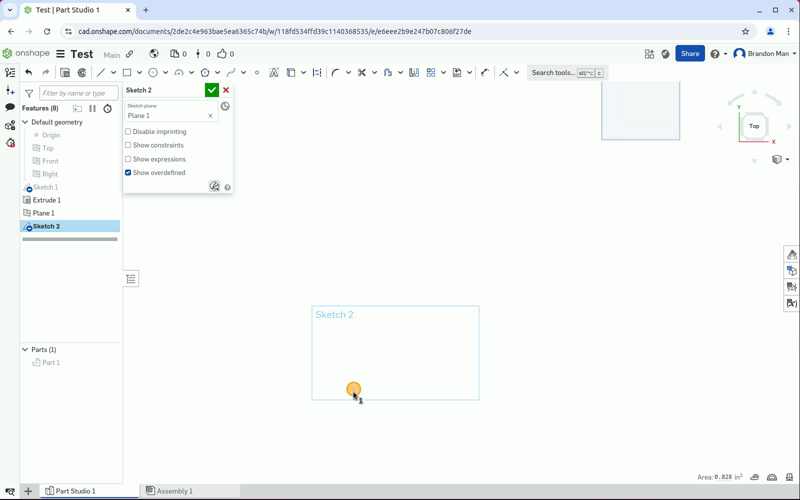
scroll(-6)
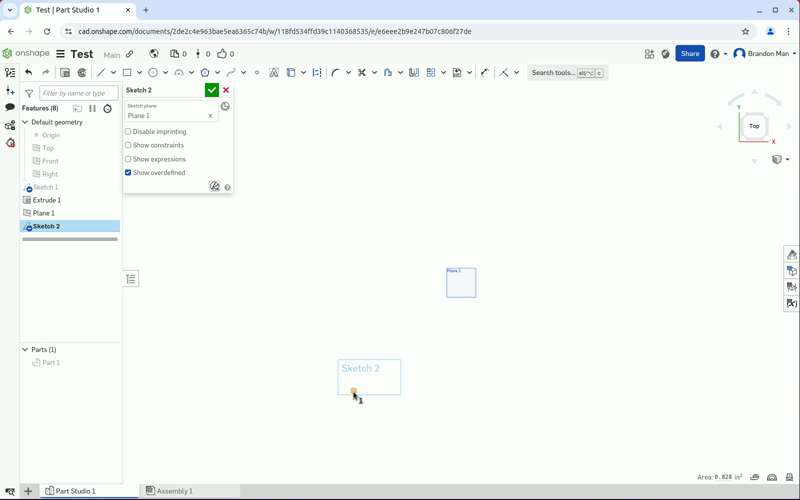
mouse_move(73, 352)
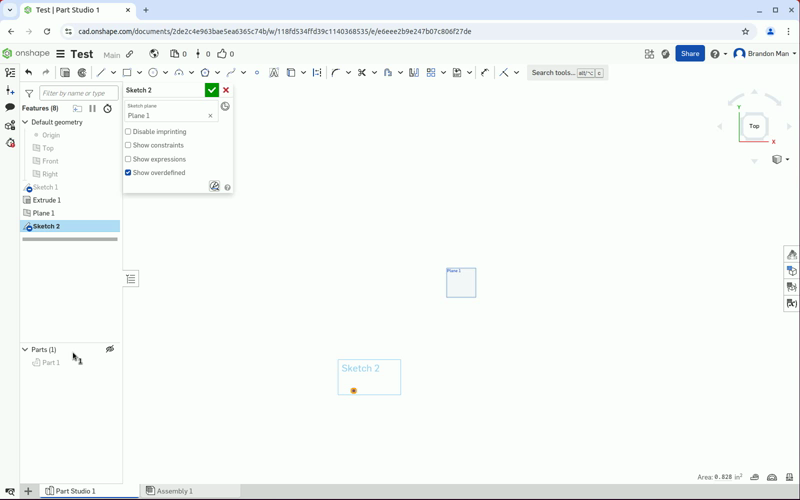
key(shift+y)
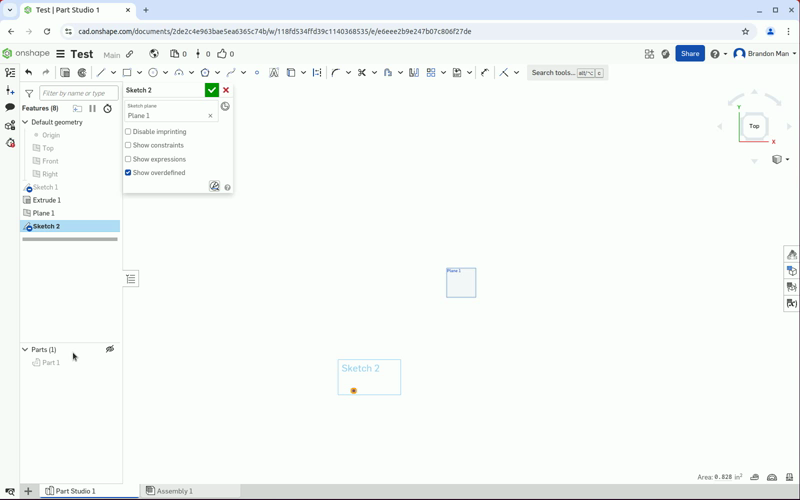
key(shift+e)
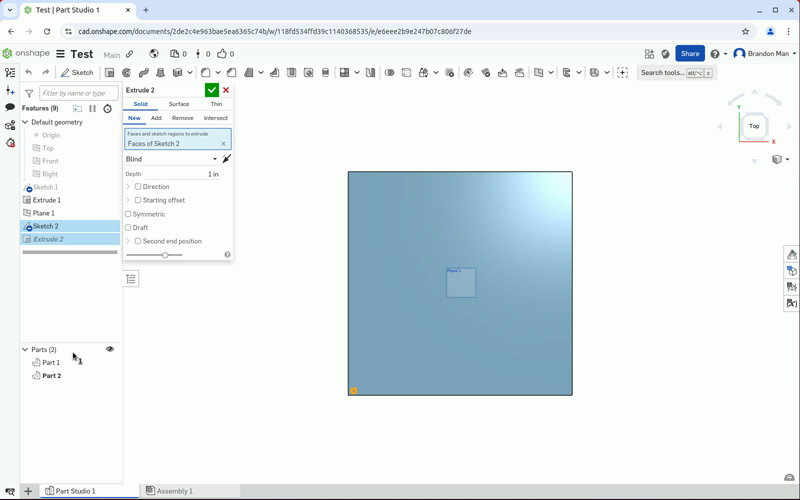
mouse_move(143, 106)
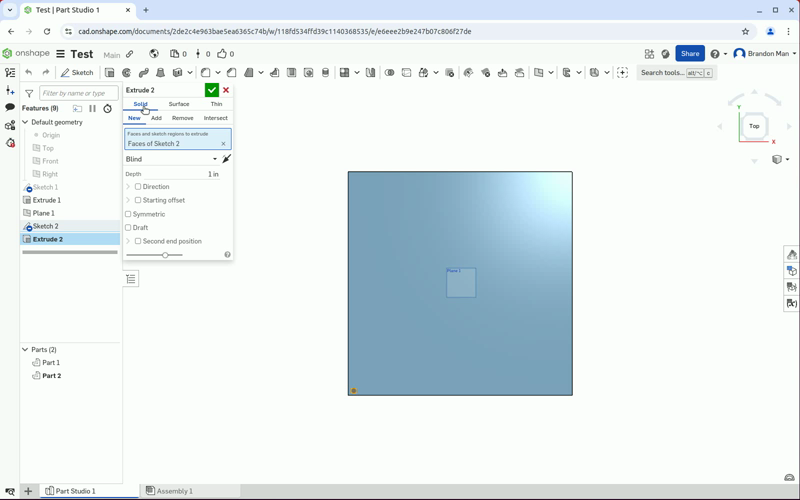
click(143, 106)
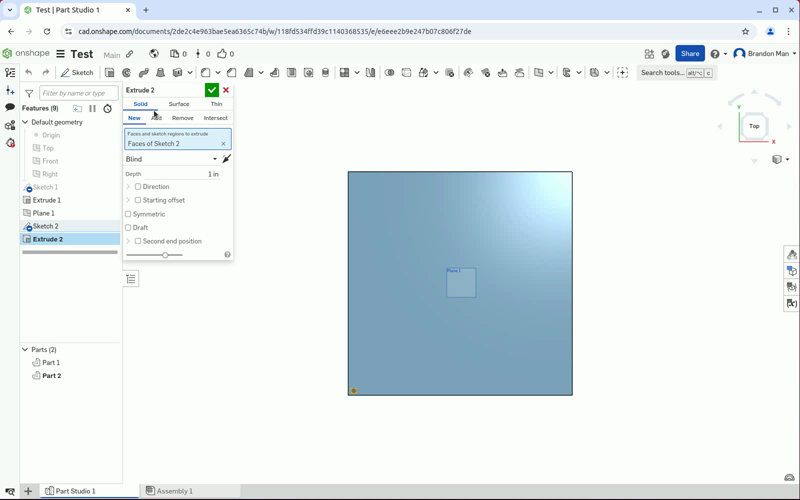
mouse_move(186, 120)
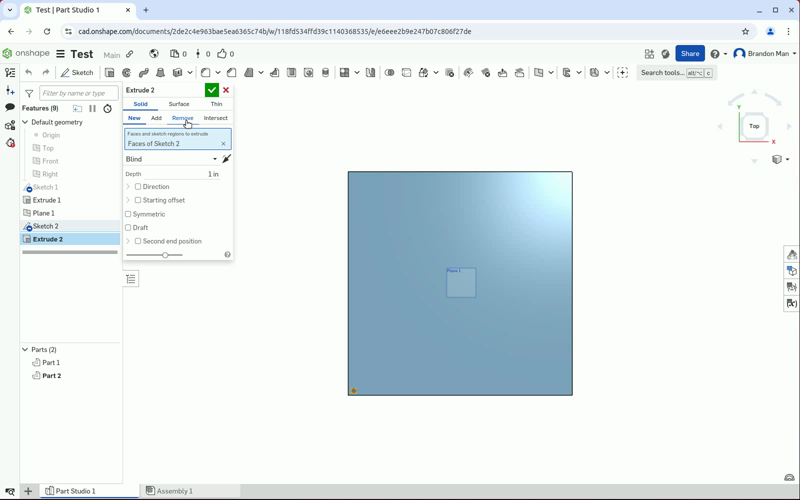
click(186, 120)
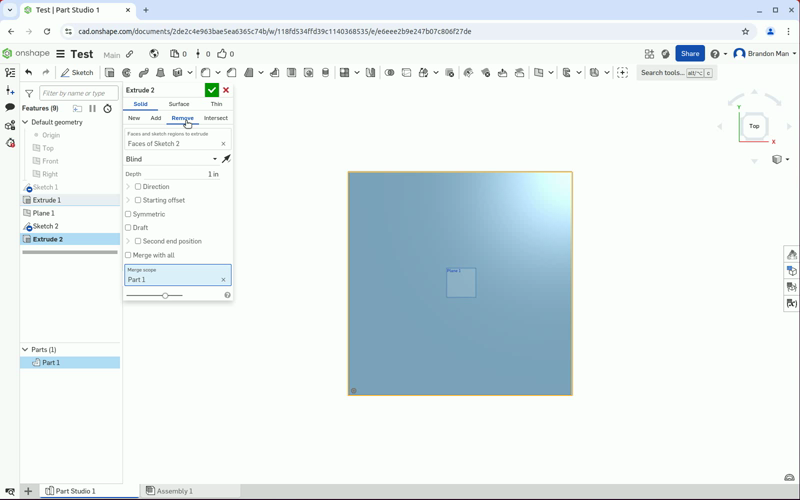
key(tab, 4)
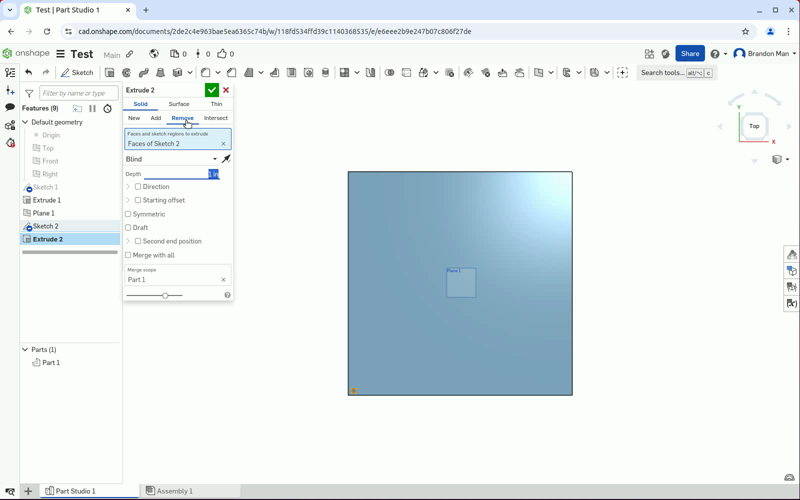
text(5.296)
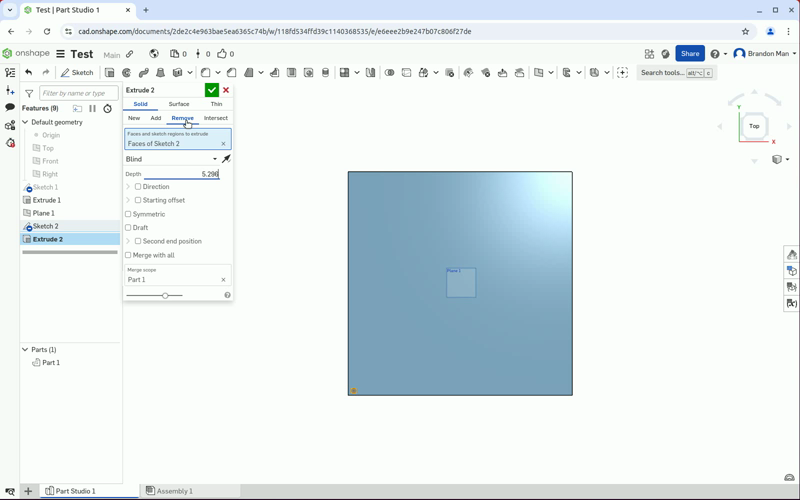
key(tab, 6)
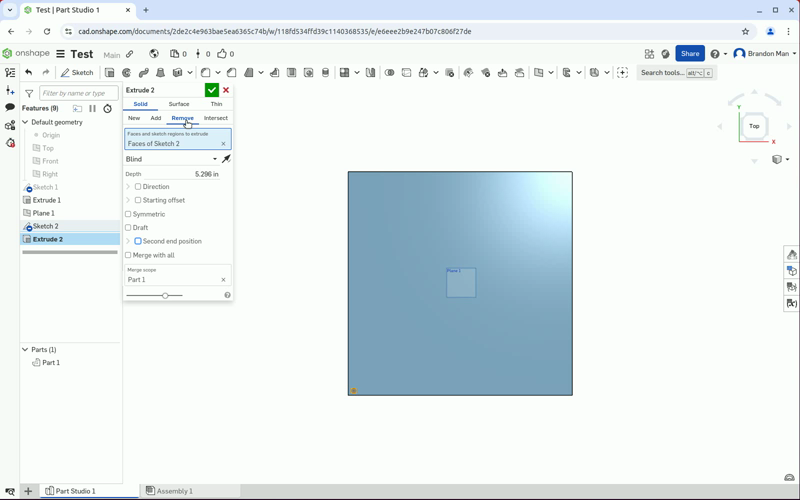
key(space)
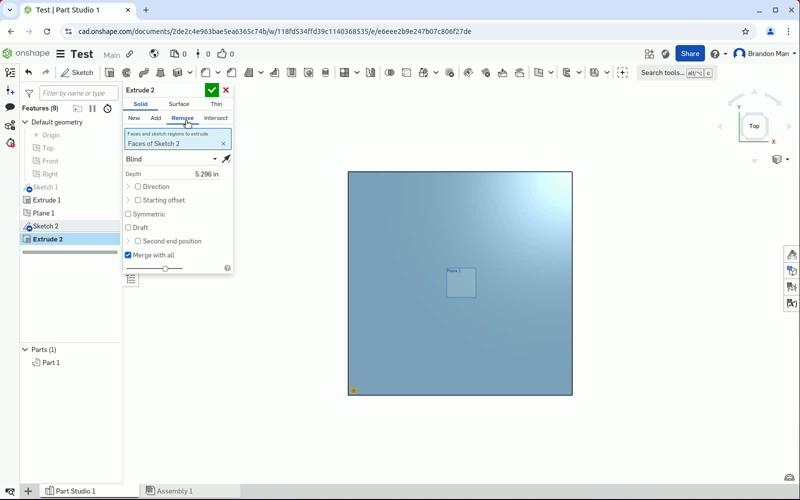
key(enter)
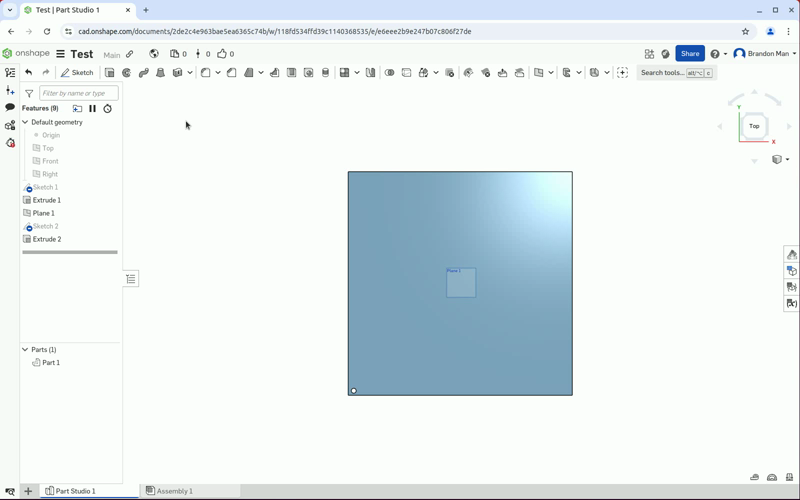
key(shift+h)
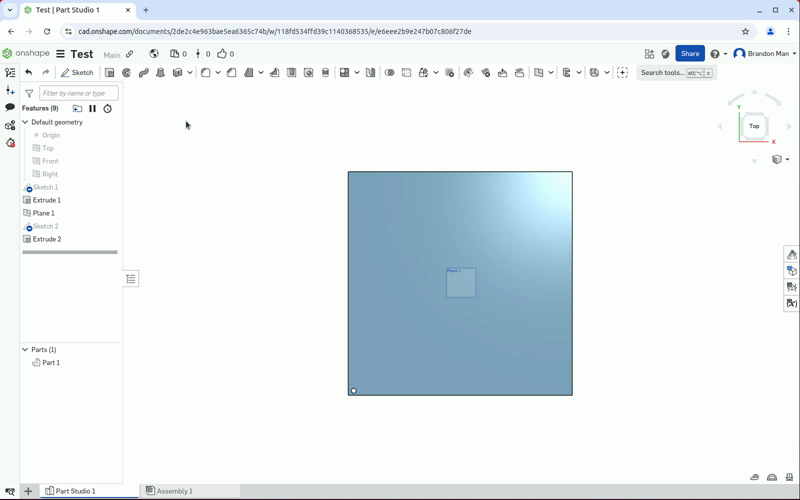
key(shift+h)
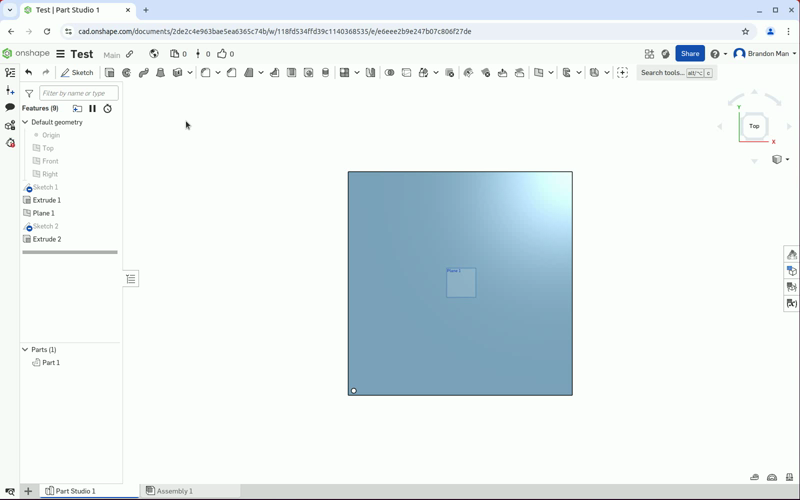
mouse_move(73, 189)
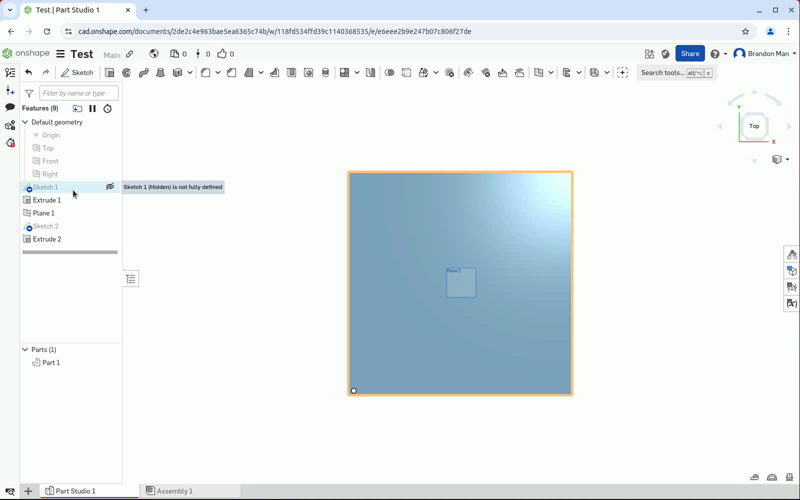
click(73, 189)
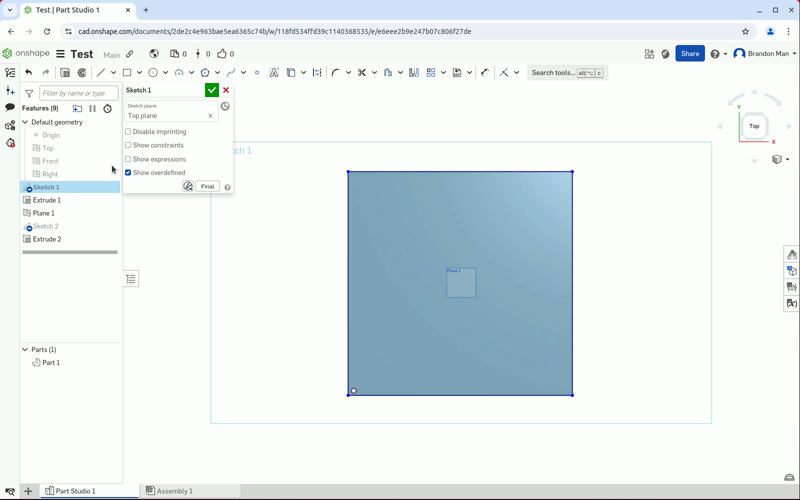
mouse_move(229, 92)
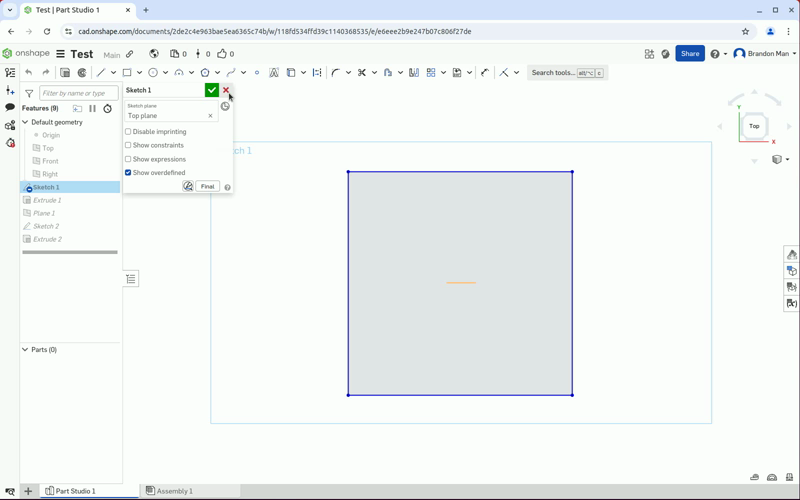
click(229, 92)
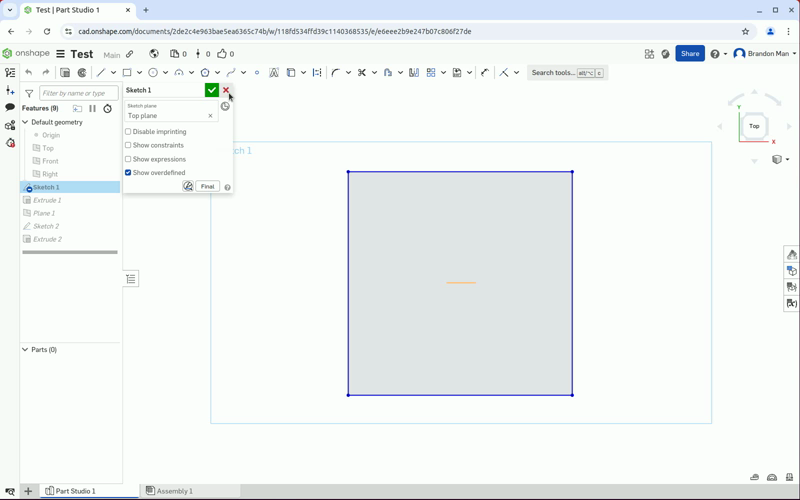
key(shift+s)
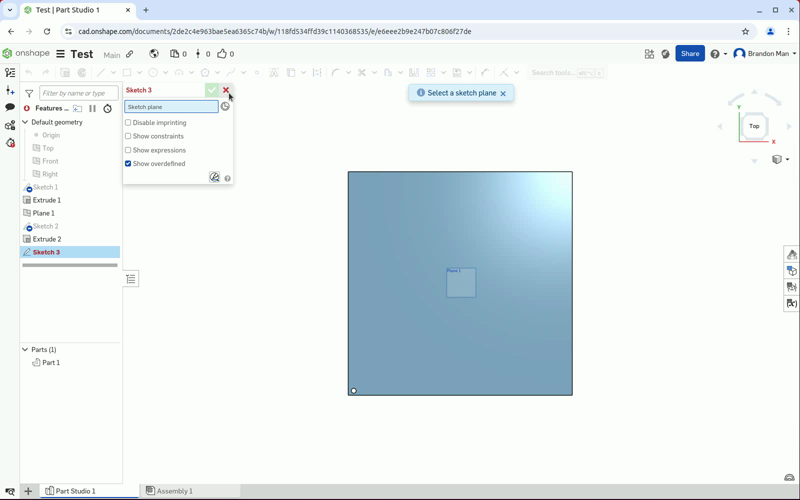
mouse_move(73, 215)
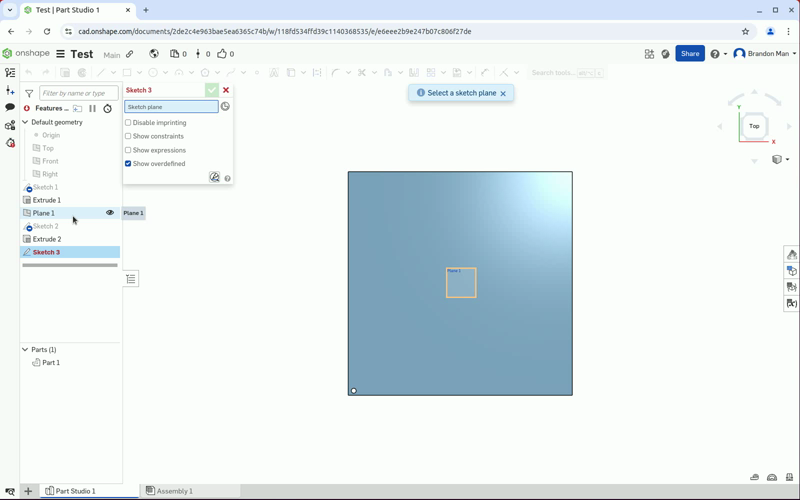
click(73, 215)
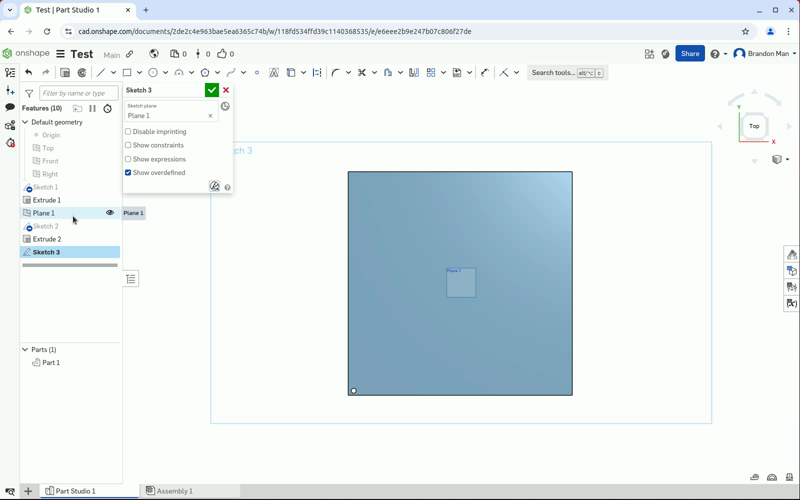
mouse_move(73, 352)
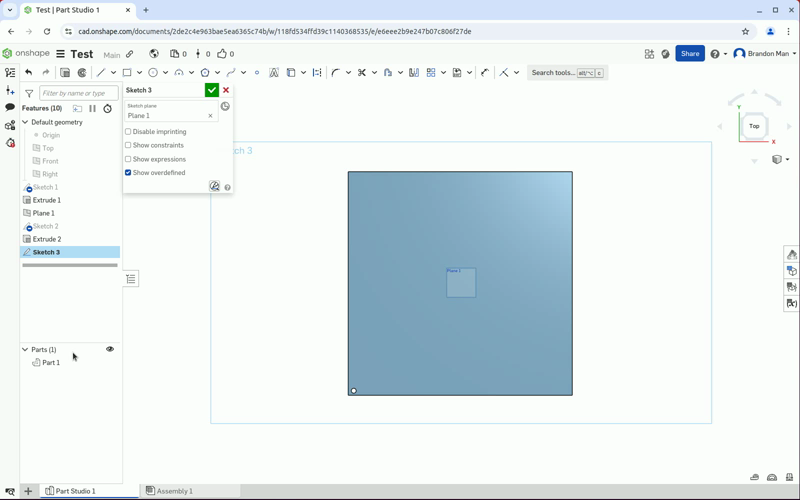
key(y)
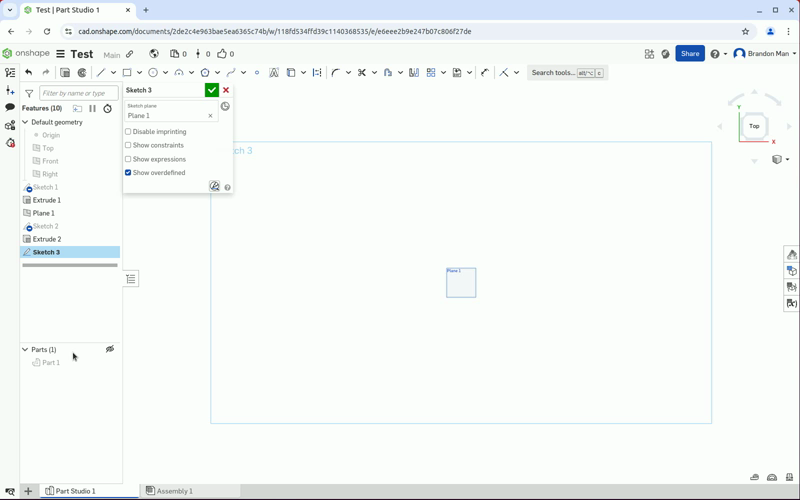
key(c)
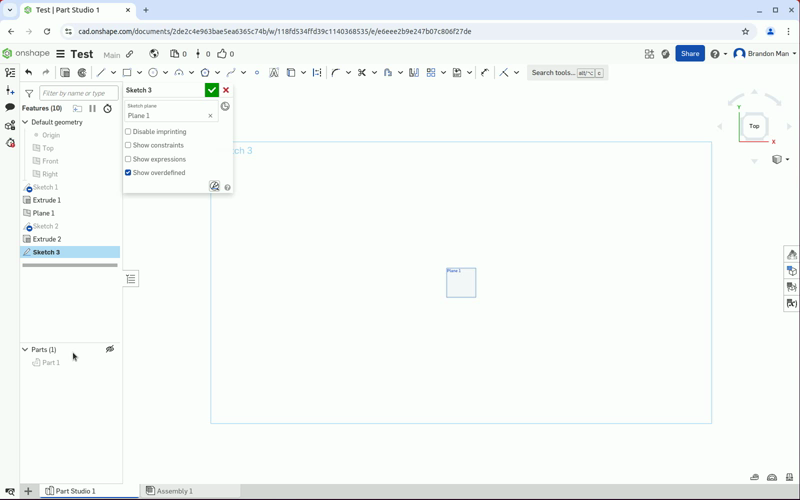
key_down(shift)
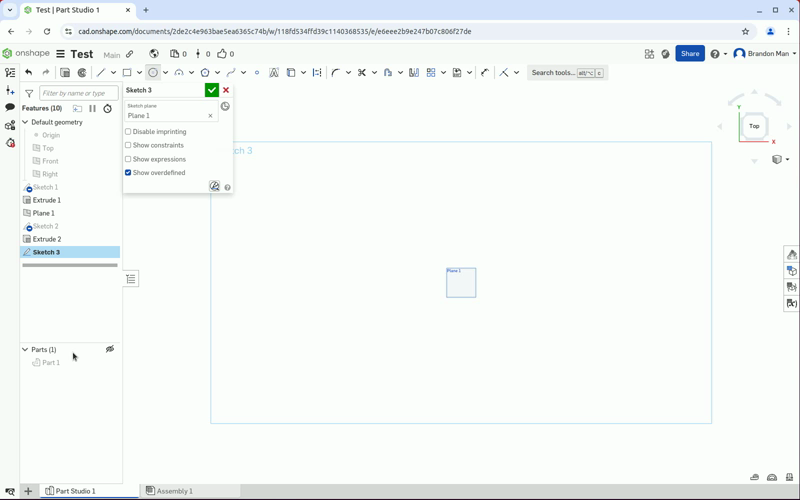
mouse_move(568, 390)
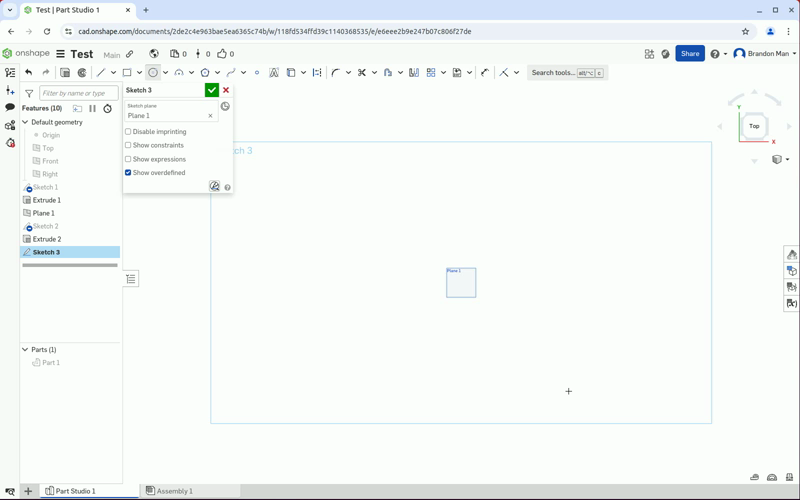
click(568, 390)
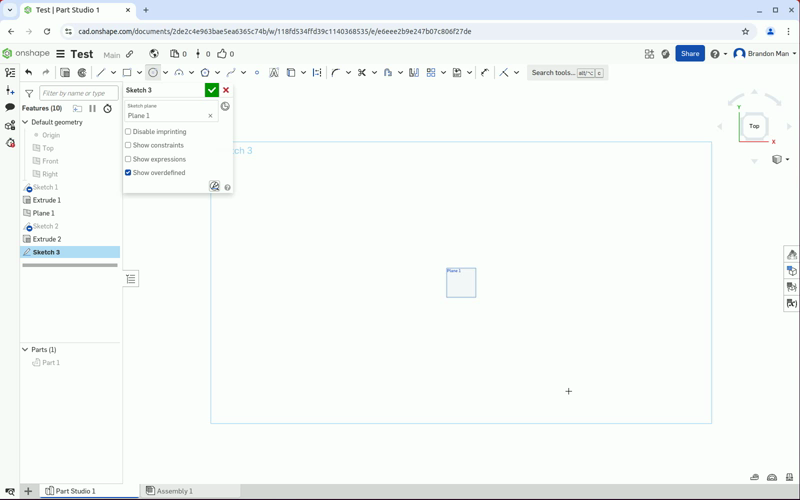
key_up(shift)
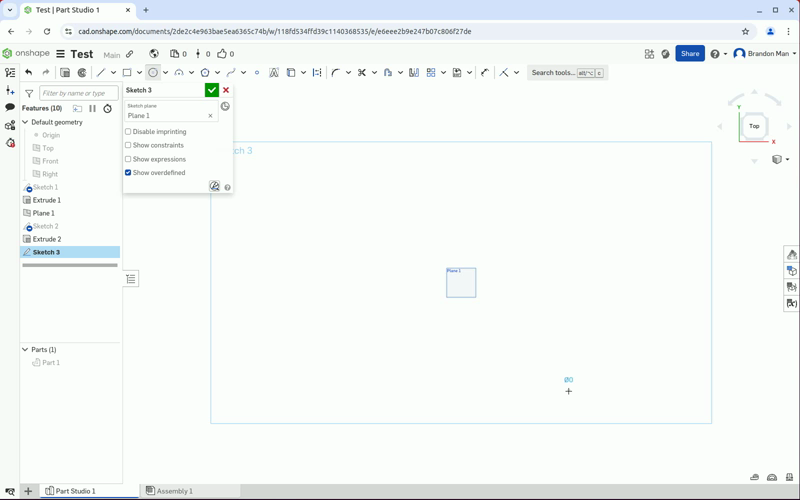
mouse_move(570, 390)
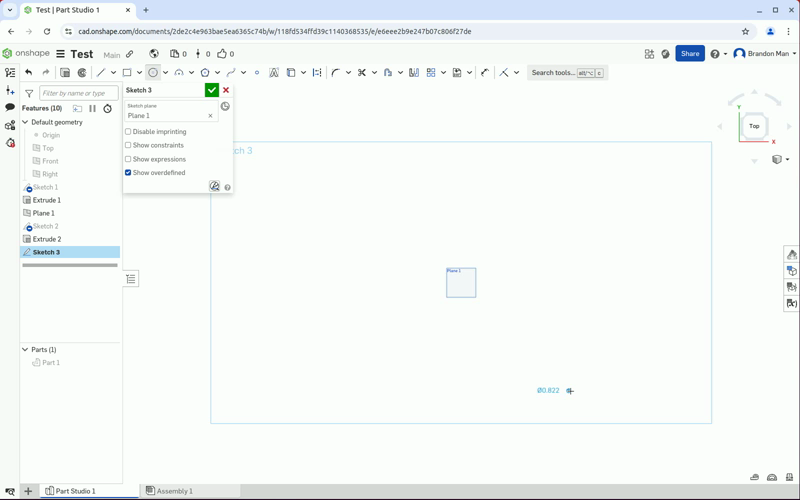
scroll(6)
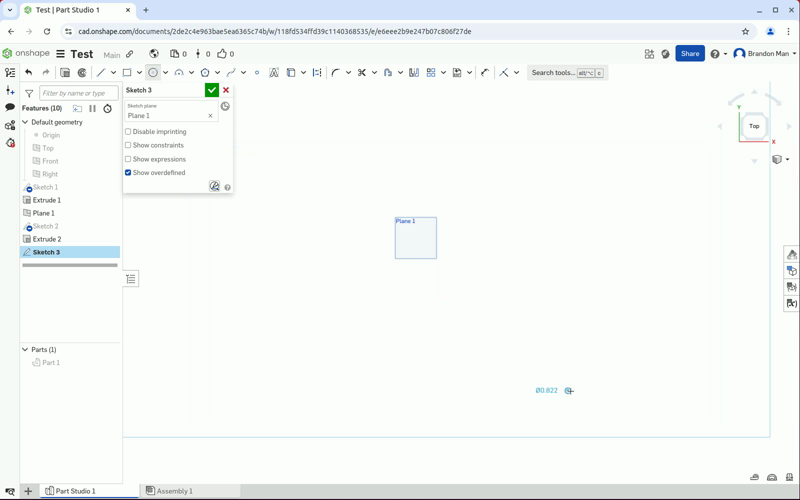
scroll(6)
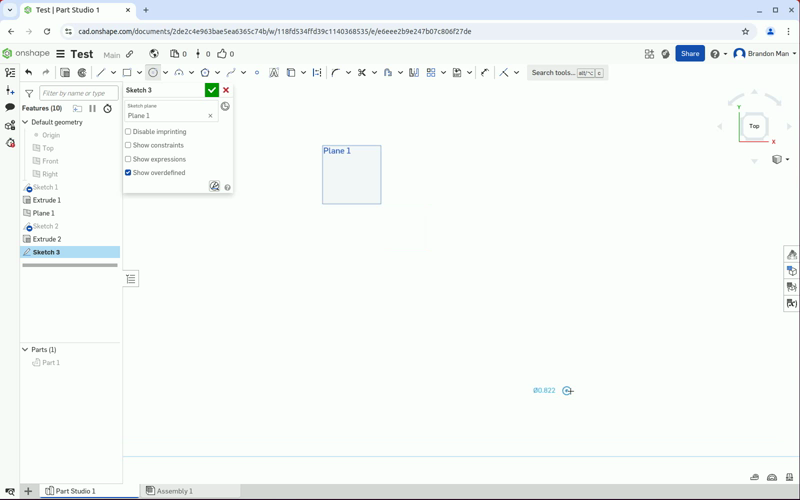
scroll(6)
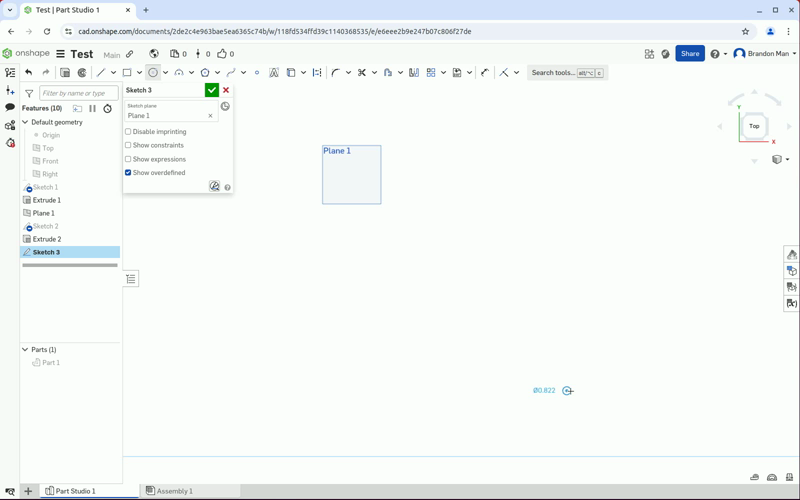
scroll(6)
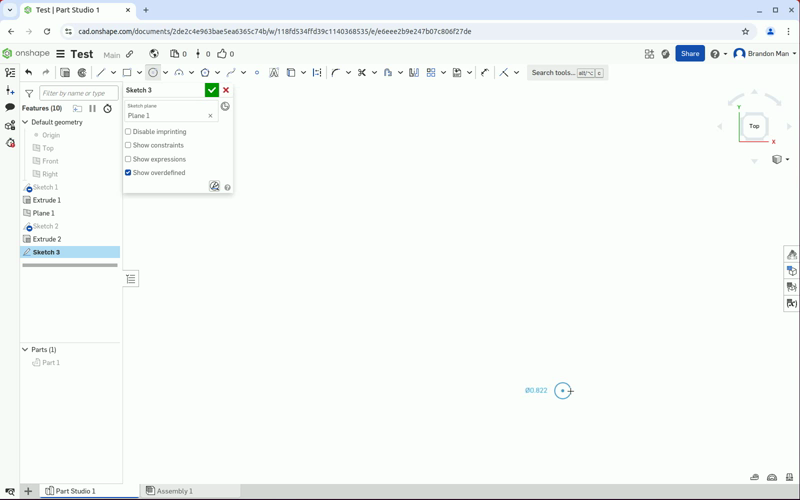
scroll(6)
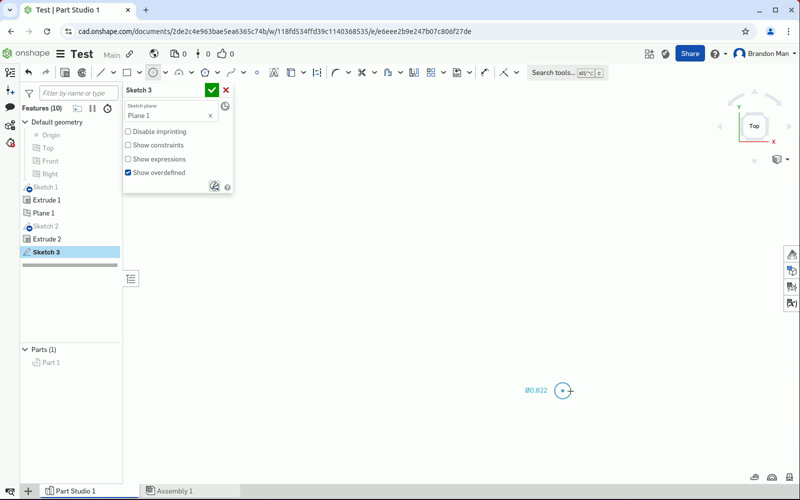
scroll(6)
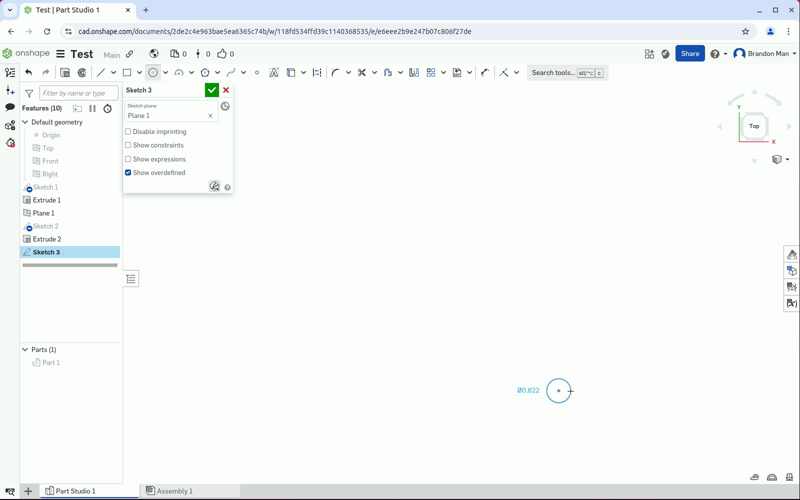
scroll(6)
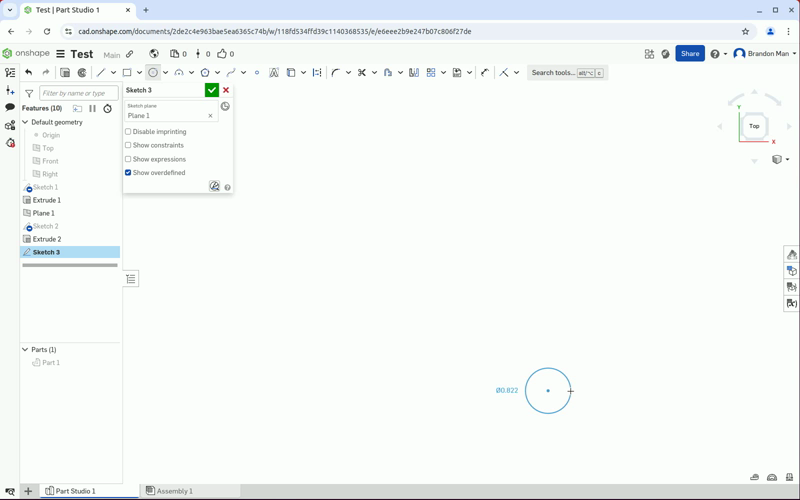
click(570, 390)
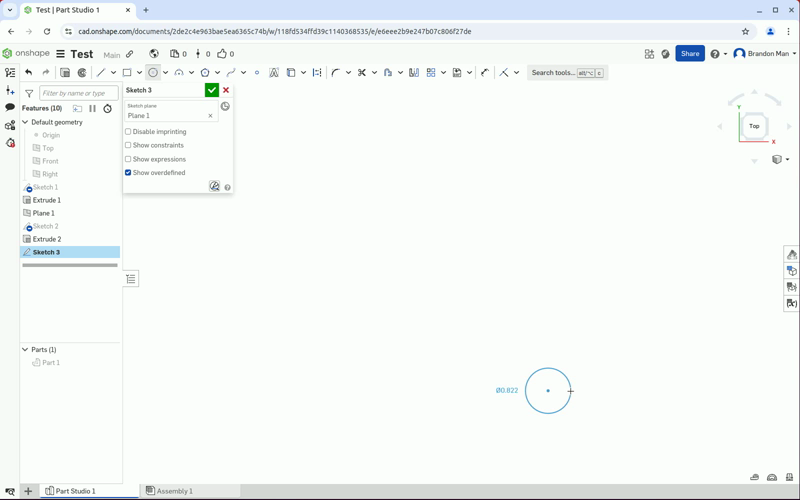
scroll(-6)
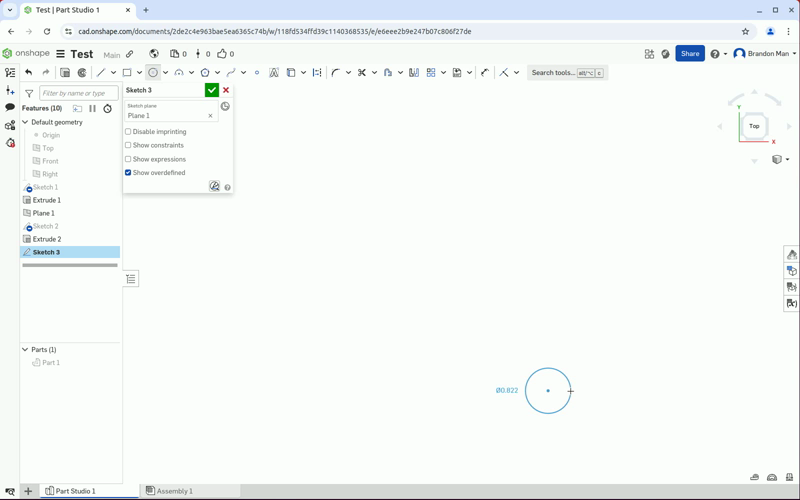
scroll(-6)
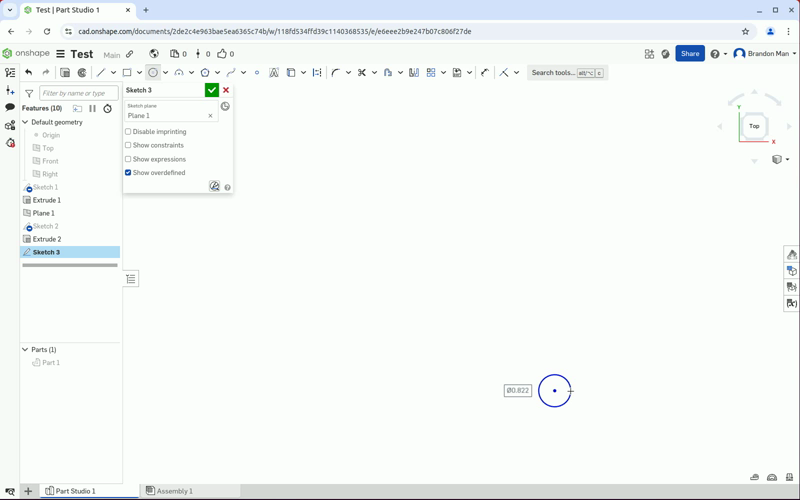
scroll(-6)
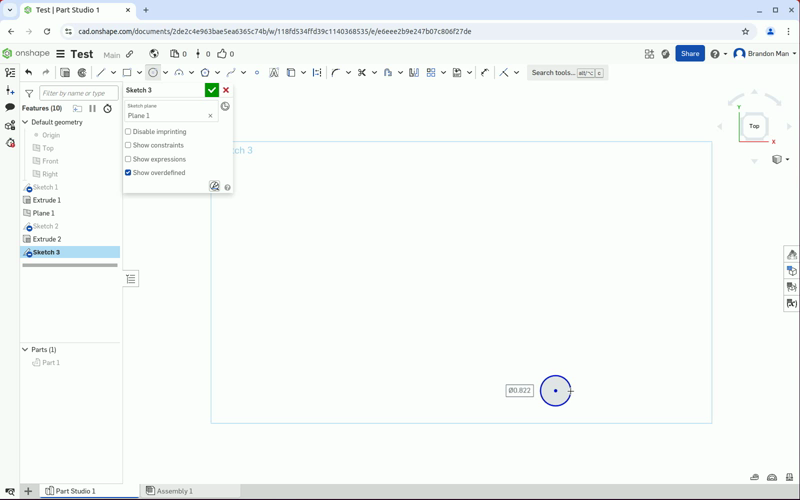
scroll(-6)
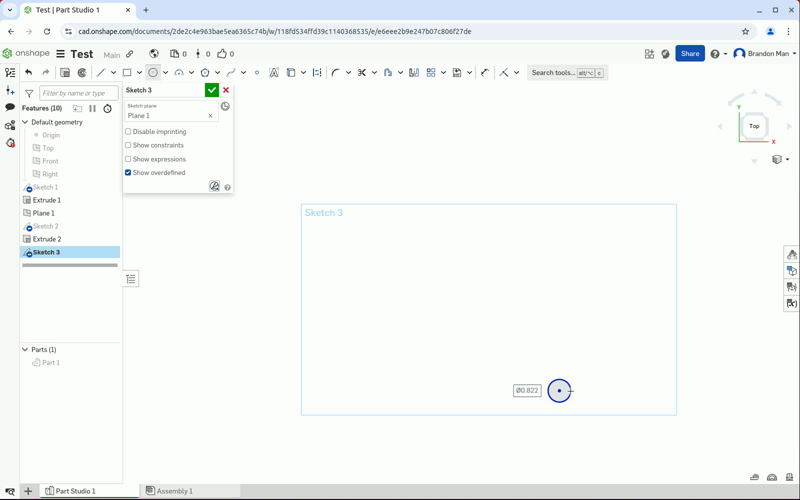
scroll(-6)
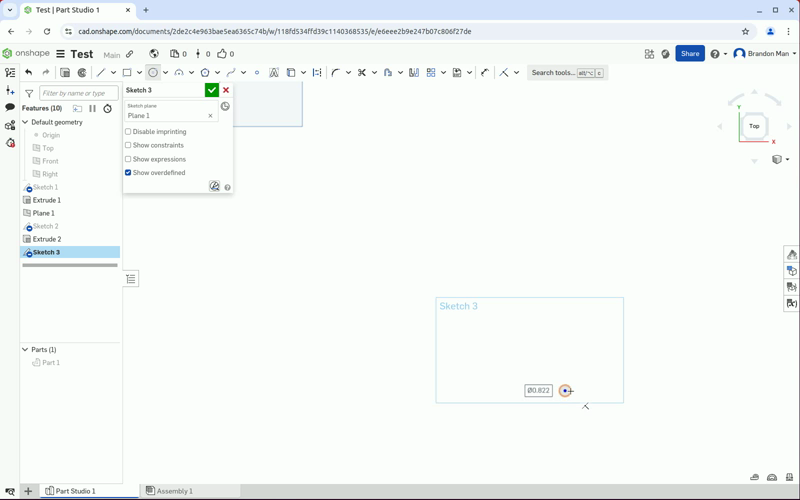
scroll(-6)
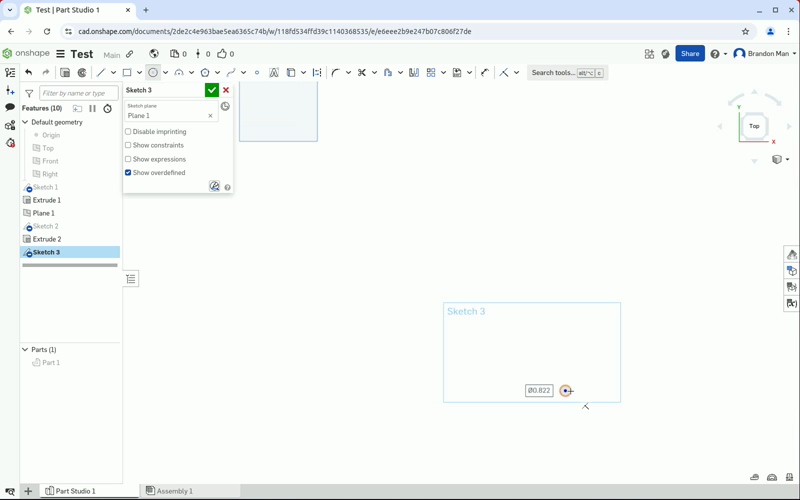
scroll(-6)
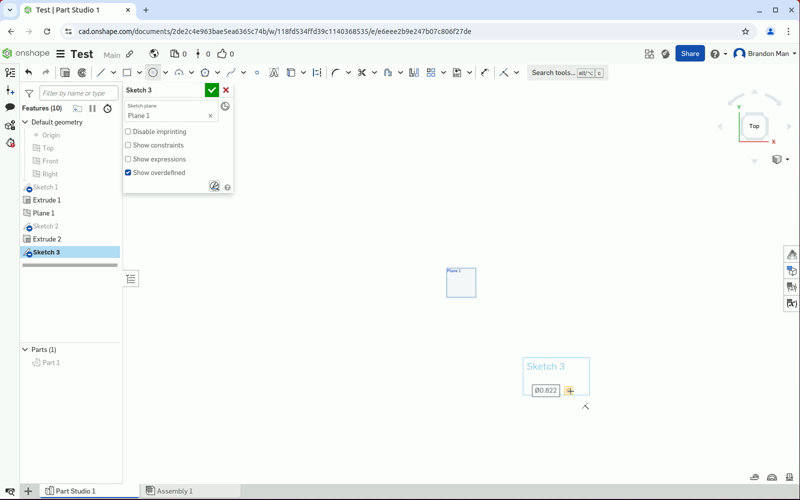
key(esc)
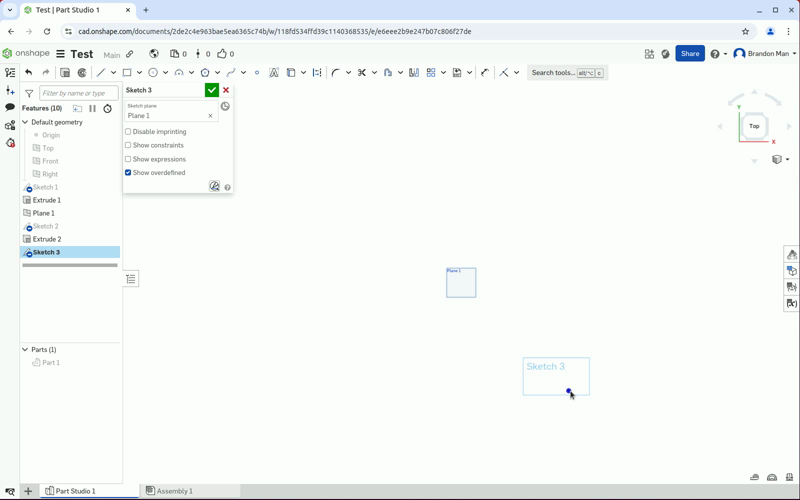
mouse_move(569, 391)
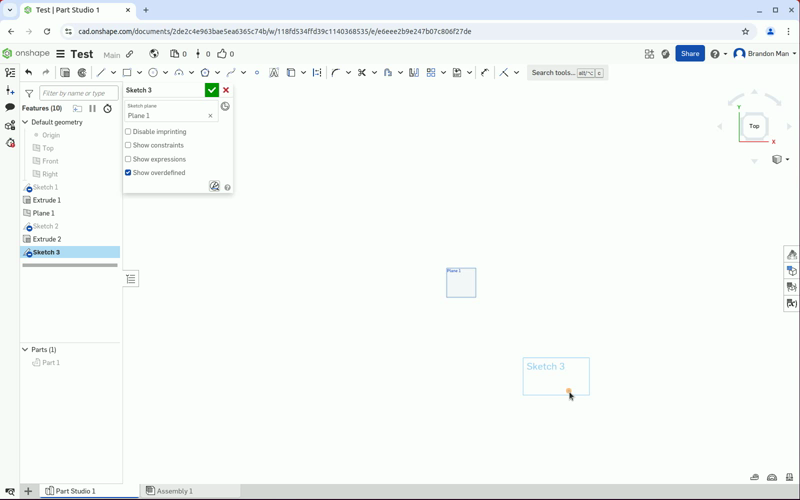
scroll(6)
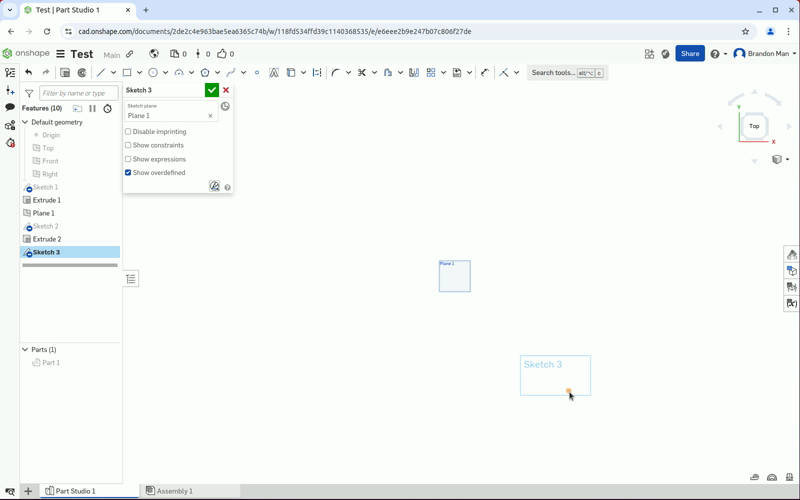
scroll(6)
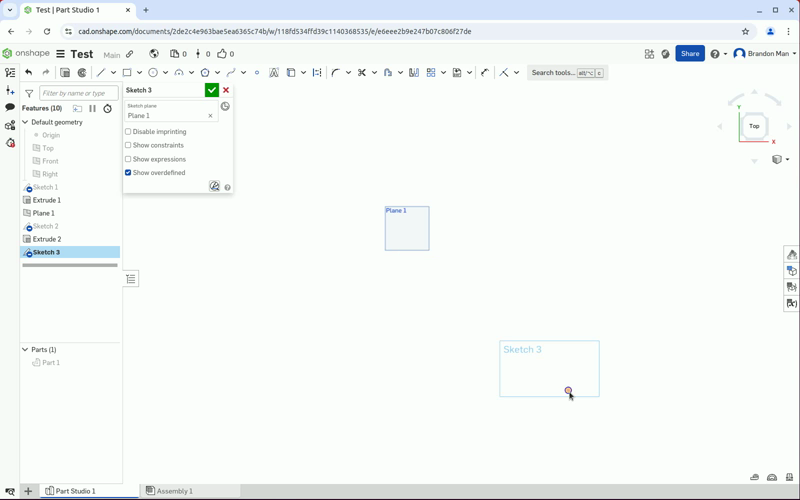
scroll(6)
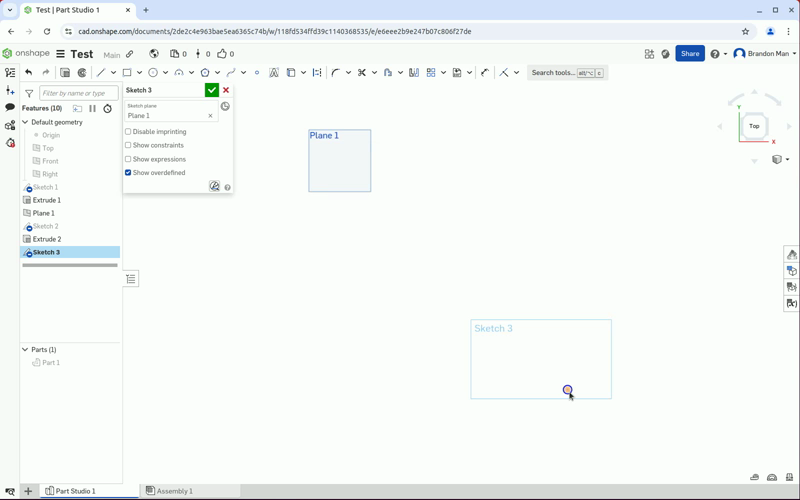
scroll(6)
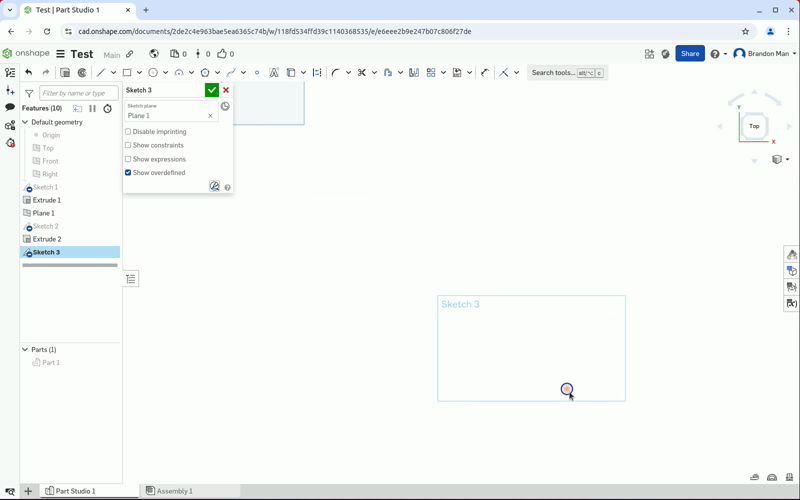
scroll(6)
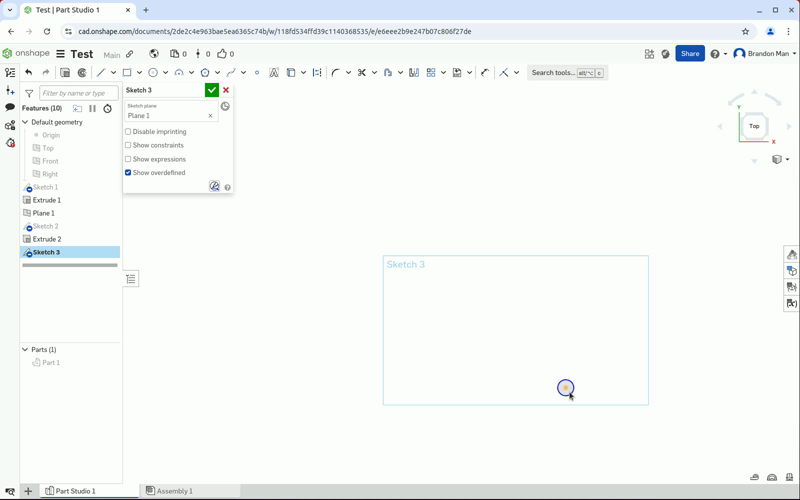
scroll(6)
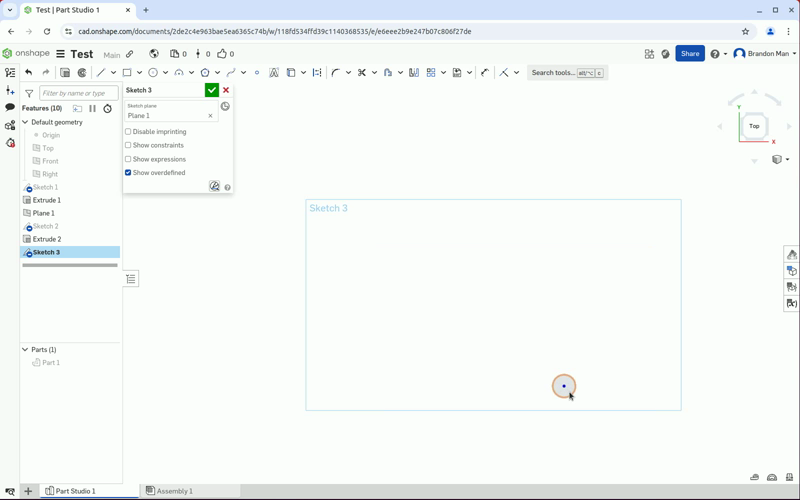
scroll(6)
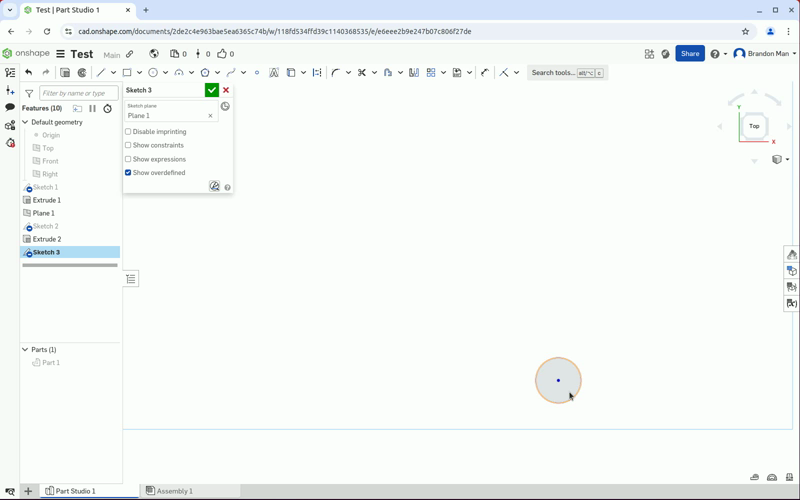
click(569, 391)
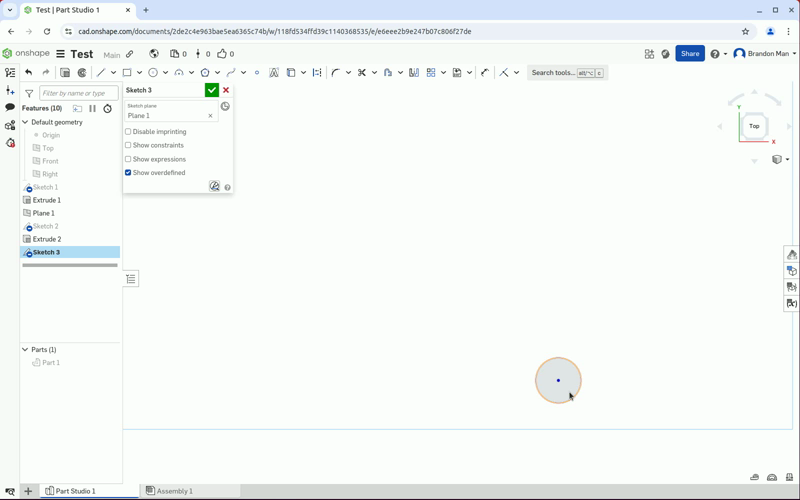
scroll(-6)
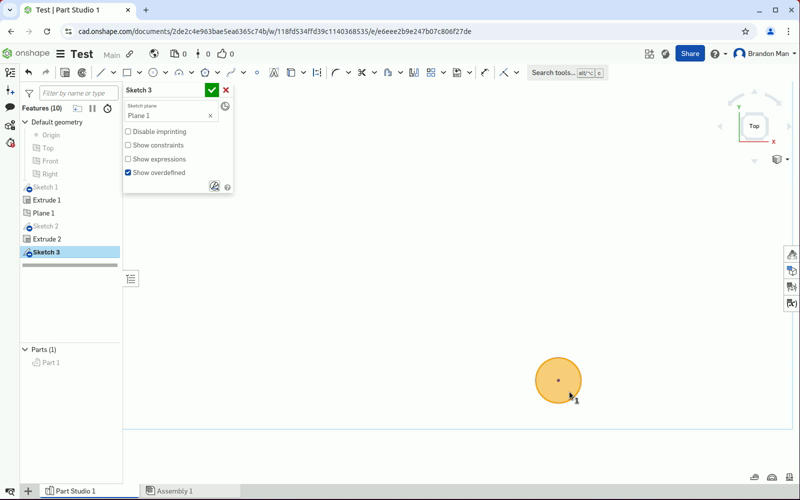
scroll(-6)
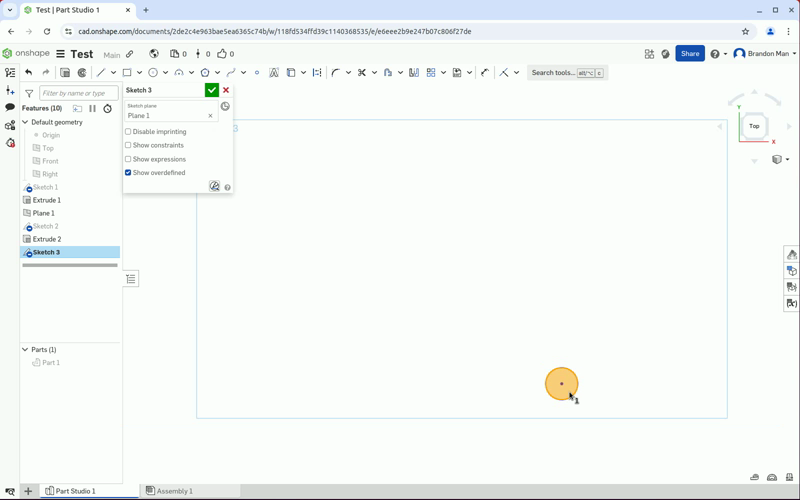
scroll(-6)
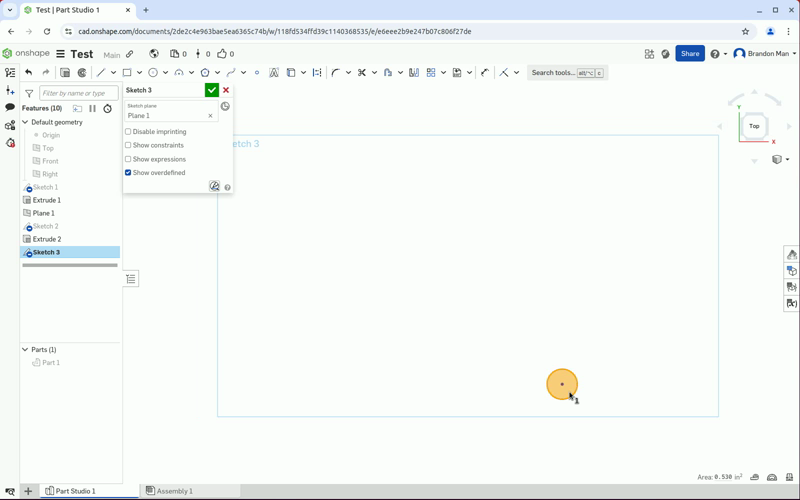
scroll(-6)
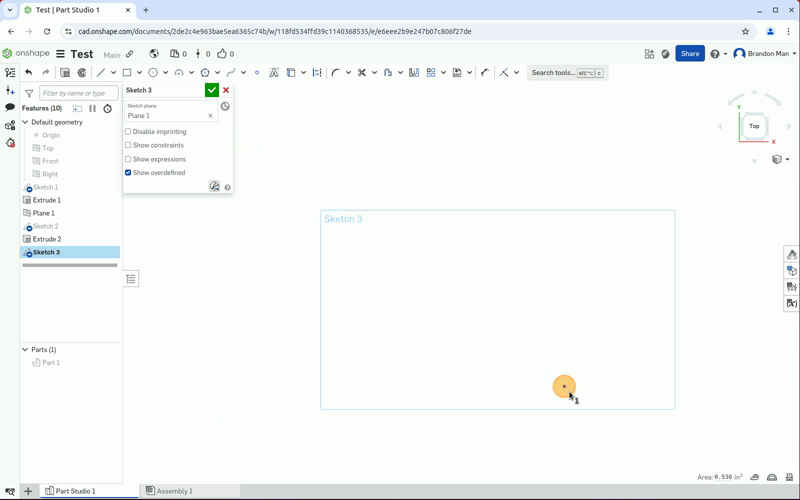
scroll(-6)
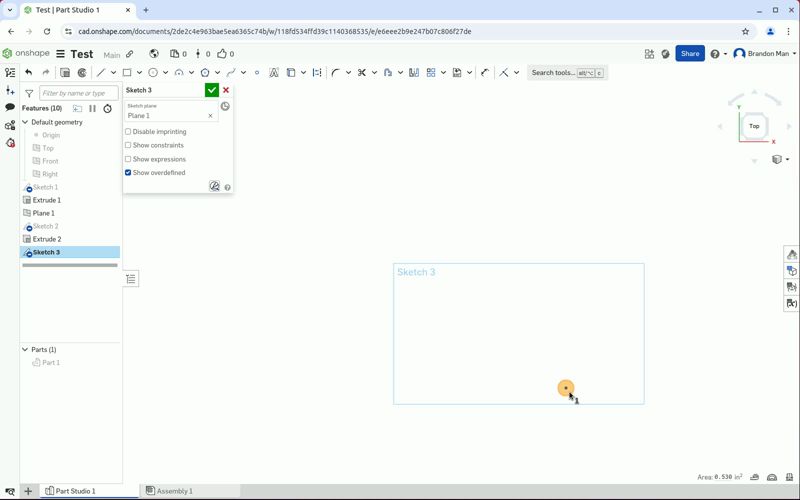
scroll(-6)
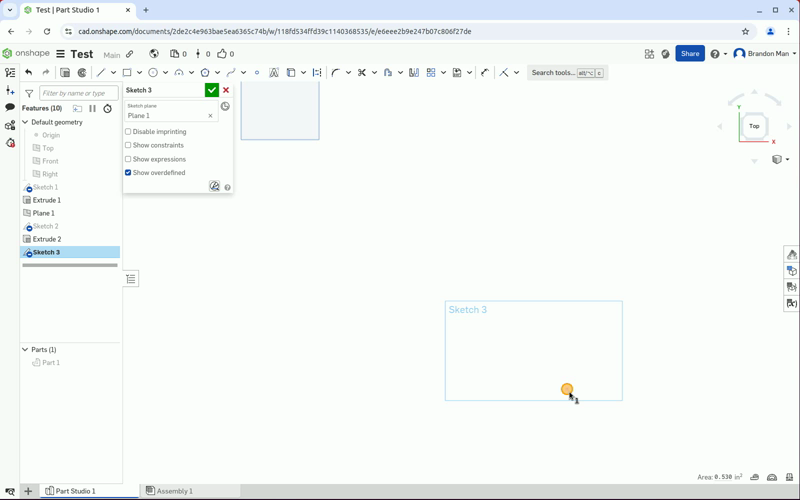
scroll(-6)
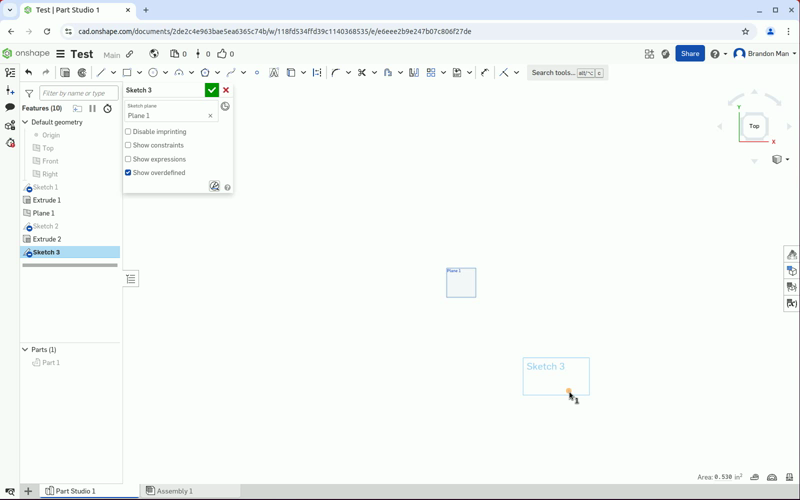
mouse_move(73, 352)
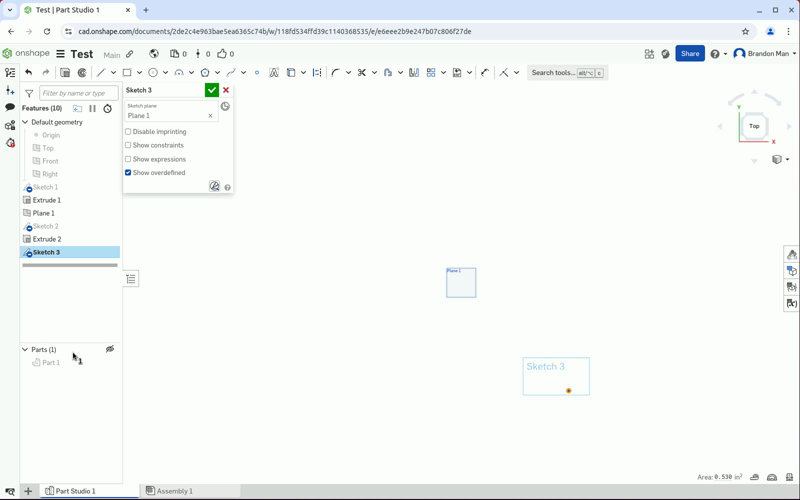
key(shift+y)
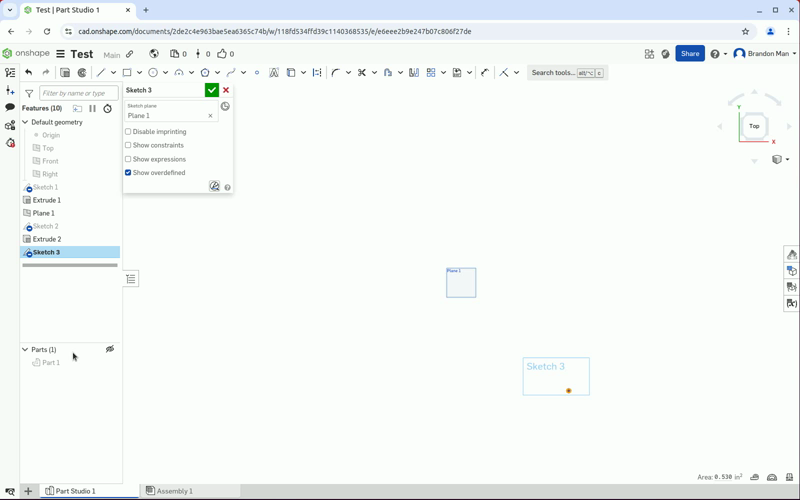
key(shift+e)
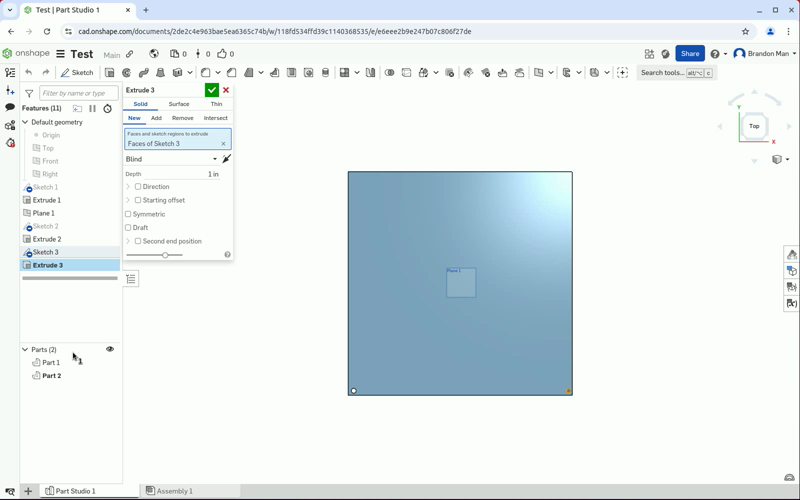
mouse_move(143, 106)
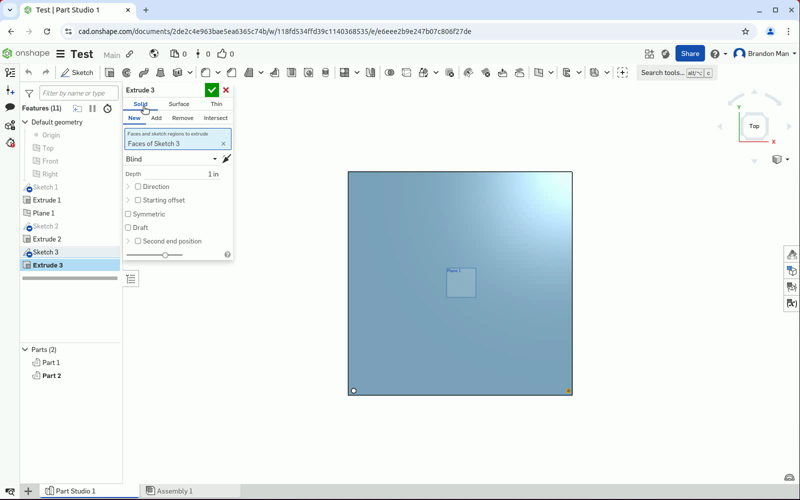
click(143, 106)
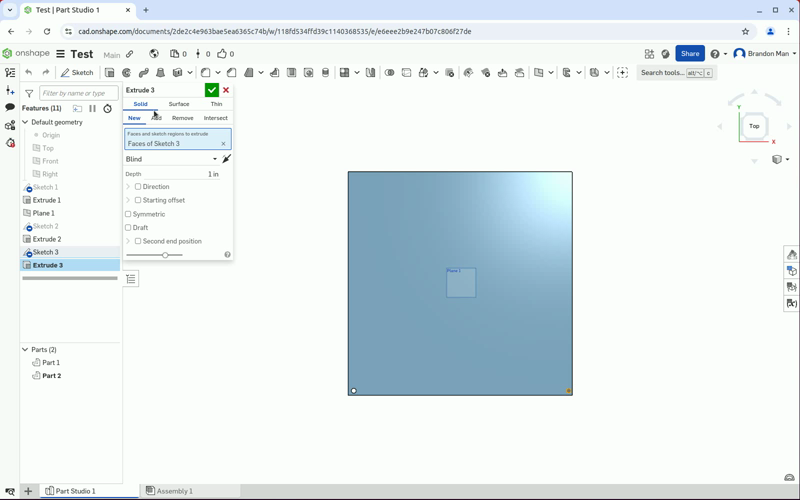
mouse_move(186, 120)
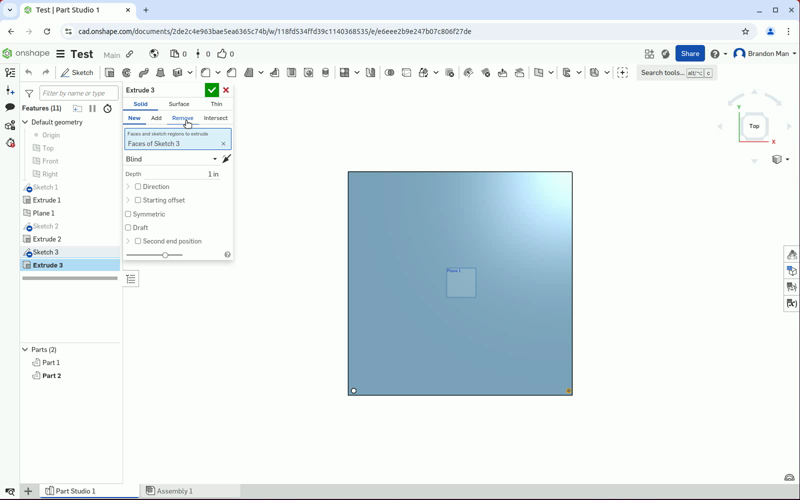
click(186, 120)
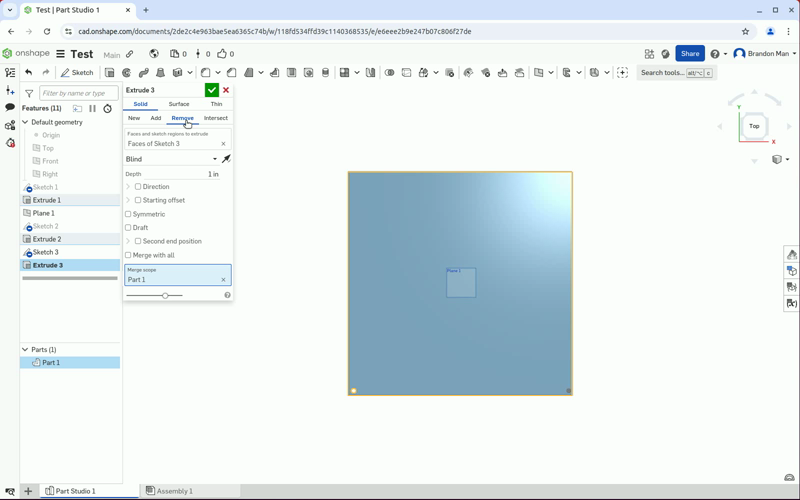
key(tab, 4)
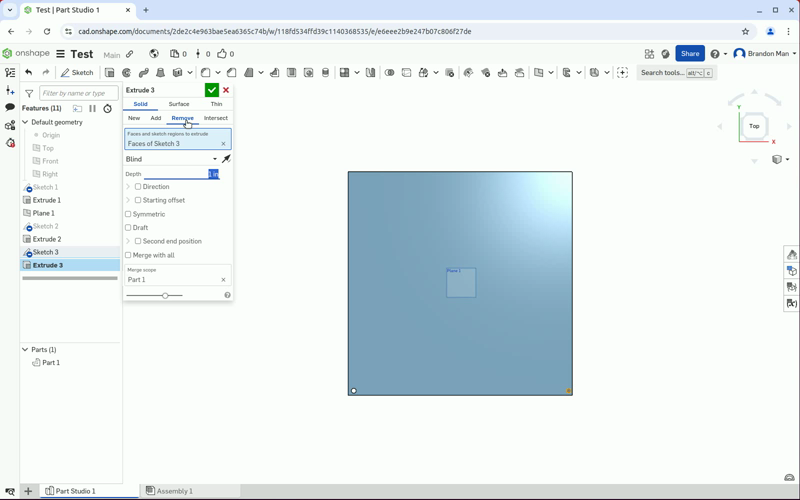
text(5.296)
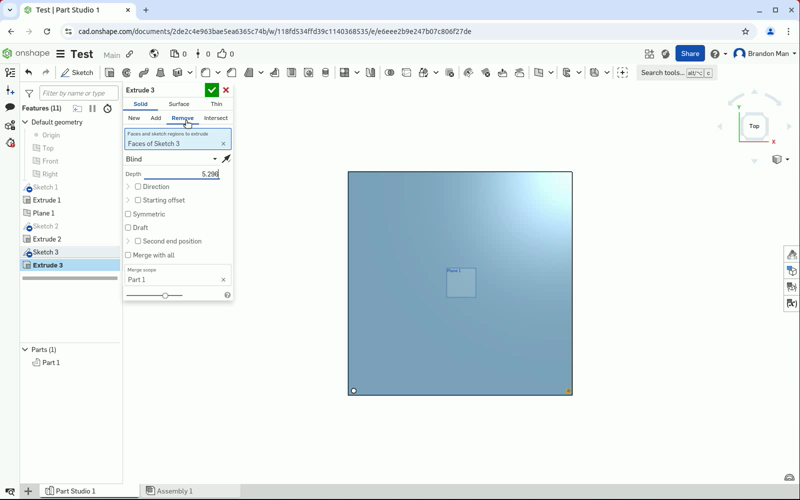
key(tab, 6)
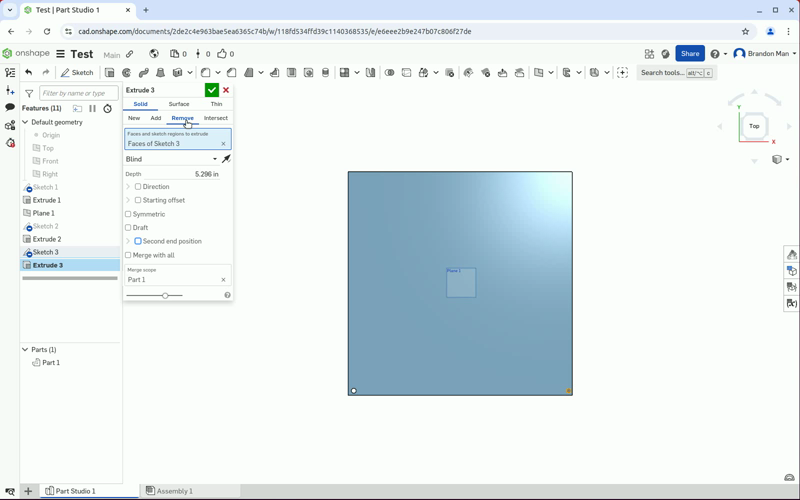
key(space)
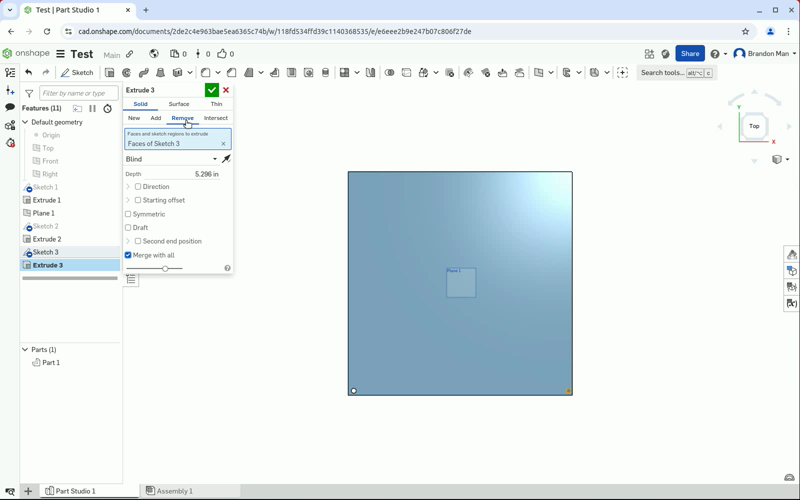
key(enter)
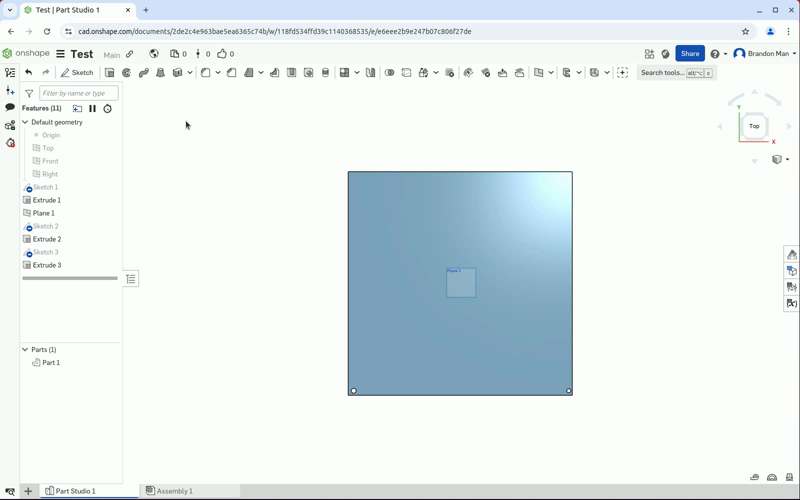
key(shift+h)
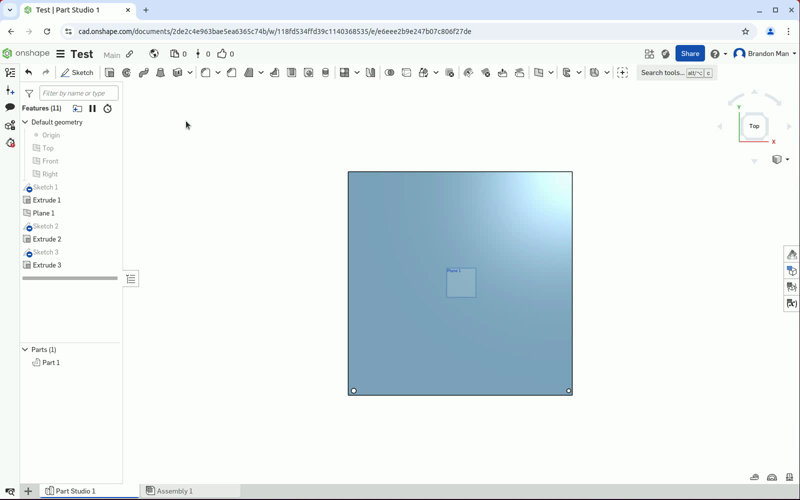
key(shift+h)
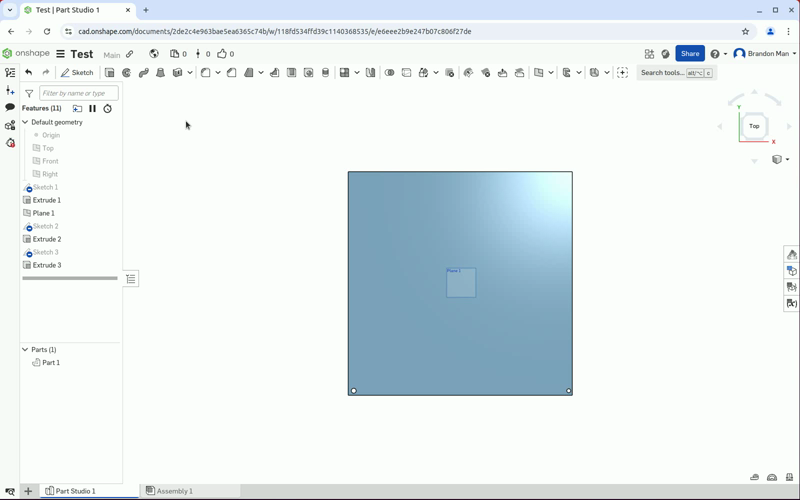
mouse_move(73, 189)
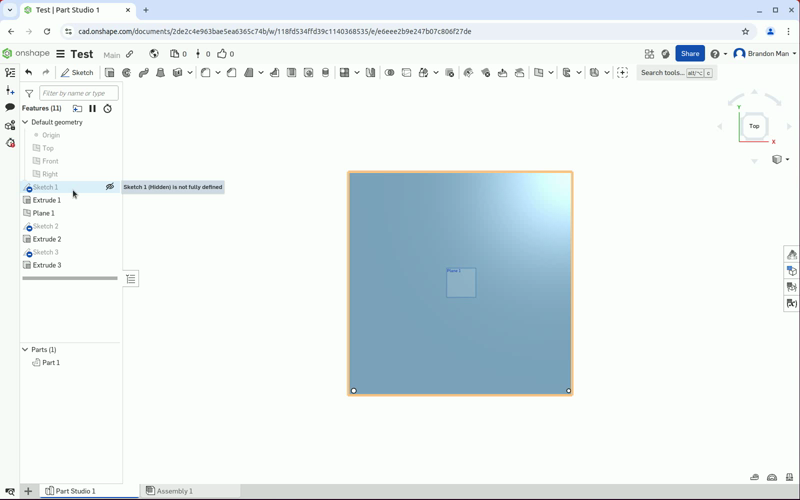
click(73, 189)
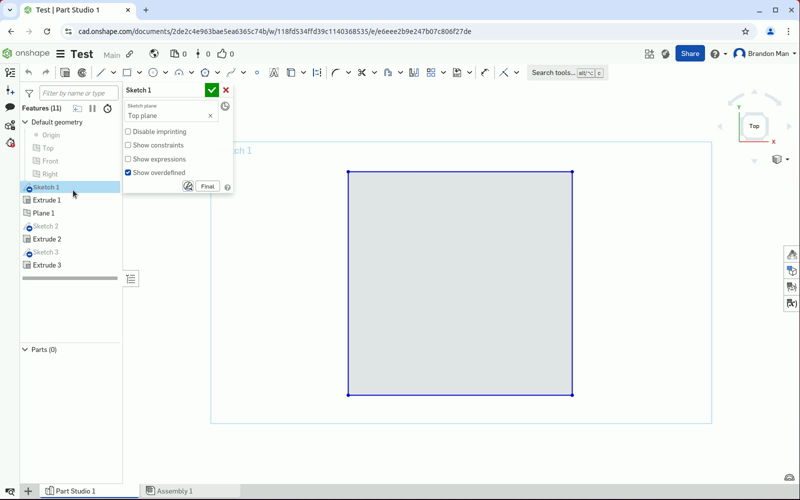
mouse_move(229, 92)
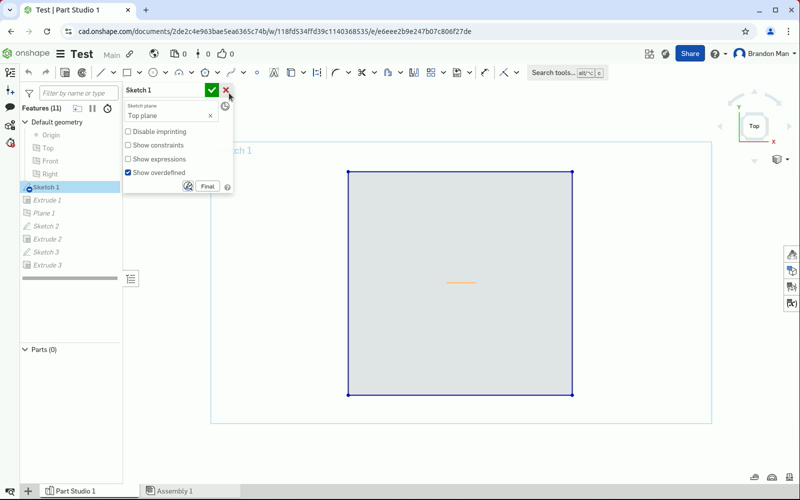
click(229, 92)
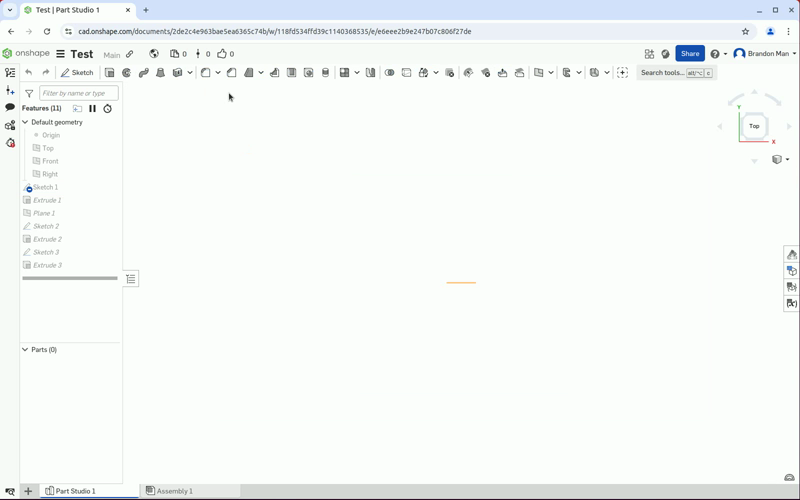
key(shift+s)
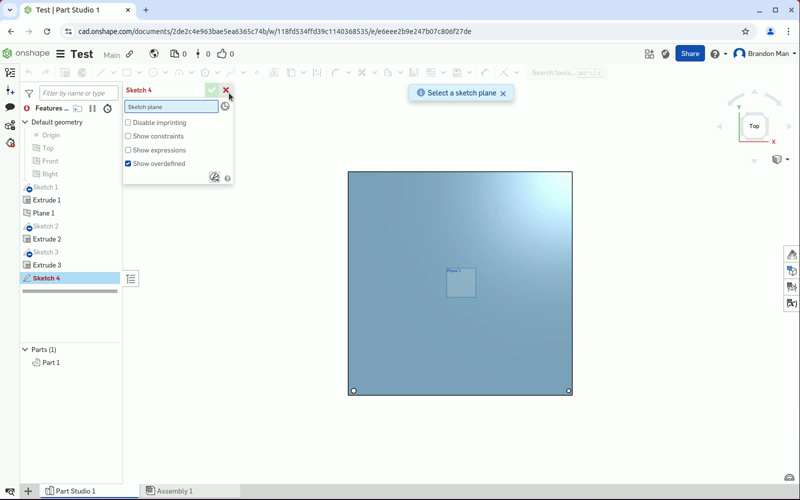
mouse_move(73, 215)
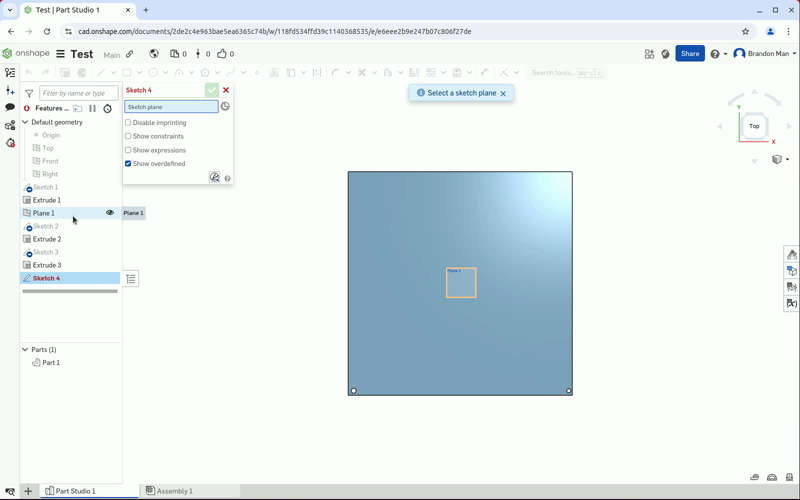
click(73, 215)
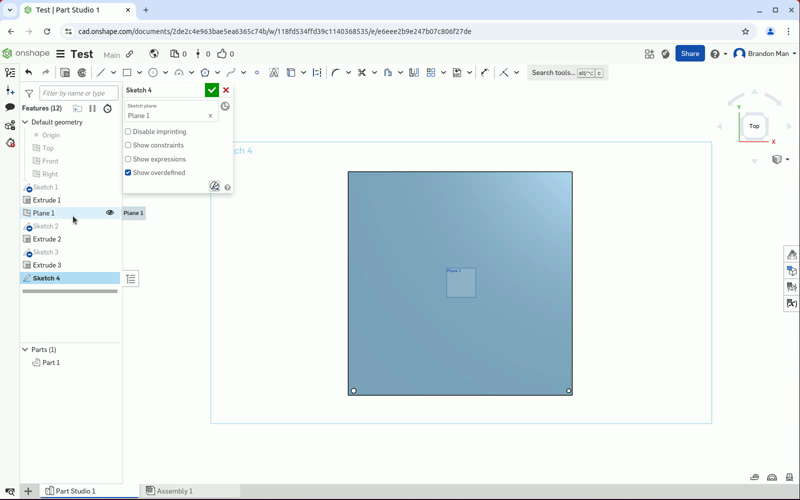
mouse_move(73, 352)
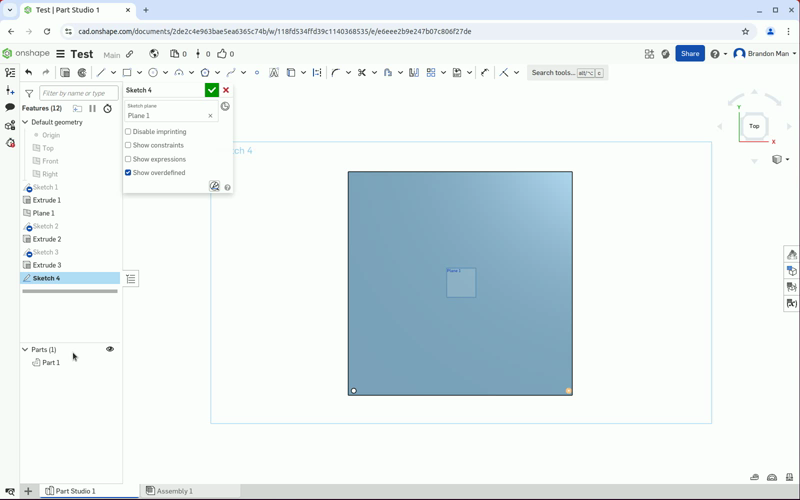
key(y)
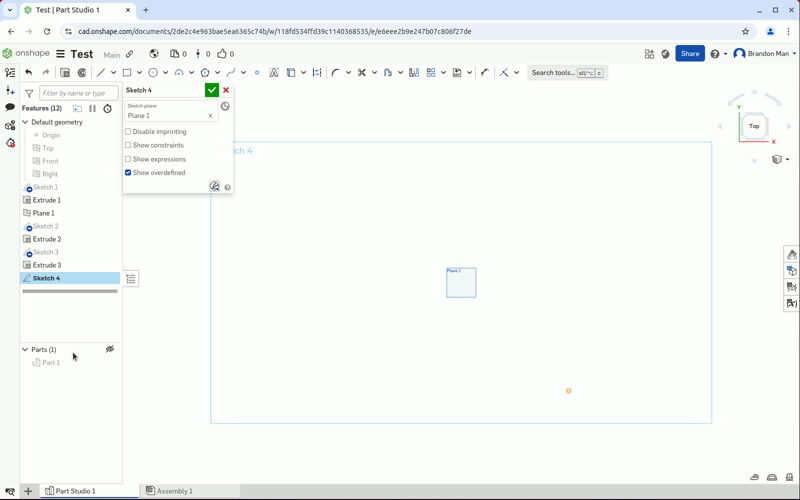
key(c)
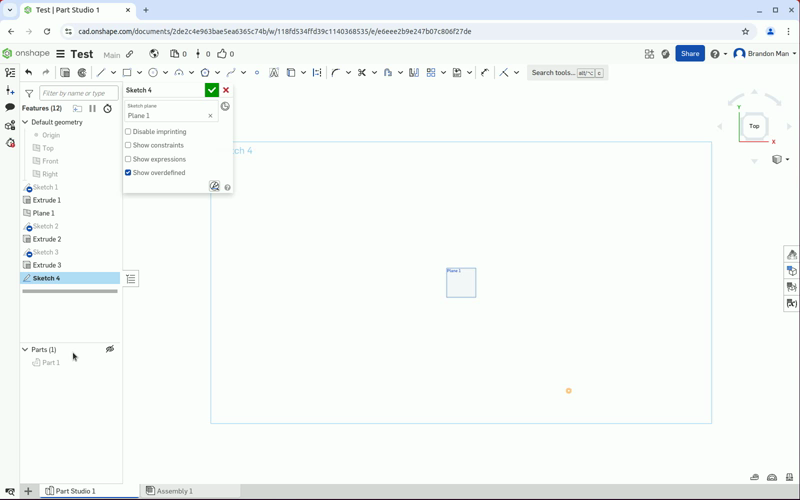
key_down(shift)
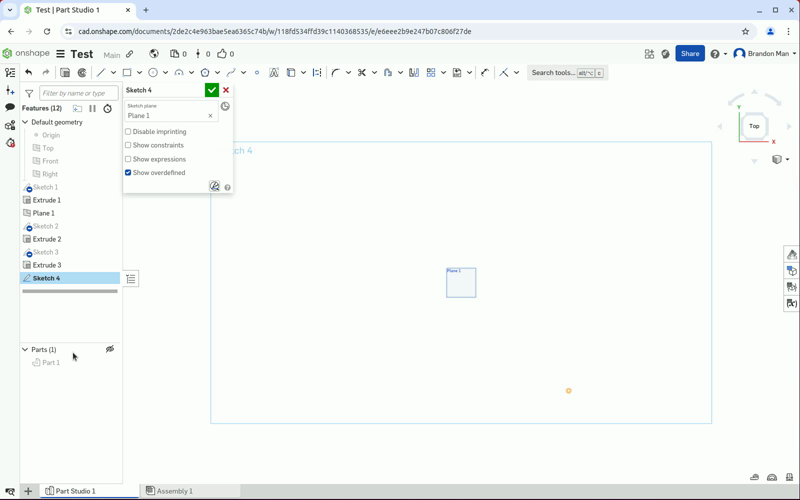
mouse_move(568, 175)
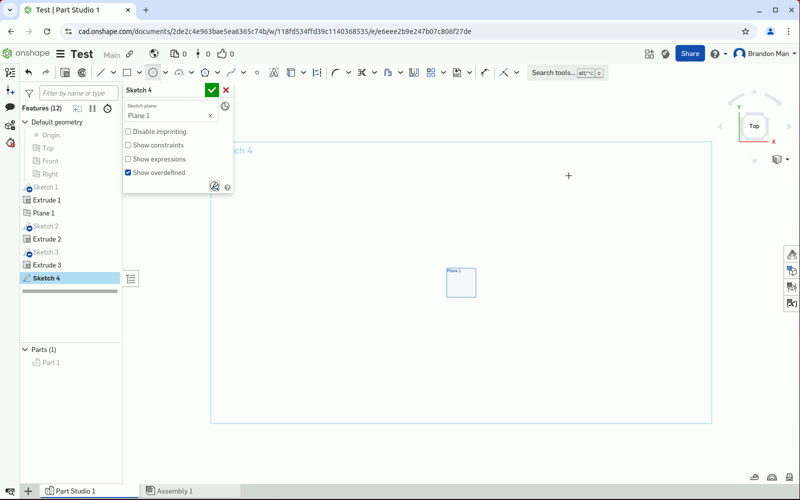
click(568, 175)
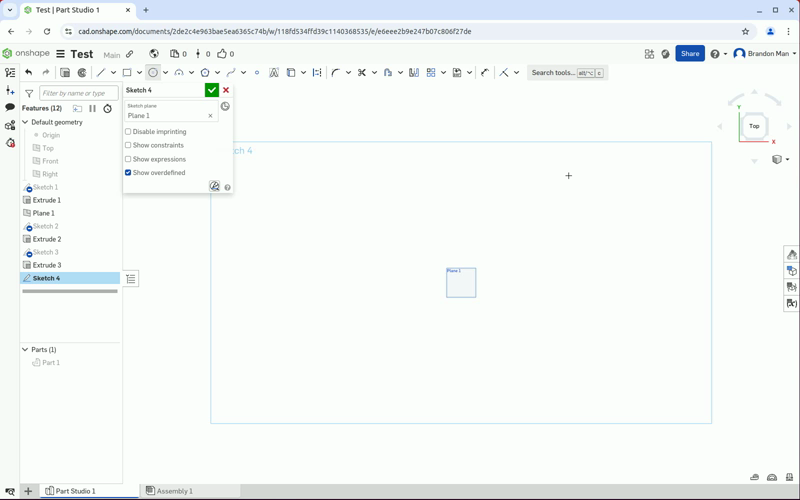
key_up(shift)
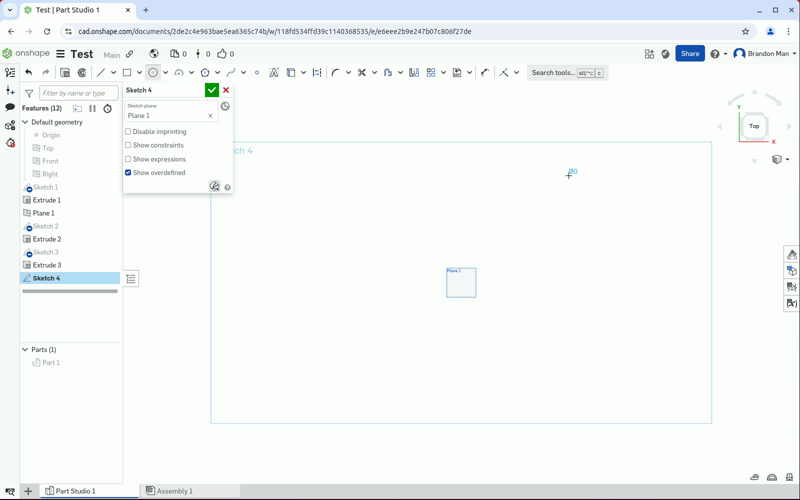
mouse_move(570, 175)
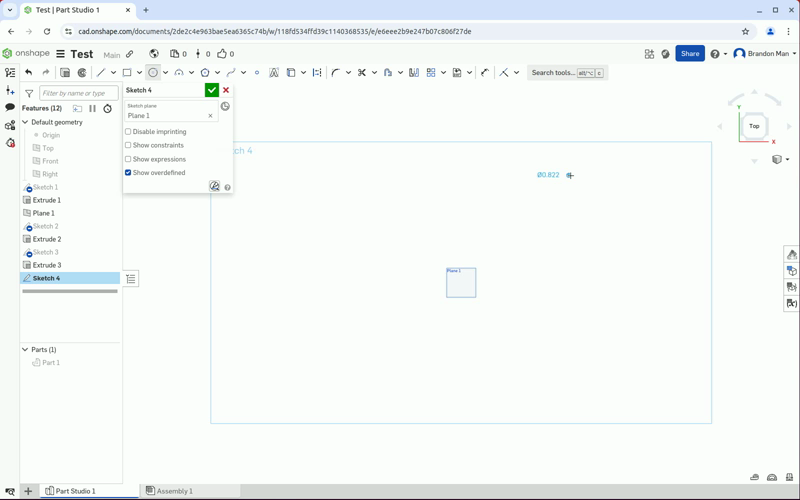
scroll(6)
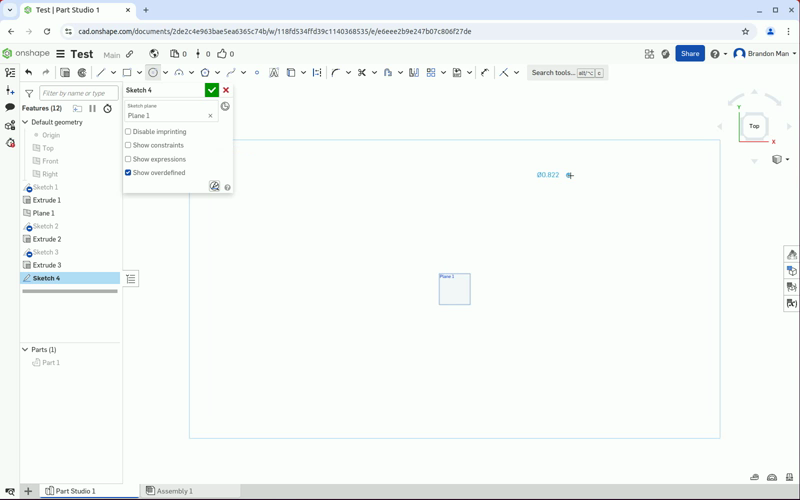
scroll(6)
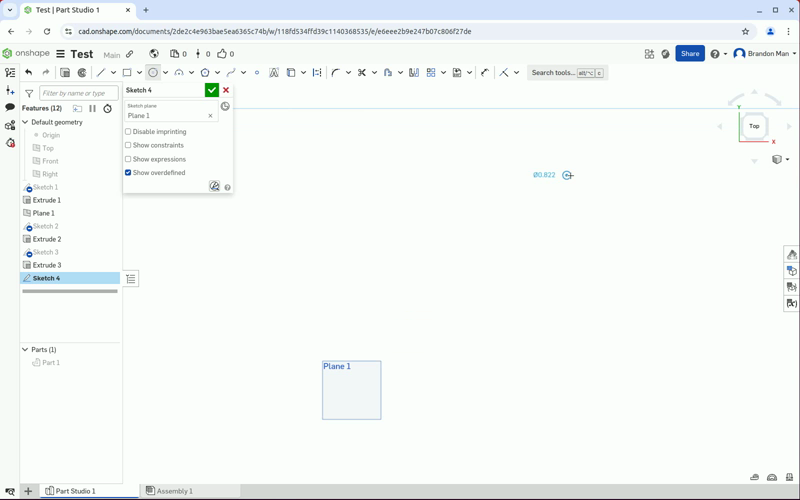
scroll(6)
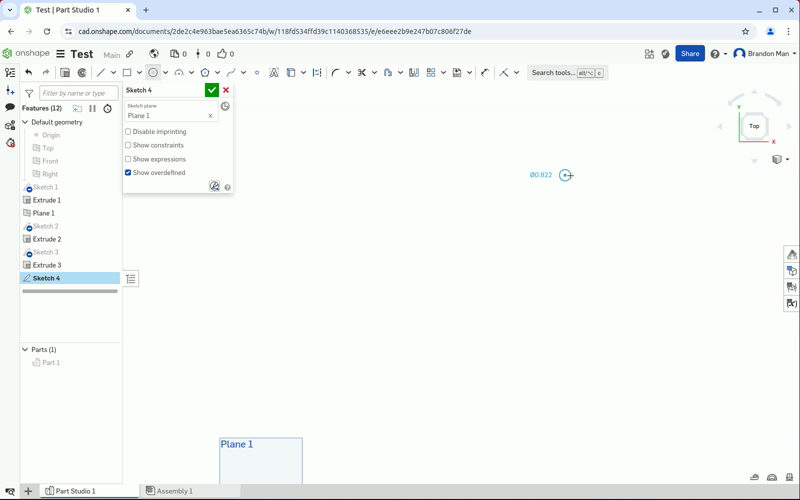
scroll(6)
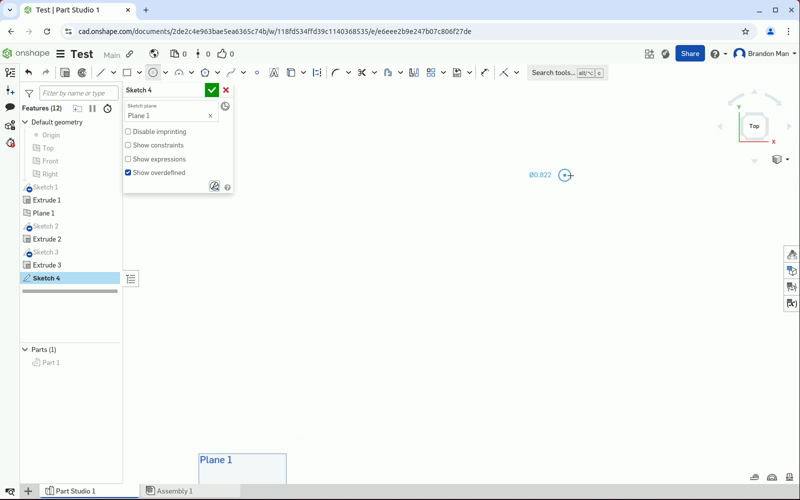
scroll(6)
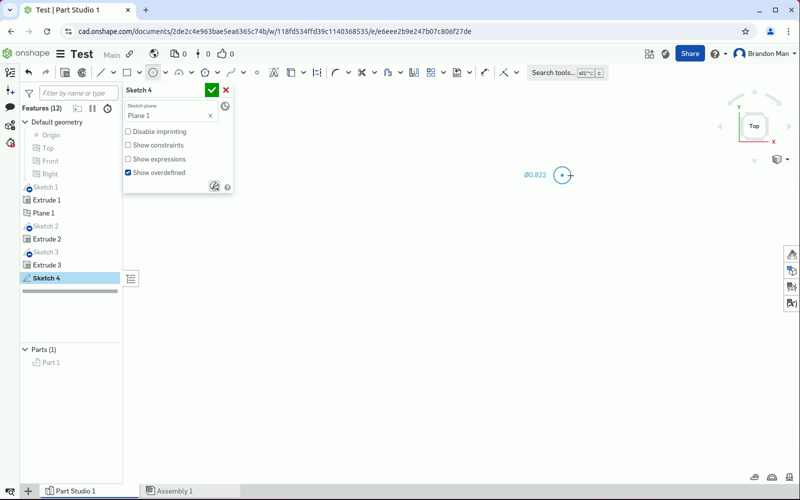
scroll(6)
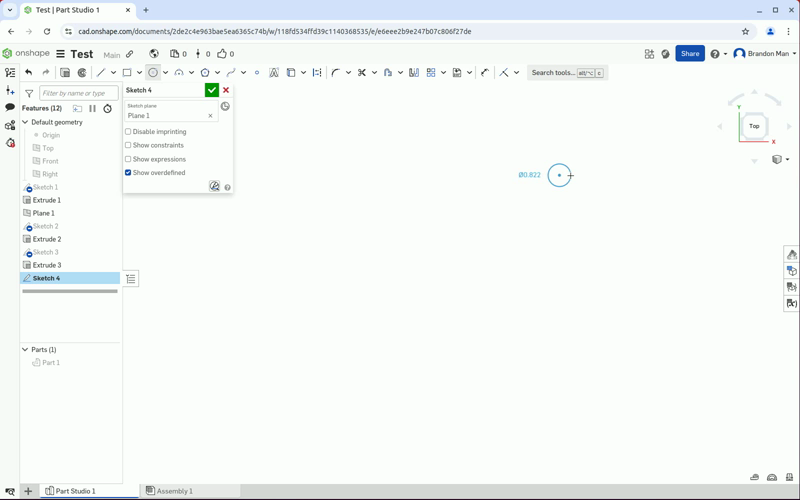
scroll(6)
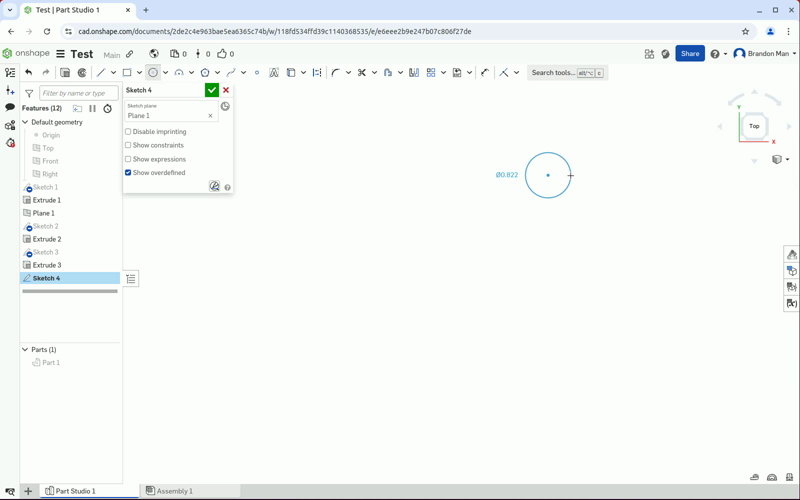
click(570, 175)
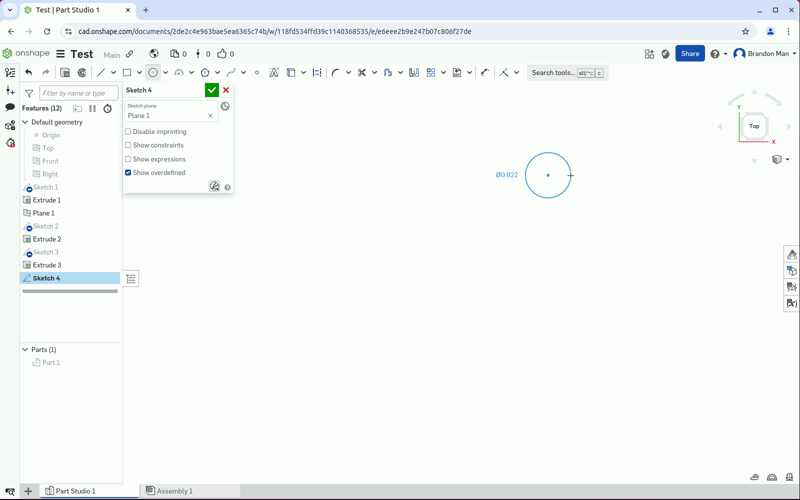
scroll(-6)
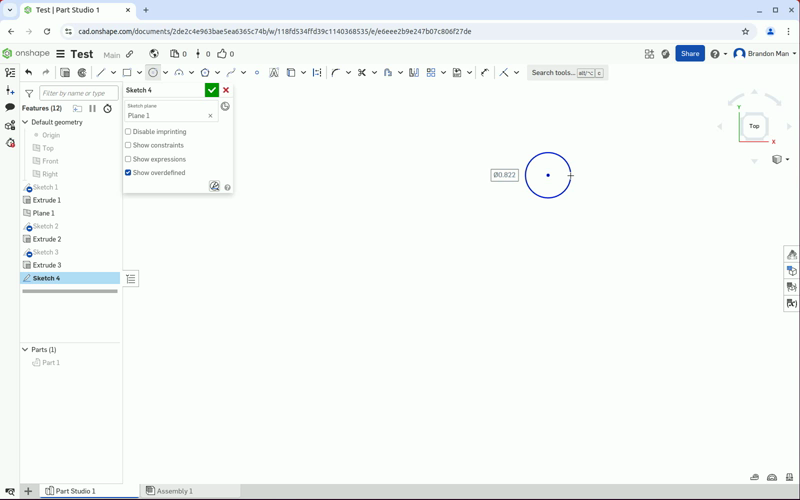
scroll(-6)
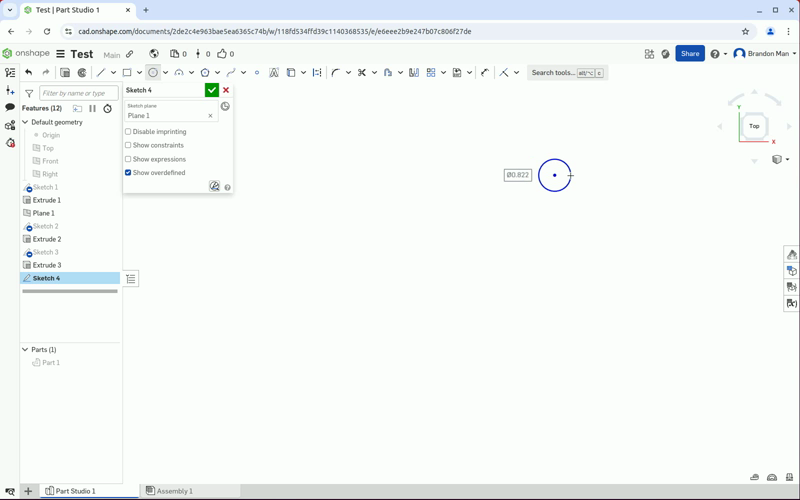
scroll(-6)
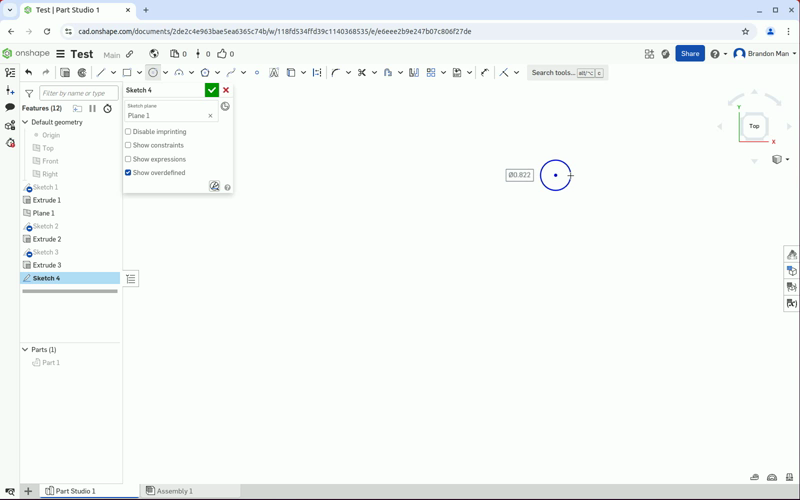
scroll(-6)
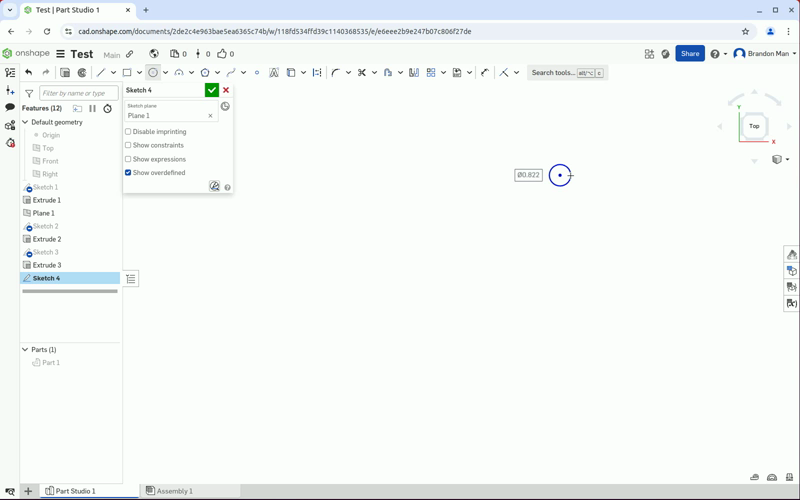
scroll(-6)
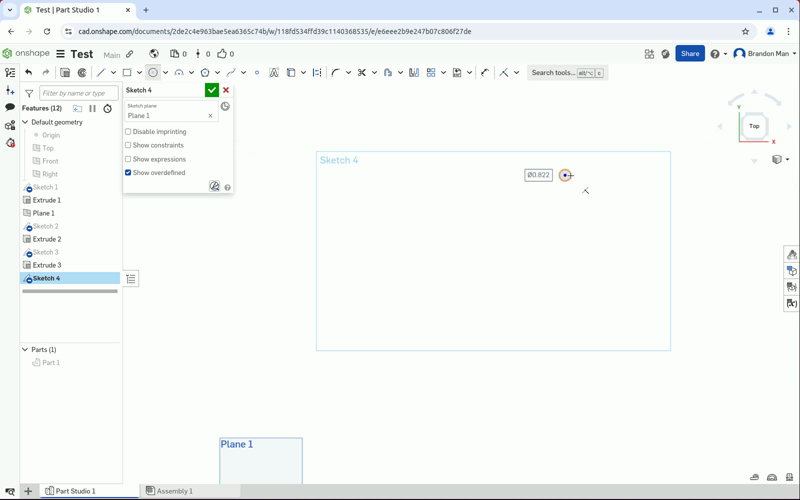
scroll(-6)
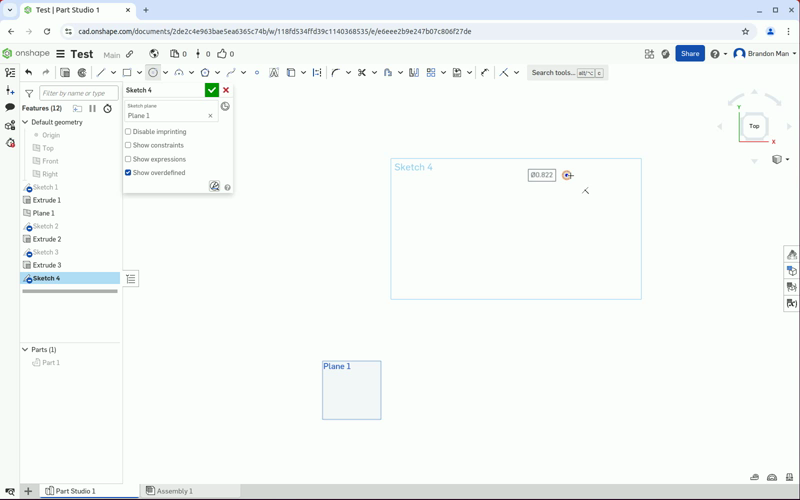
scroll(-6)
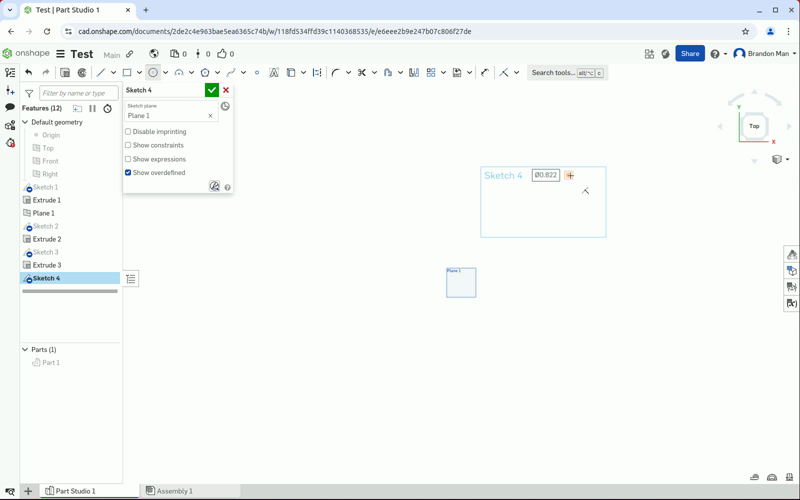
key(esc)
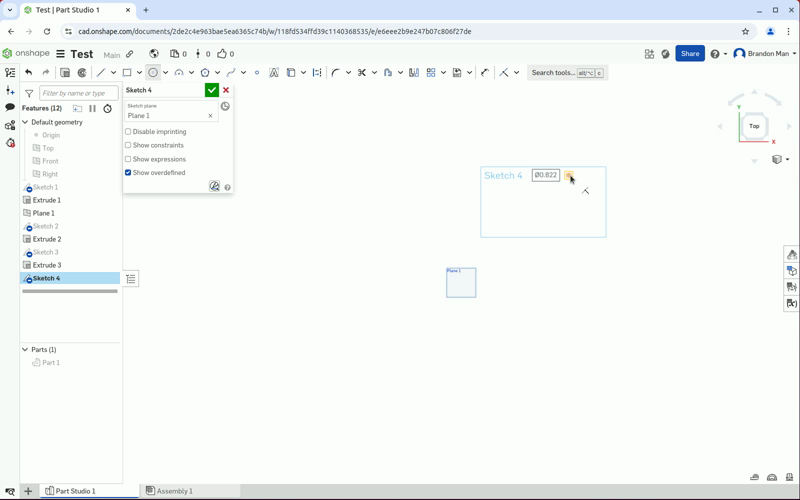
mouse_move(567, 177)
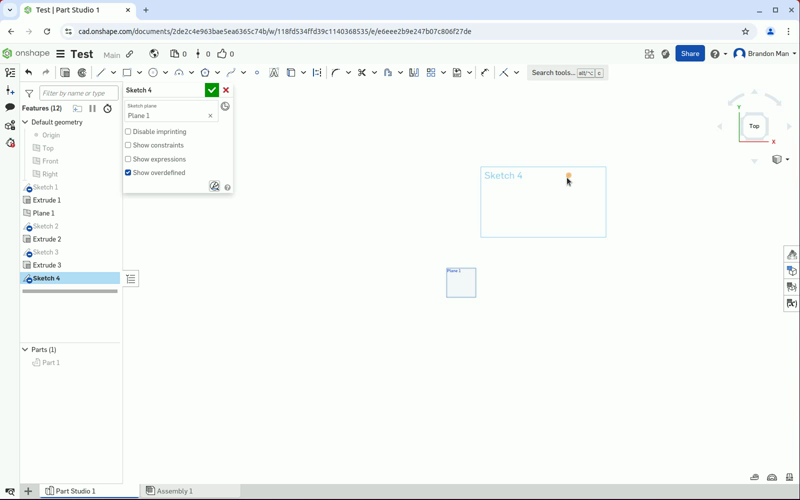
scroll(6)
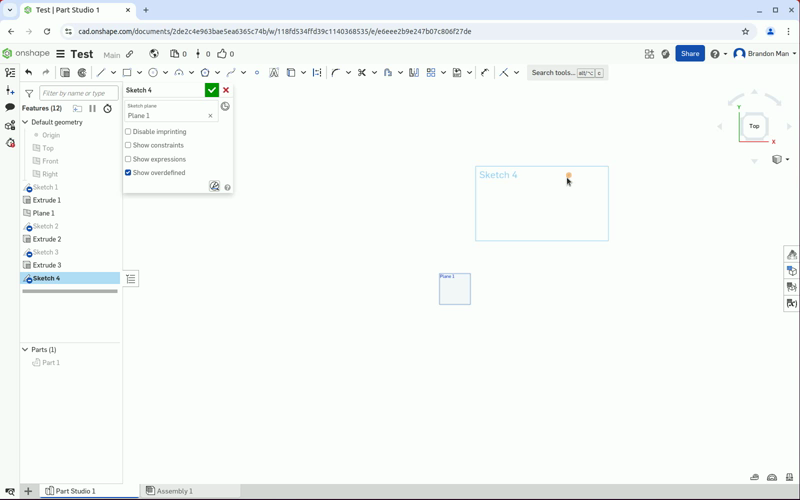
scroll(6)
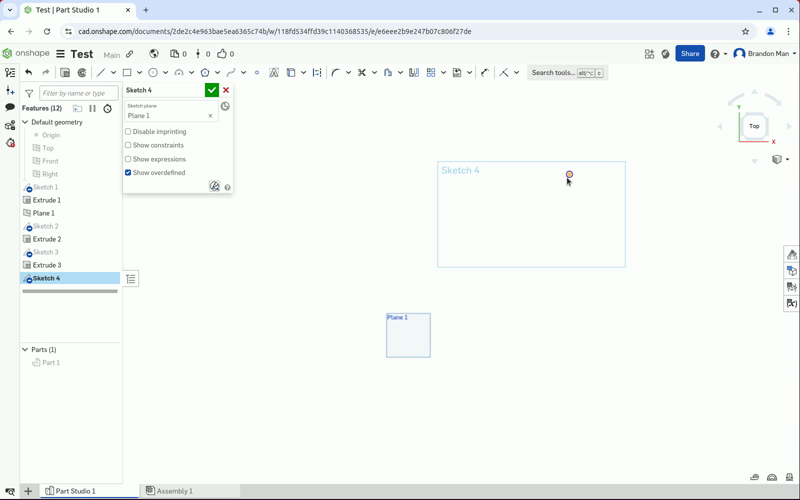
scroll(6)
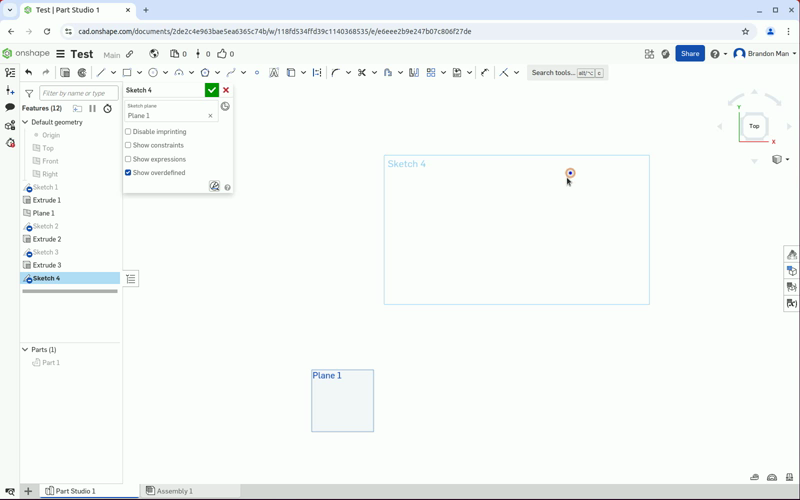
scroll(6)
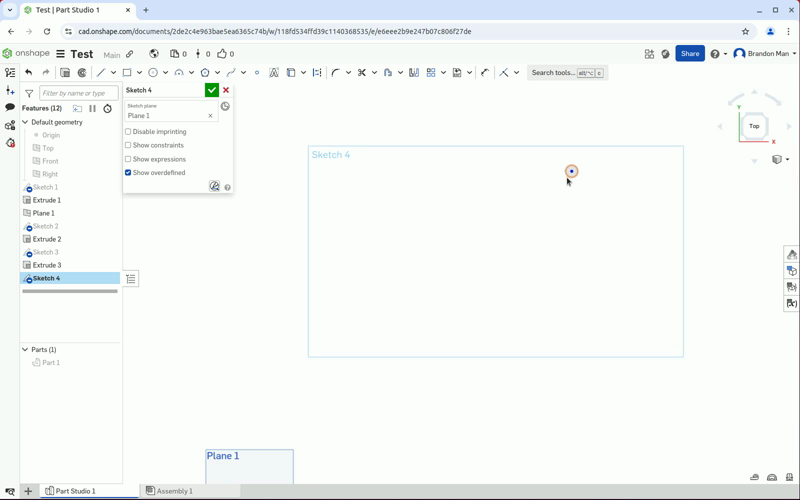
scroll(6)
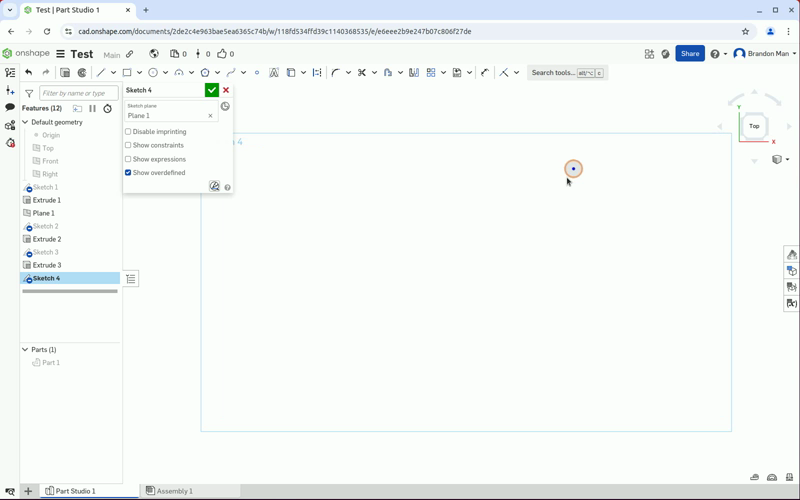
scroll(6)
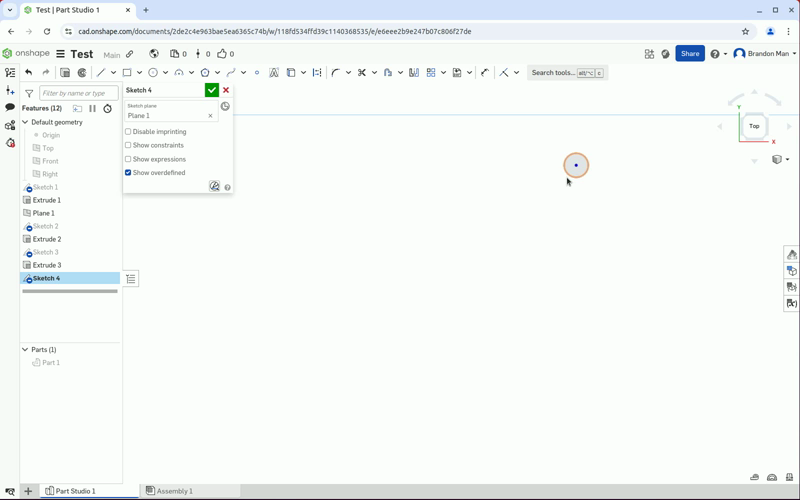
scroll(6)
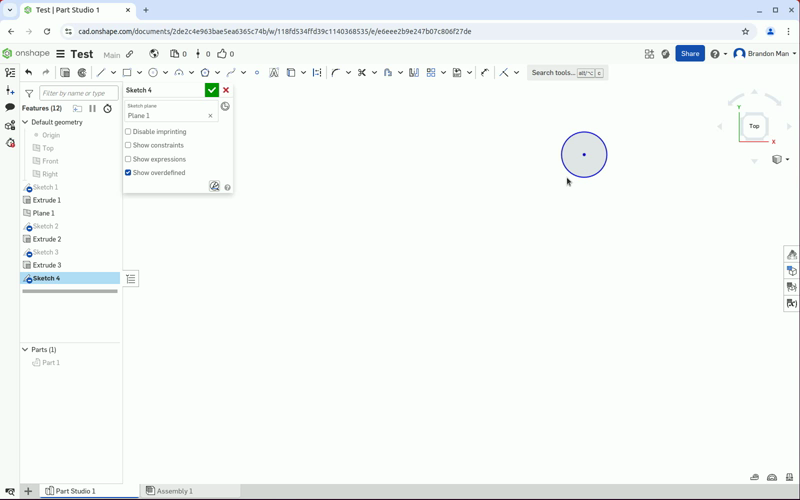
click(567, 177)
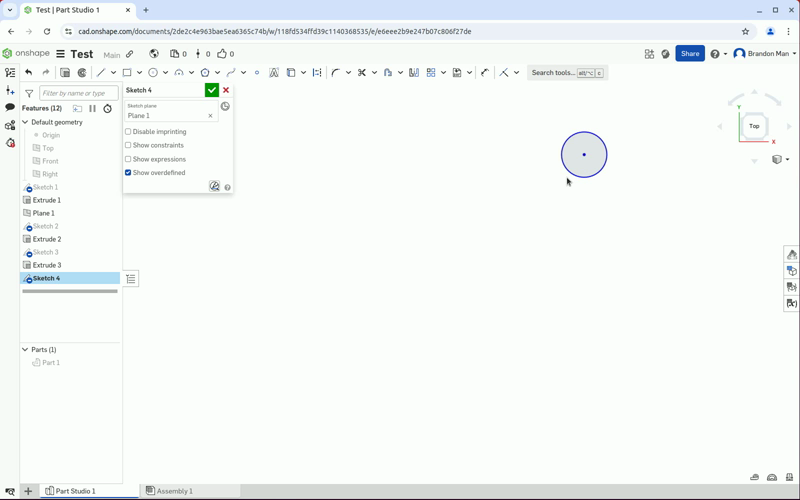
scroll(-6)
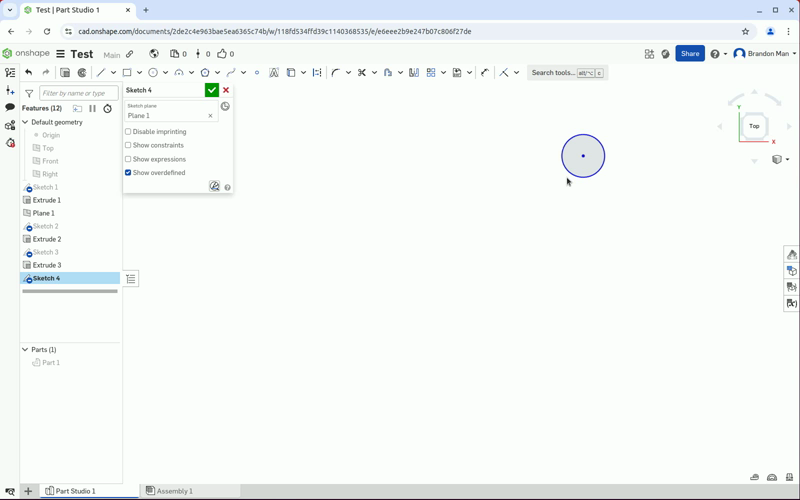
scroll(-6)
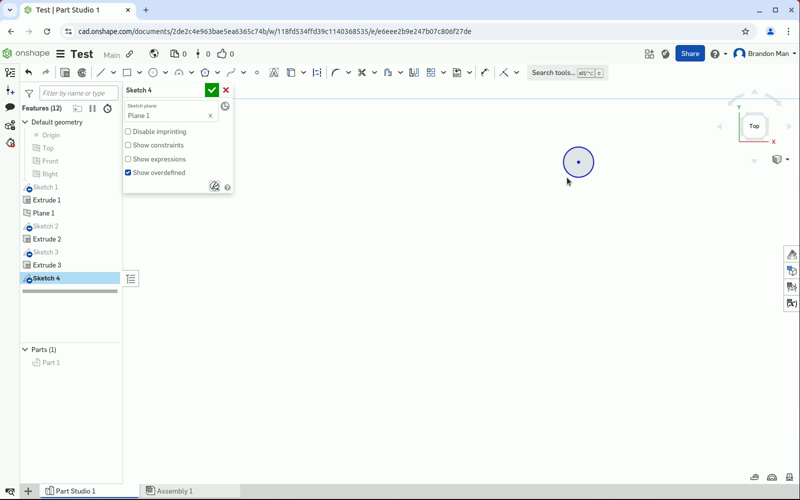
scroll(-6)
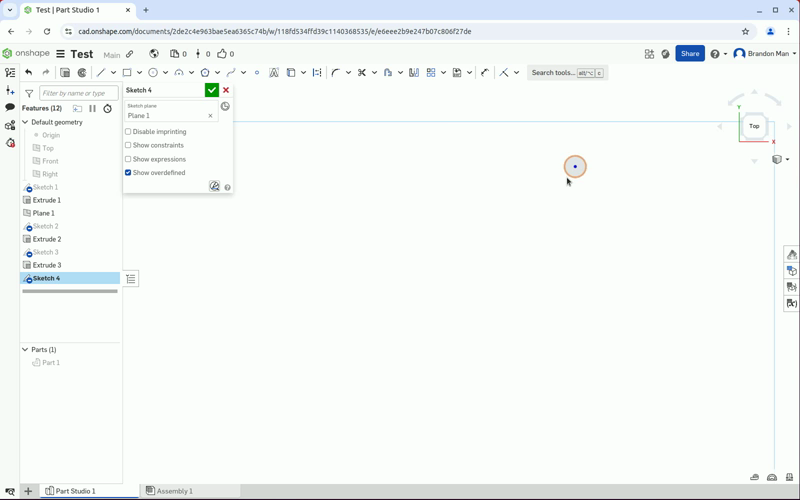
scroll(-6)
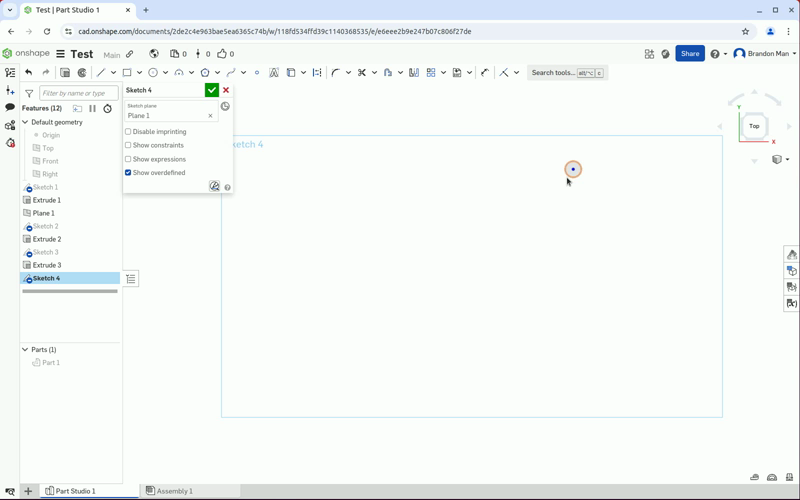
scroll(-6)
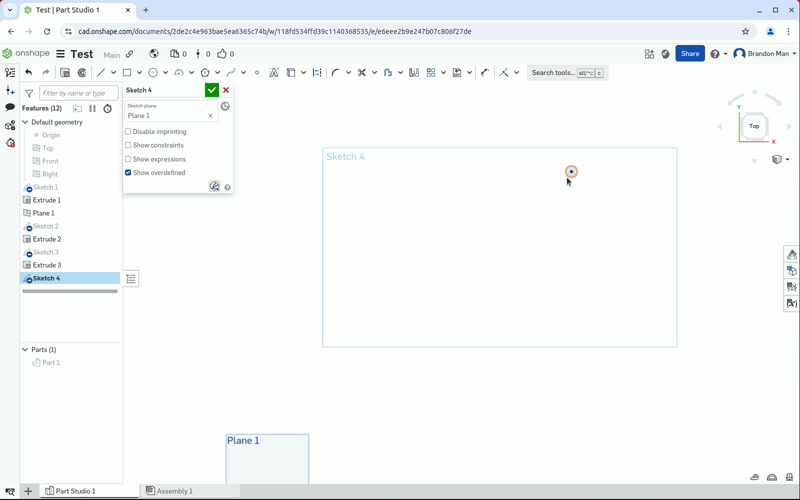
scroll(-6)
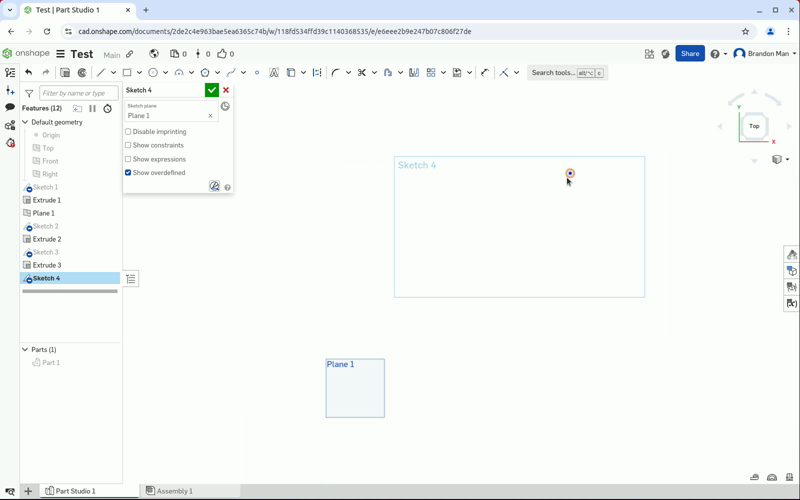
scroll(-6)
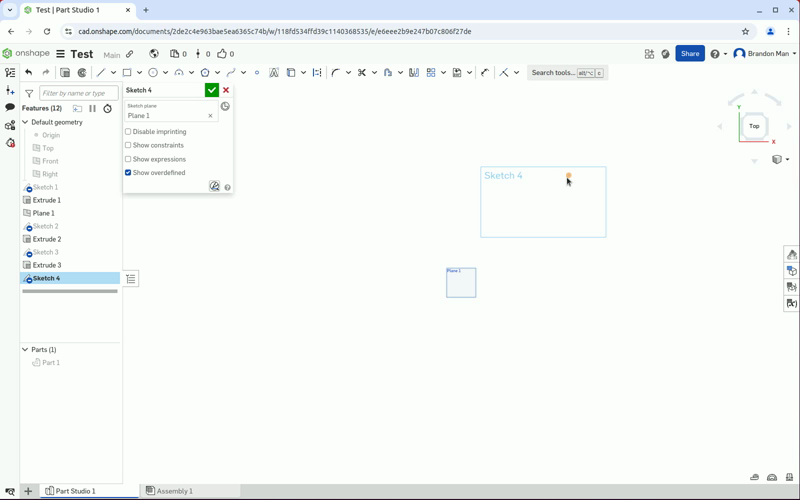
mouse_move(73, 352)
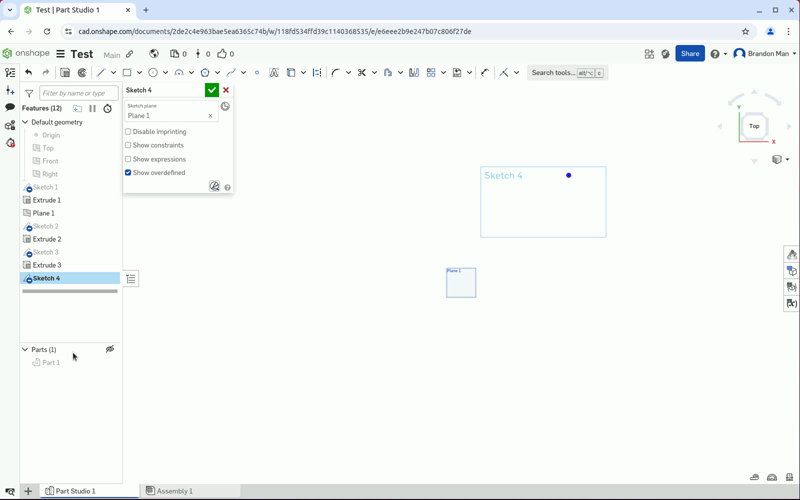
key(shift+y)
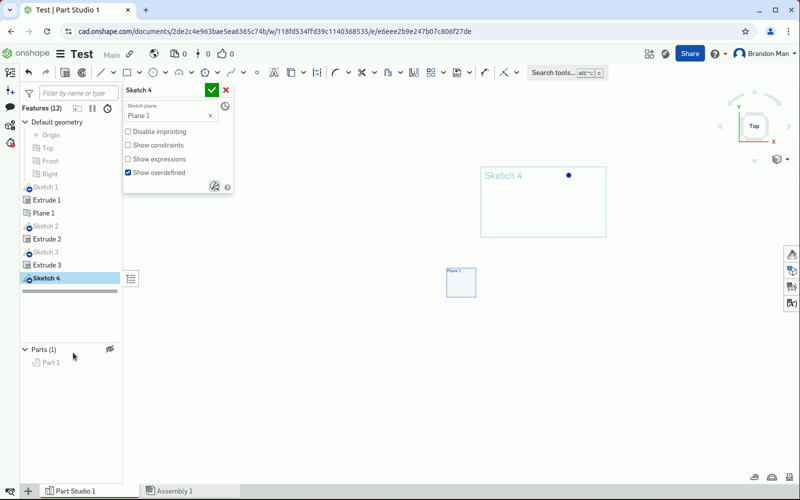
key(shift+e)
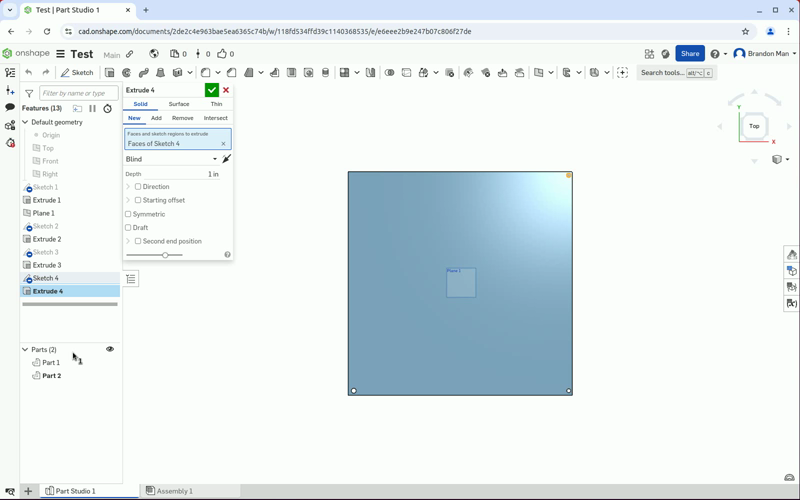
mouse_move(143, 106)
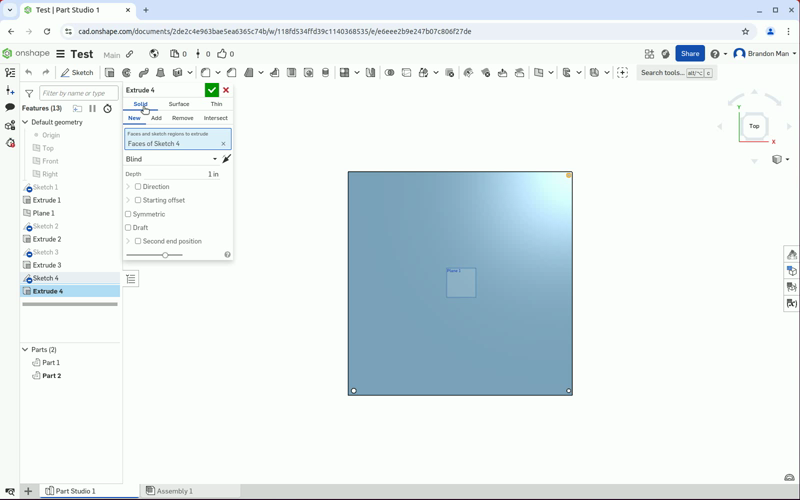
click(143, 106)
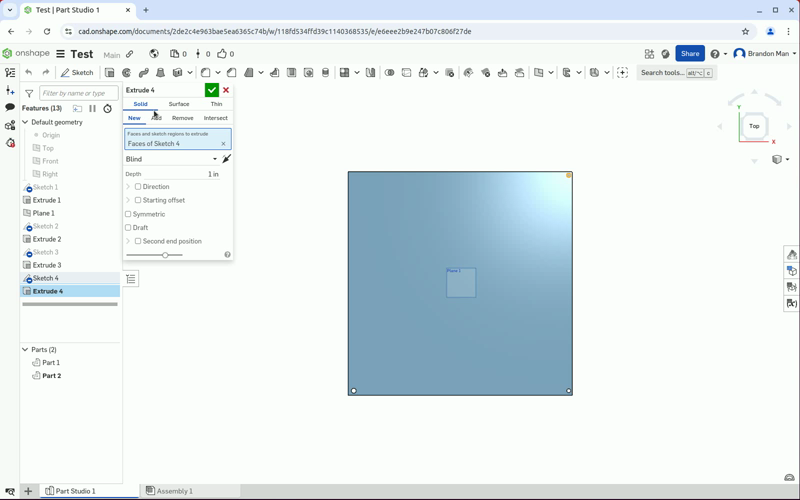
mouse_move(186, 120)
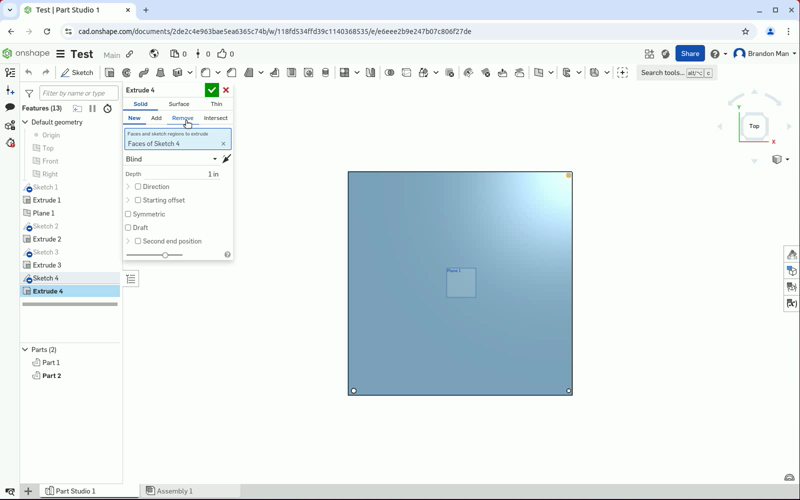
click(186, 120)
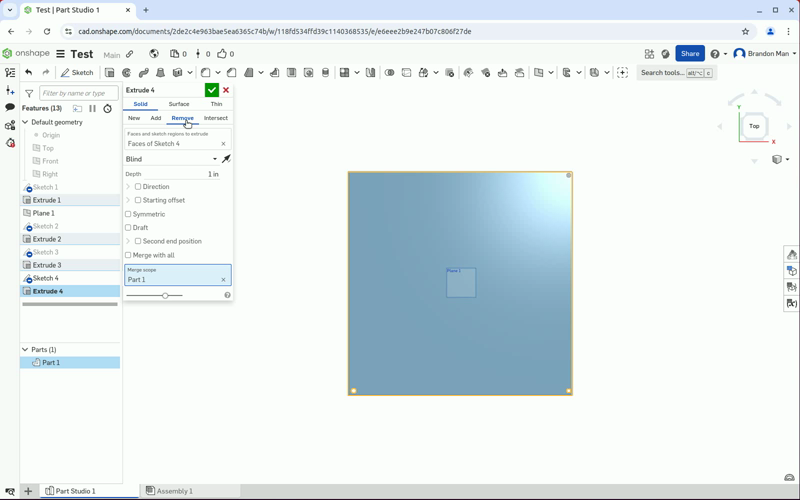
key(tab, 4)
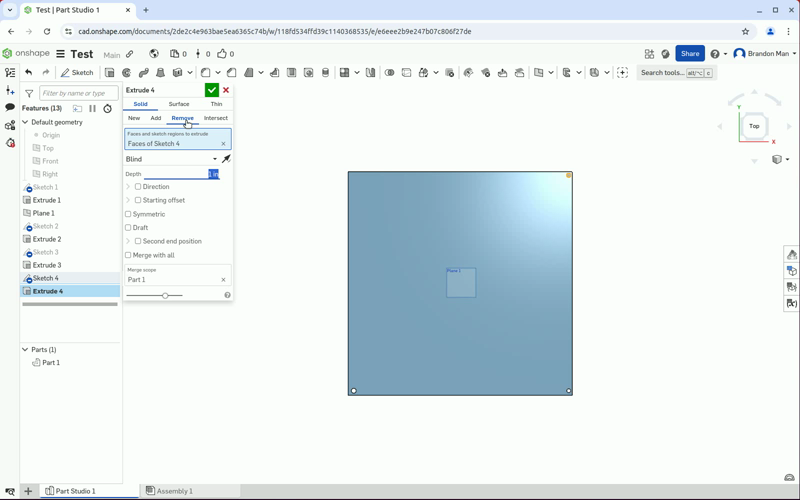
text(5.296)
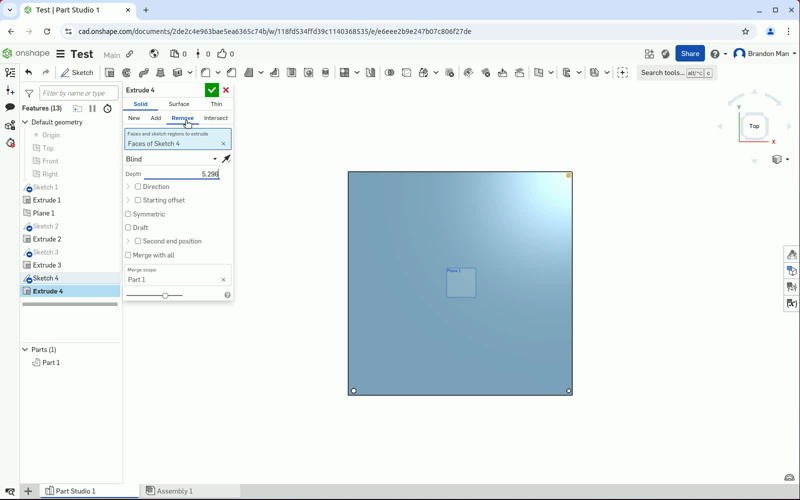
key(tab, 6)
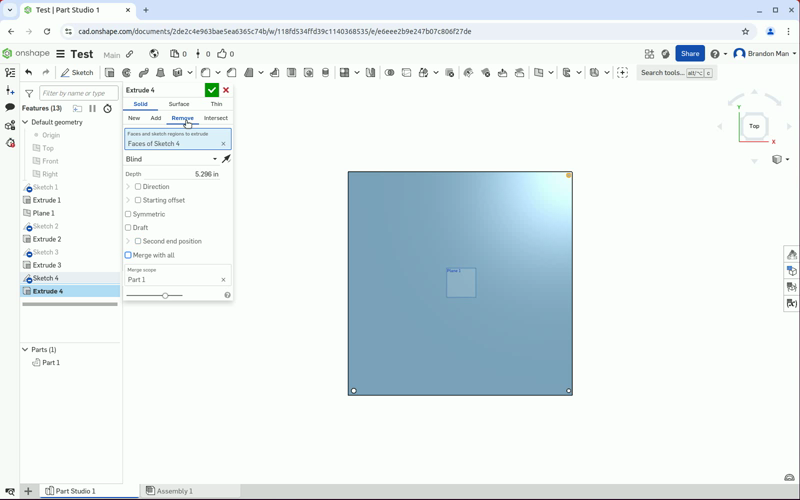
key(space)
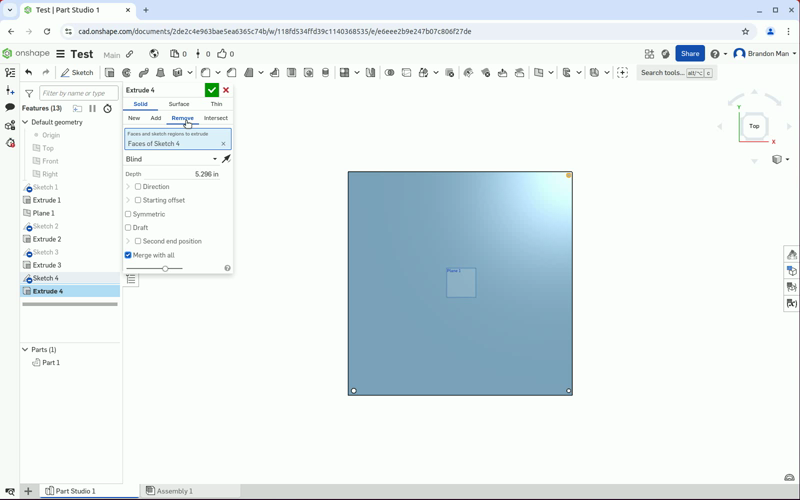
key(enter)
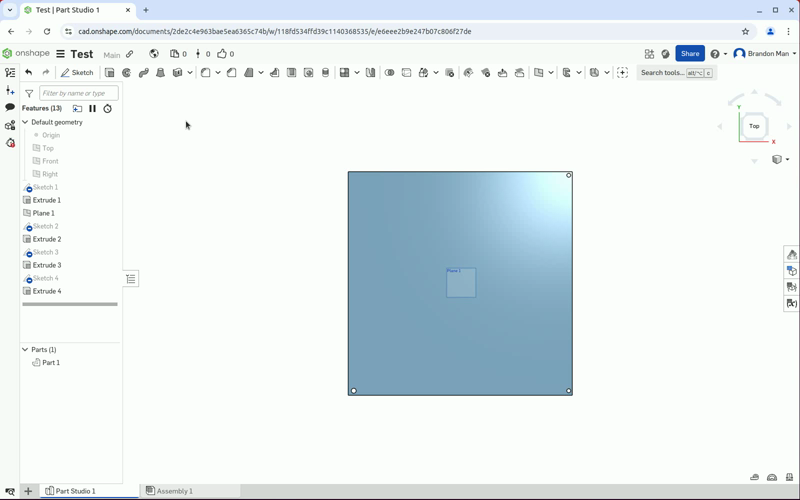
key(shift+h)
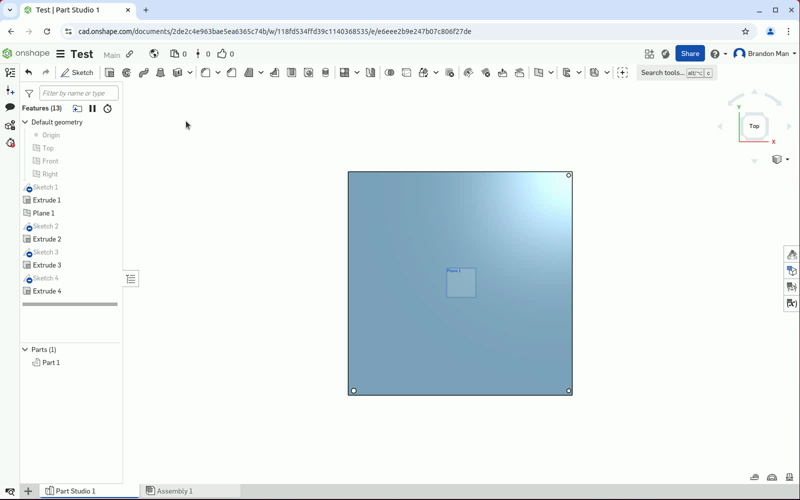
key(shift+h)
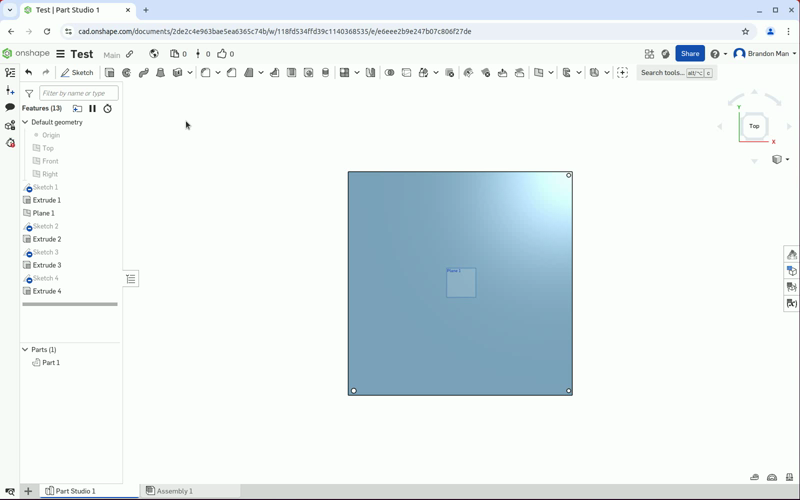
mouse_move(73, 189)
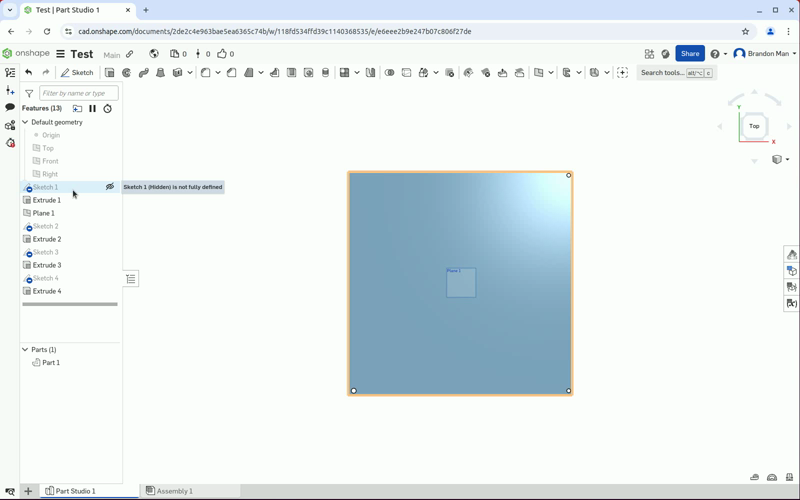
click(73, 189)
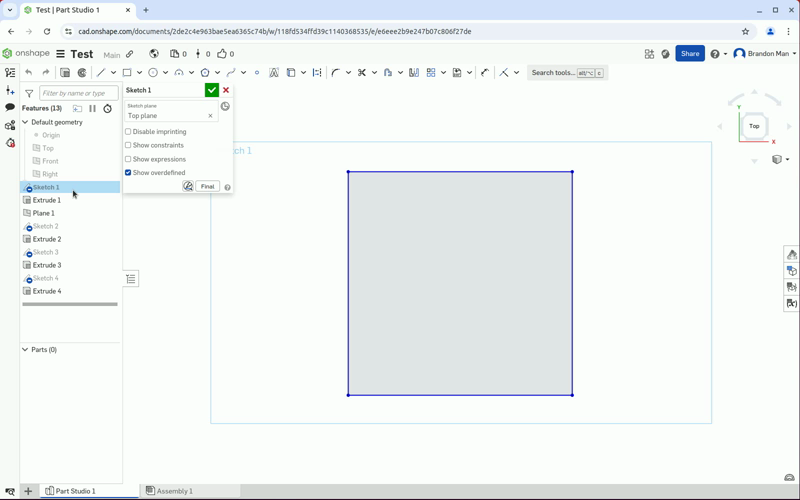
mouse_move(229, 92)
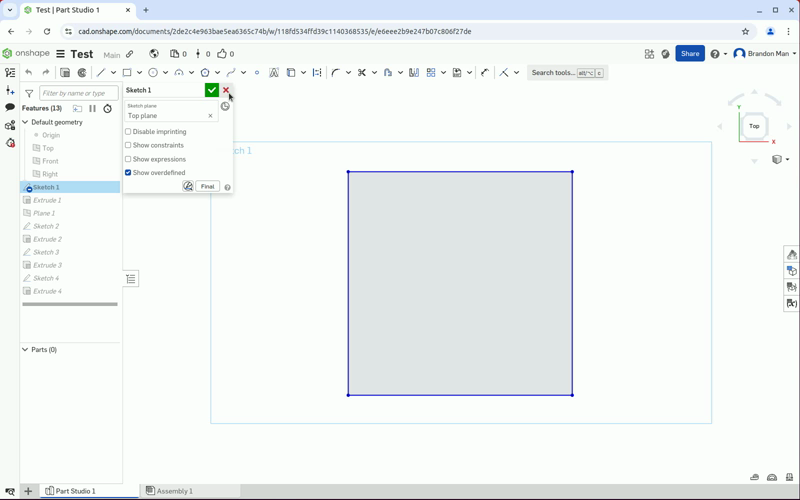
click(229, 92)
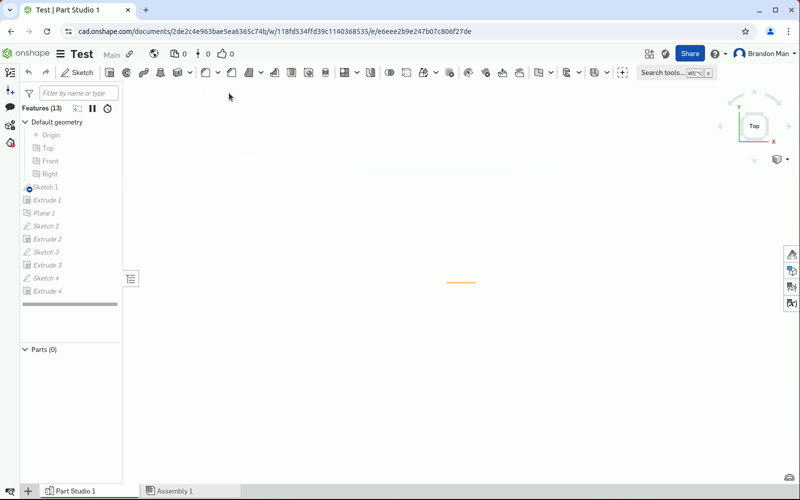
key(shift+s)
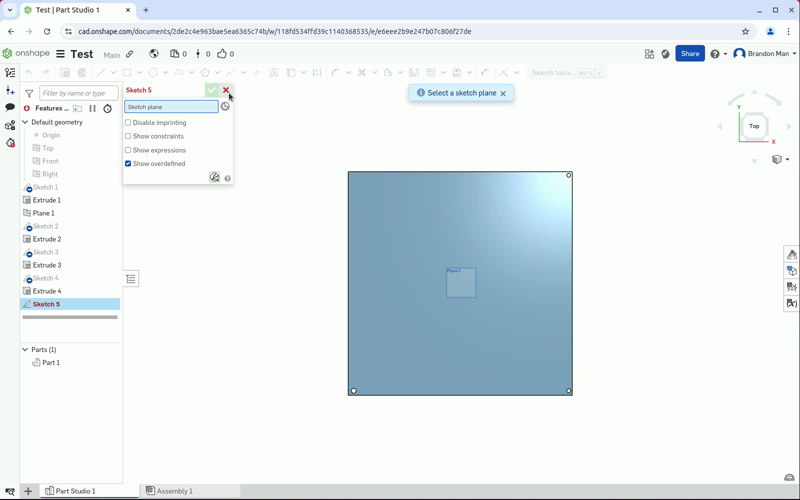
mouse_move(73, 215)
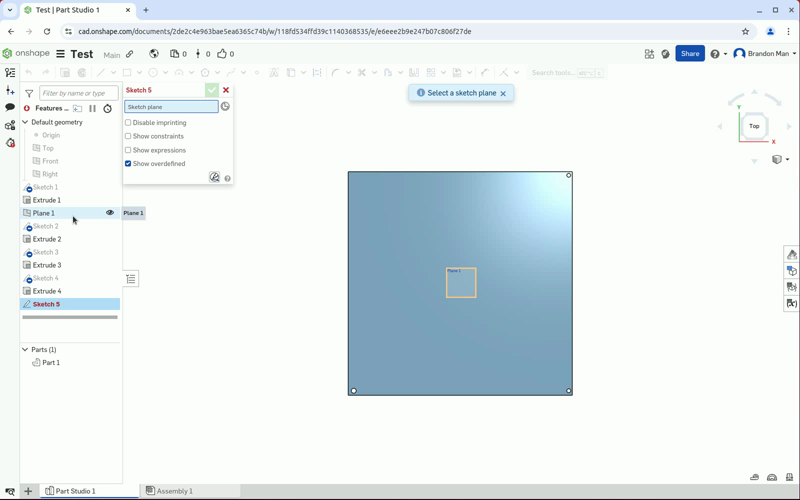
click(73, 215)
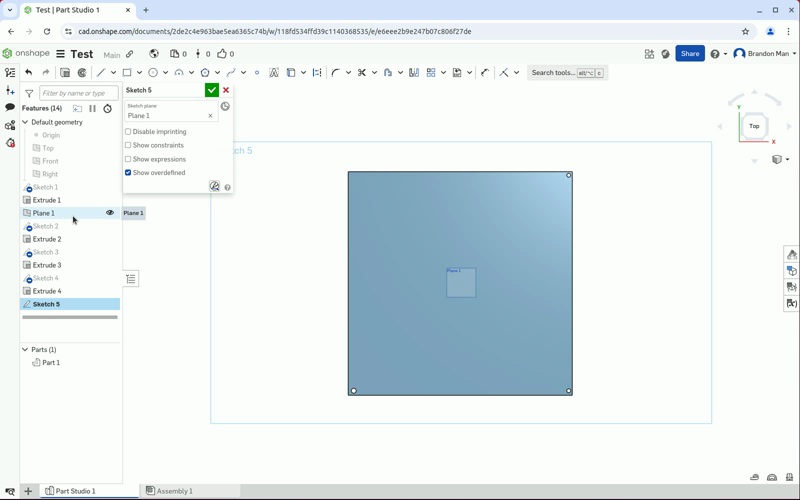
mouse_move(73, 352)
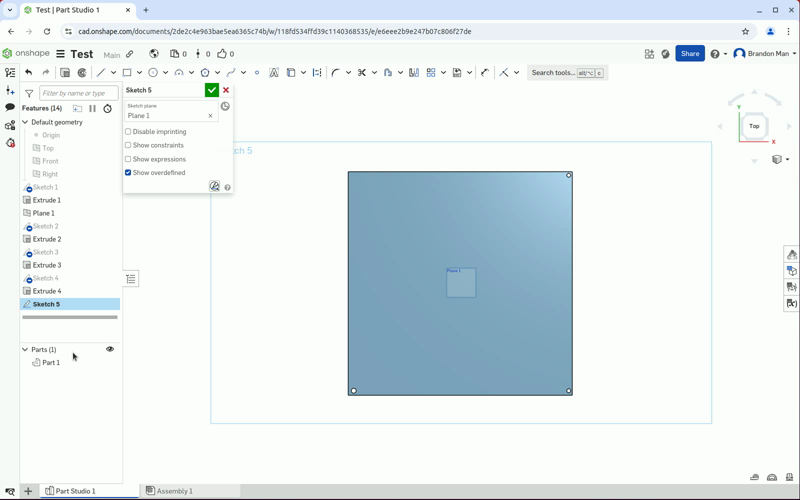
key(y)
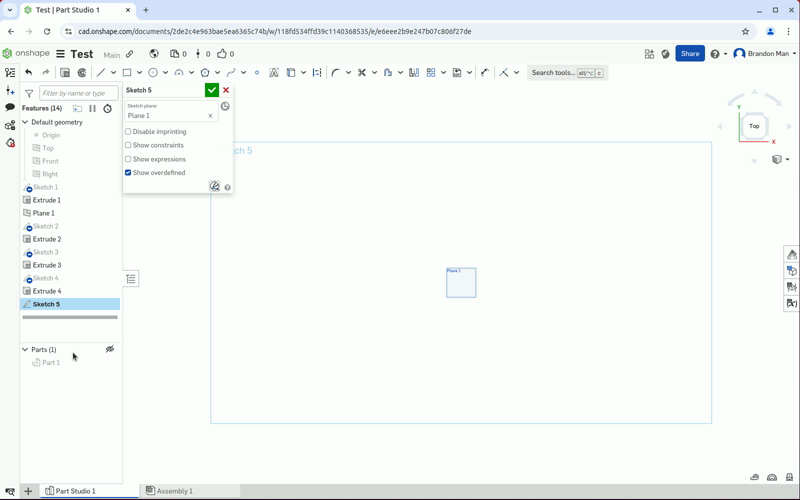
key(c)
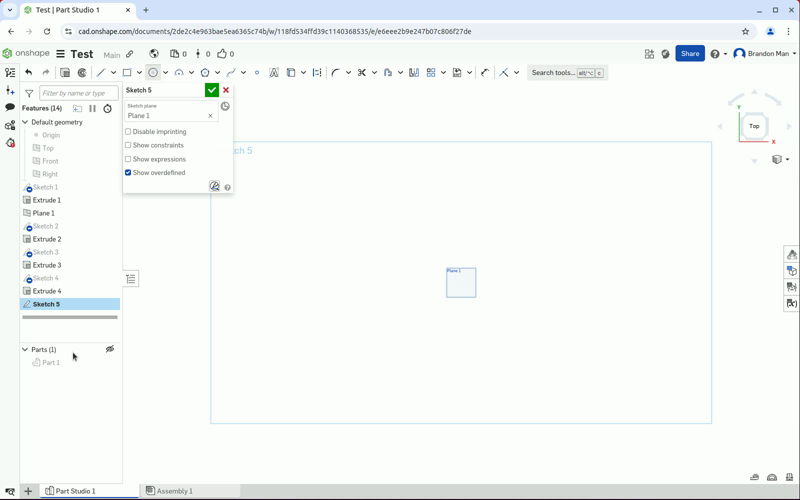
key_down(shift)
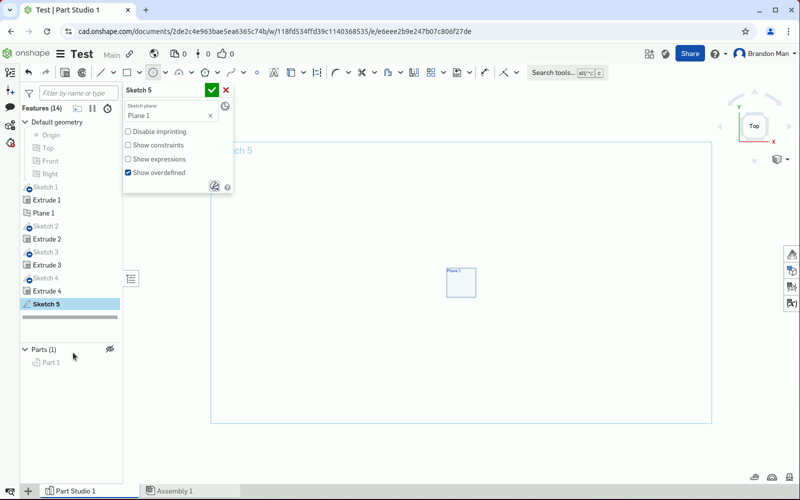
mouse_move(353, 175)
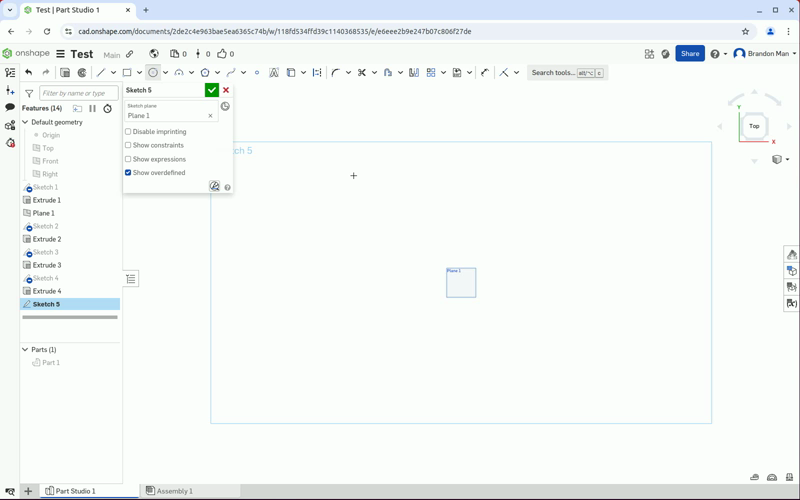
click(353, 175)
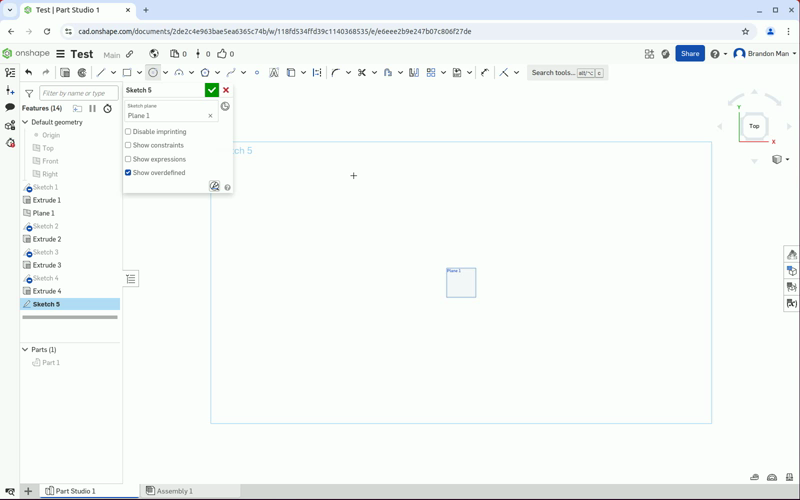
key_up(shift)
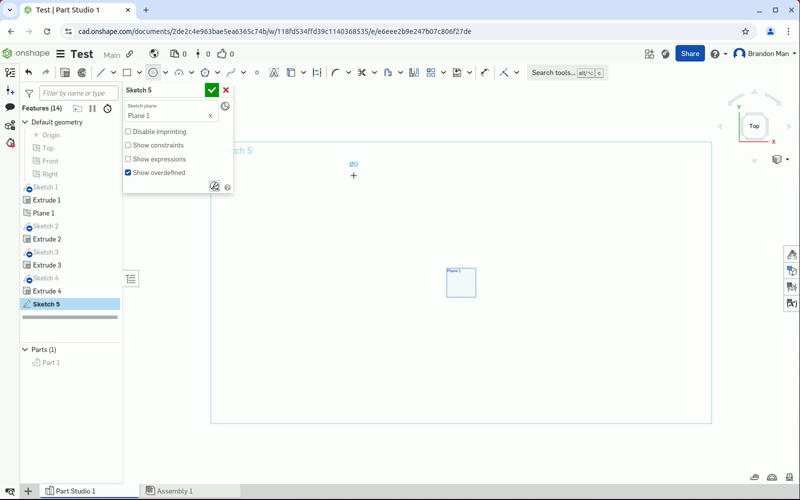
mouse_move(356, 175)
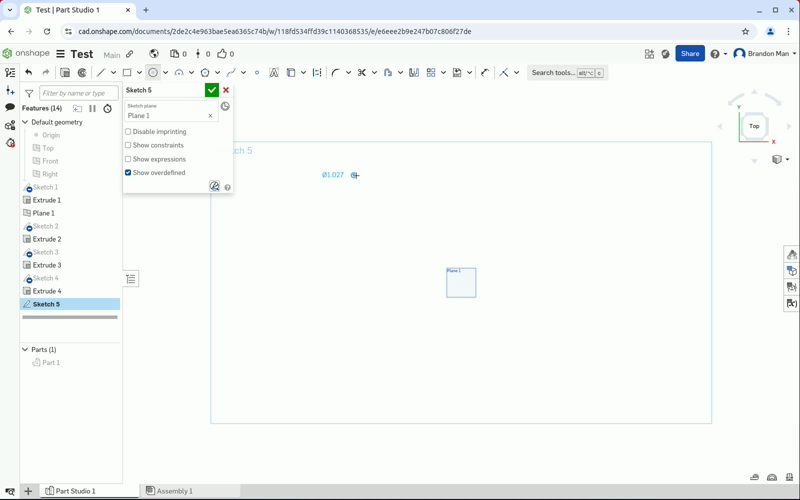
scroll(6)
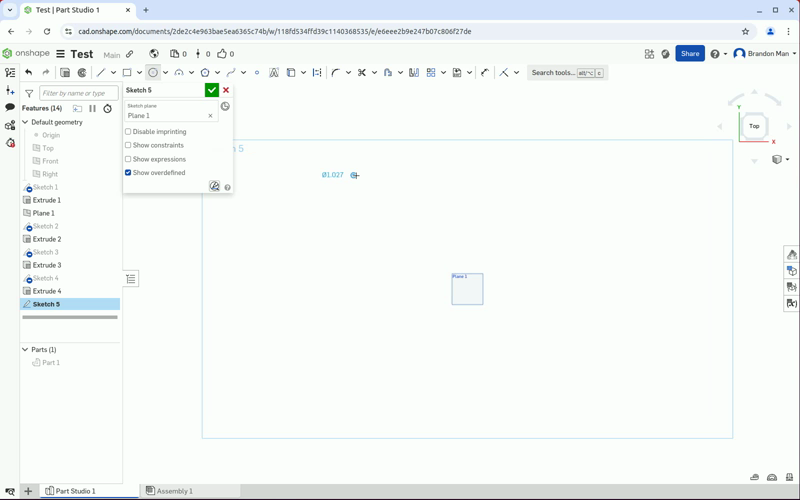
scroll(6)
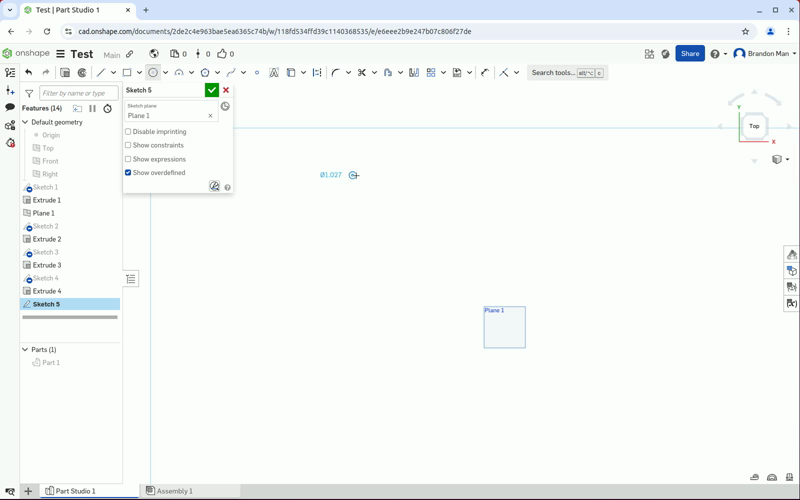
scroll(6)
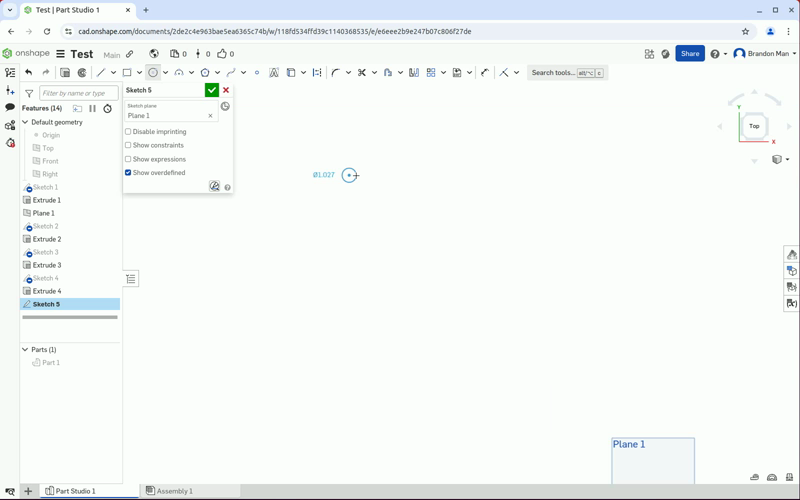
scroll(6)
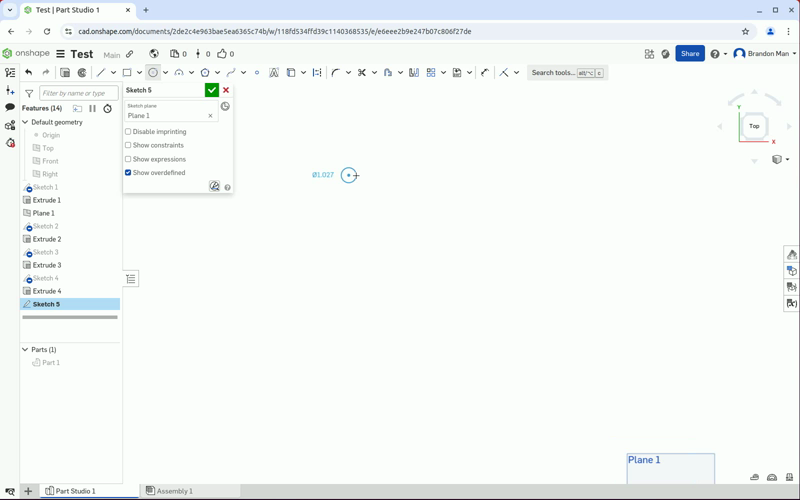
scroll(6)
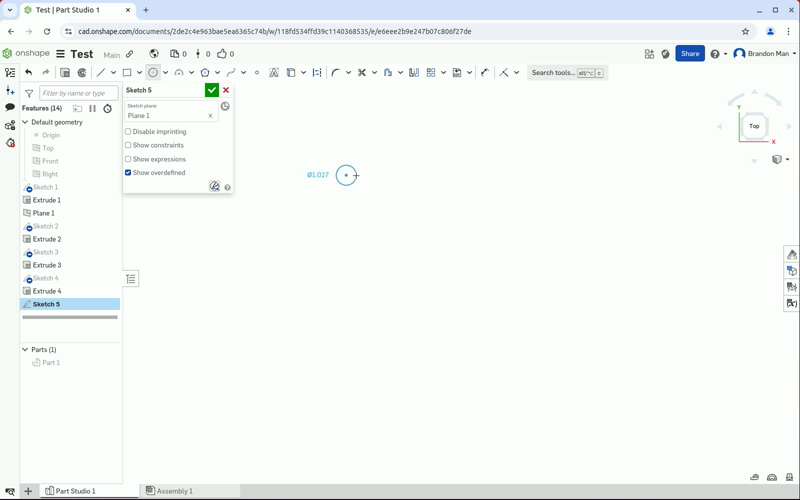
scroll(6)
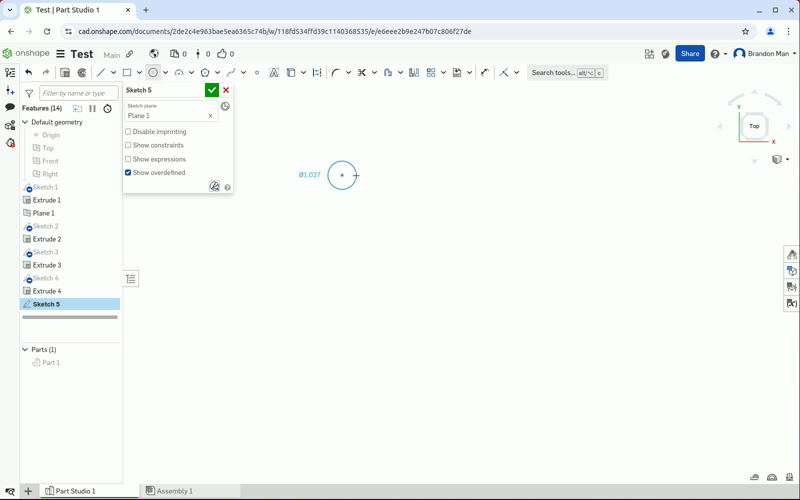
scroll(6)
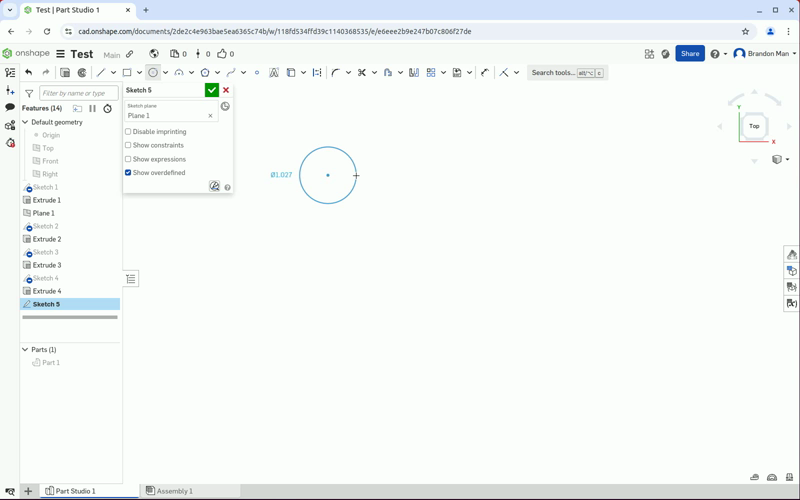
click(356, 175)
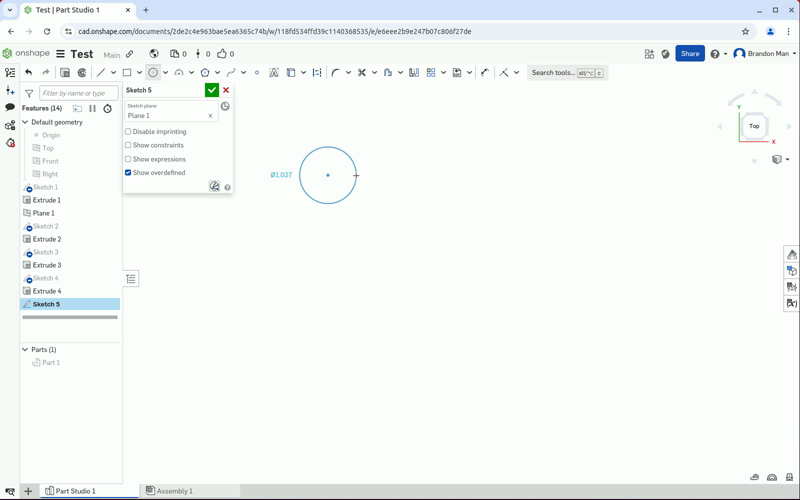
scroll(-6)
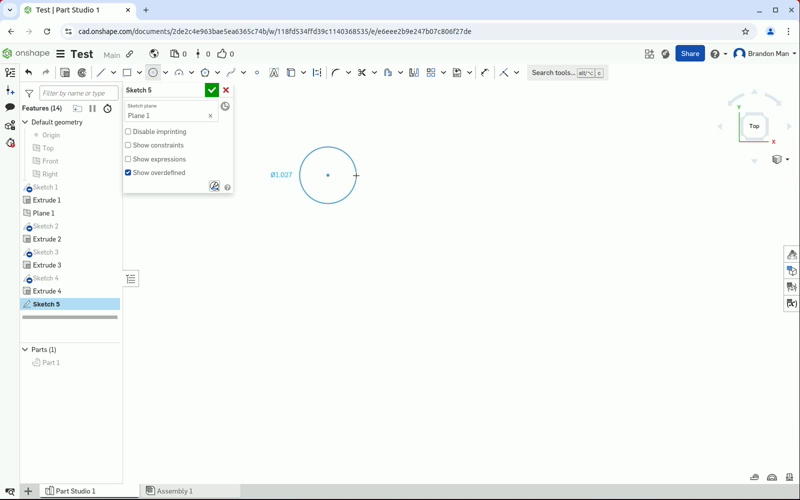
scroll(-6)
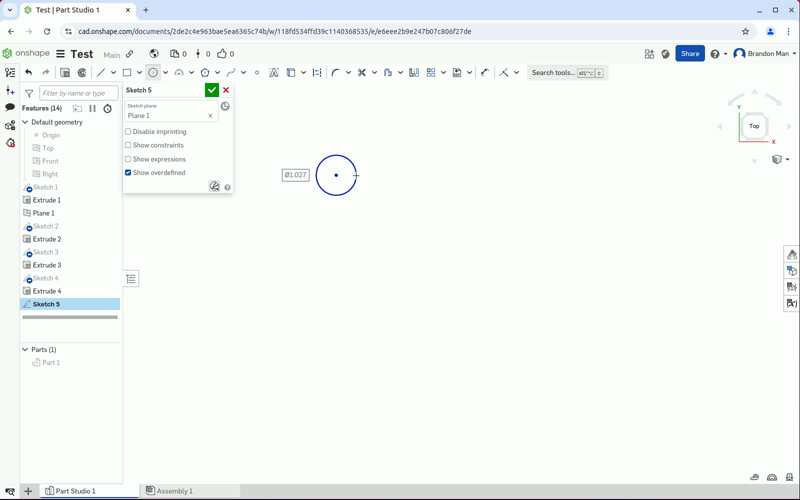
scroll(-6)
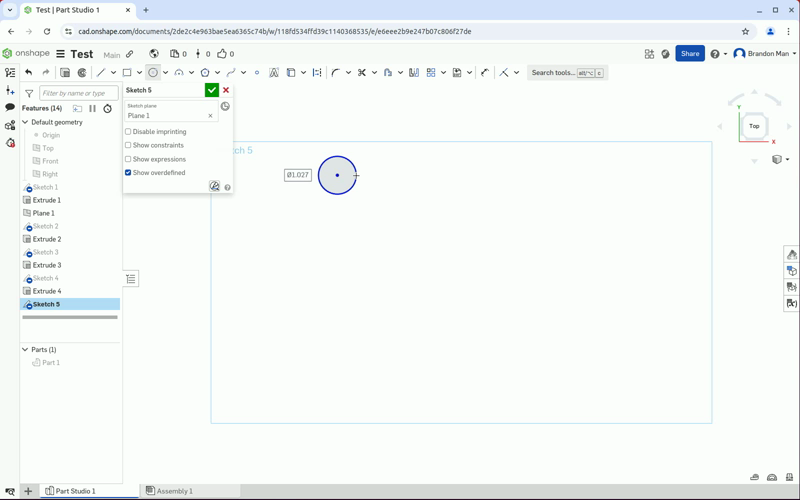
scroll(-6)
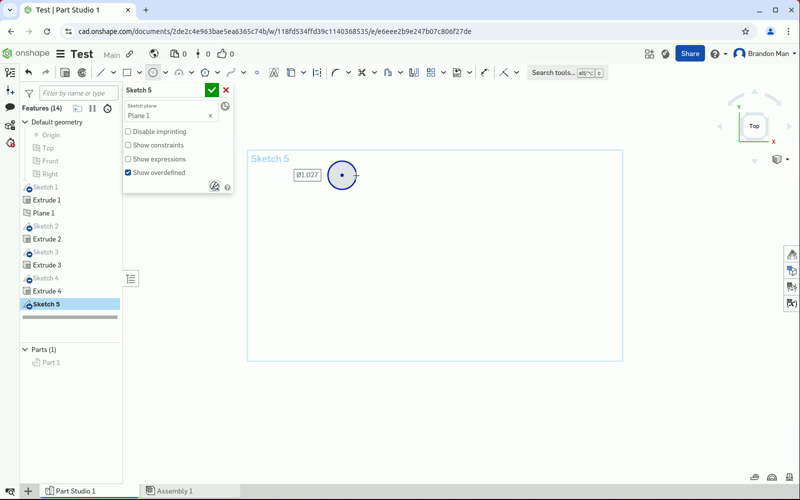
scroll(-6)
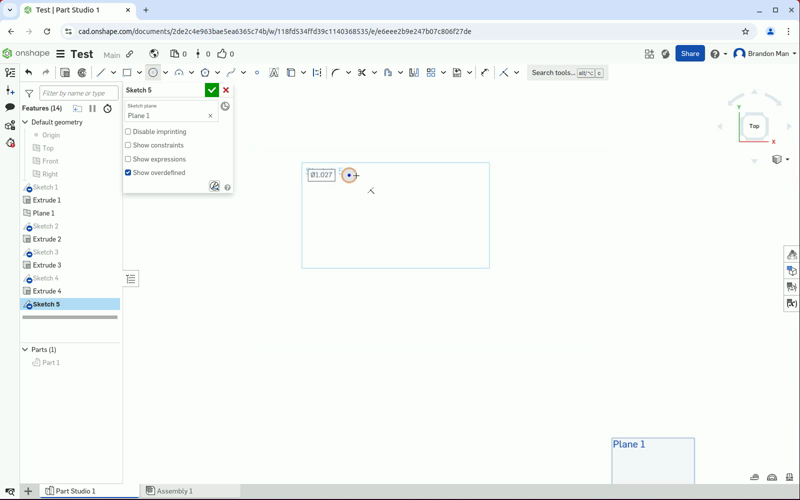
scroll(-6)
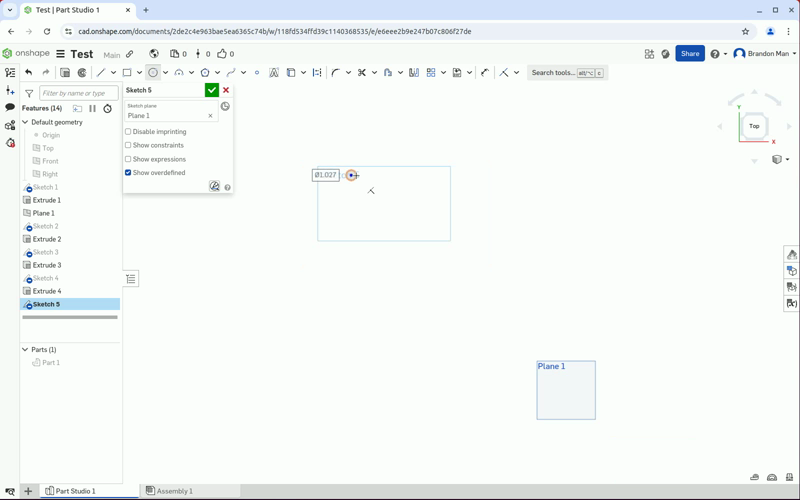
scroll(-6)
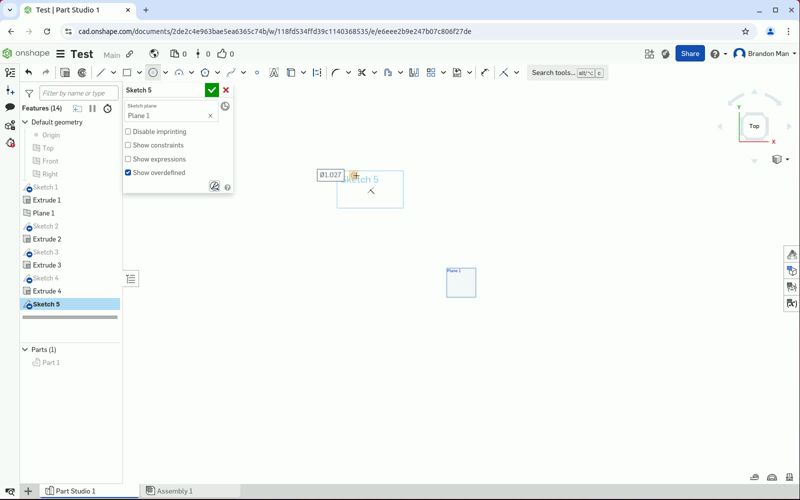
key(esc)
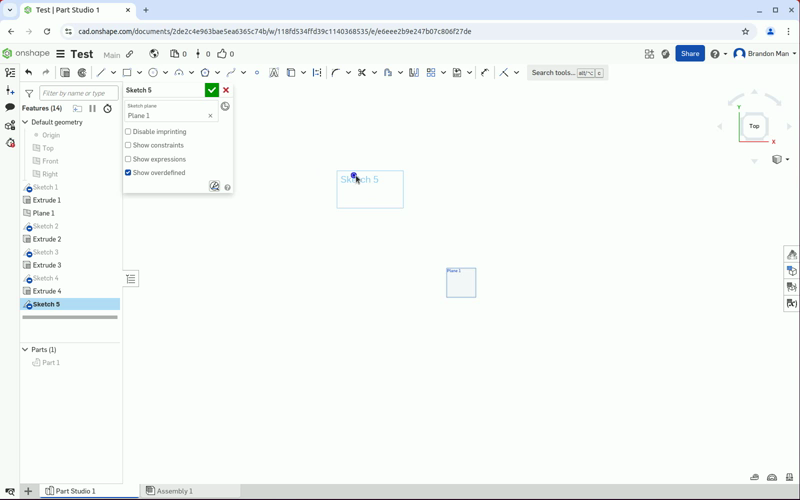
mouse_move(353, 175)
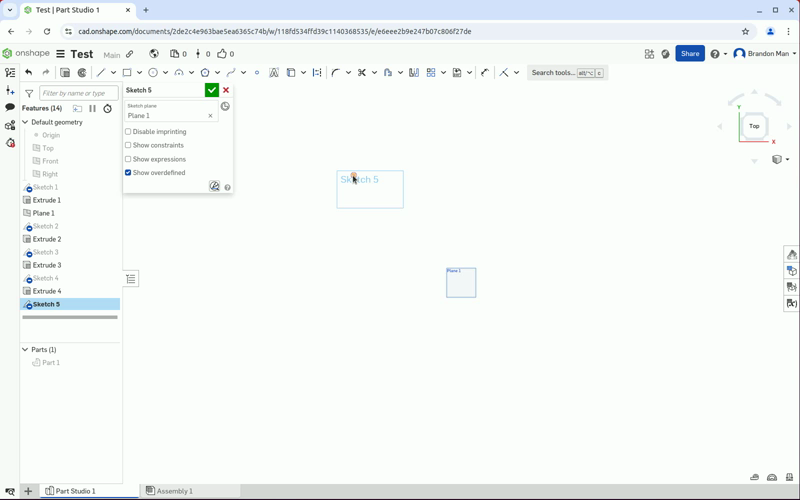
scroll(6)
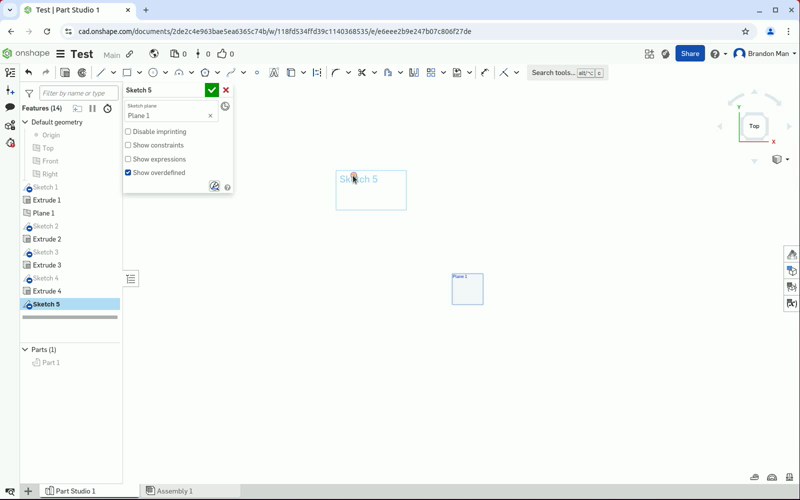
scroll(6)
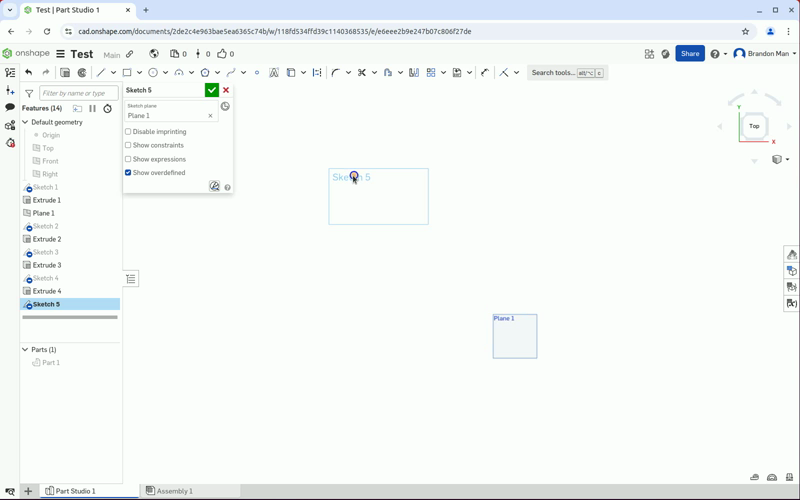
scroll(6)
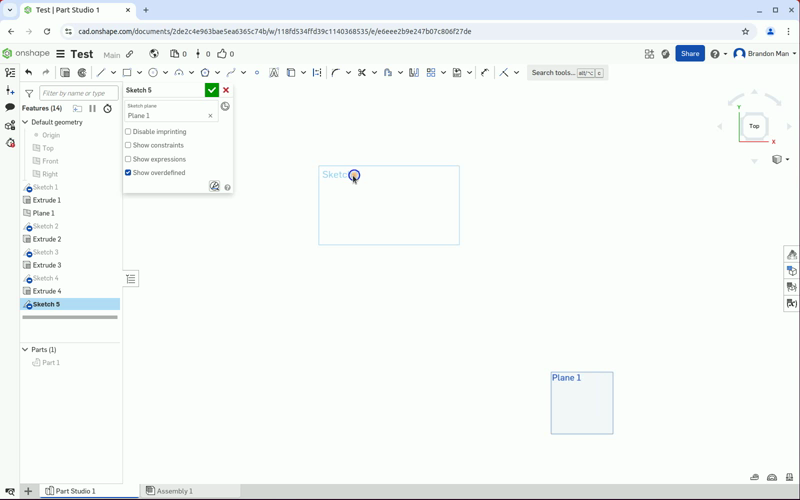
scroll(6)
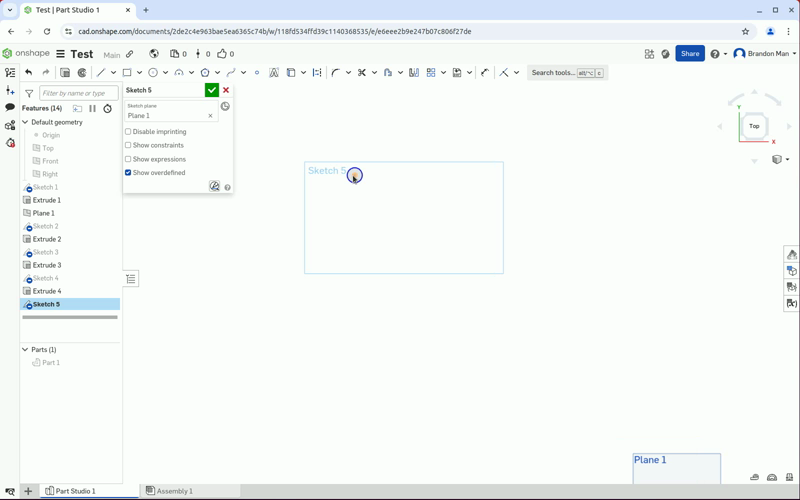
scroll(6)
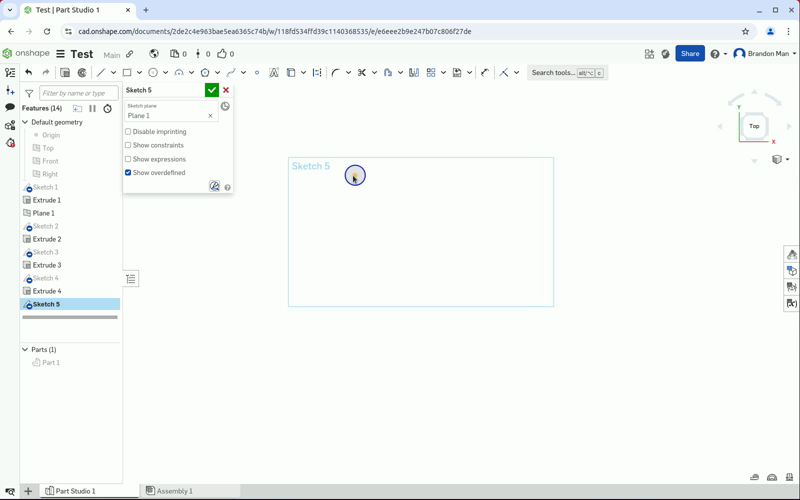
scroll(6)
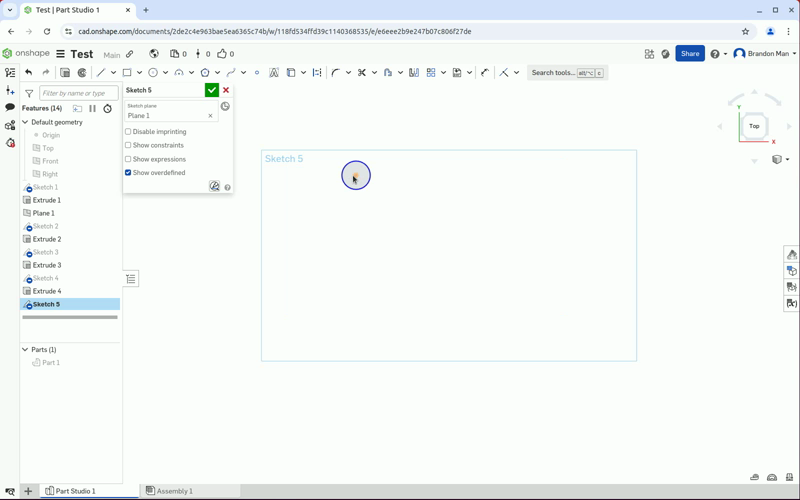
scroll(6)
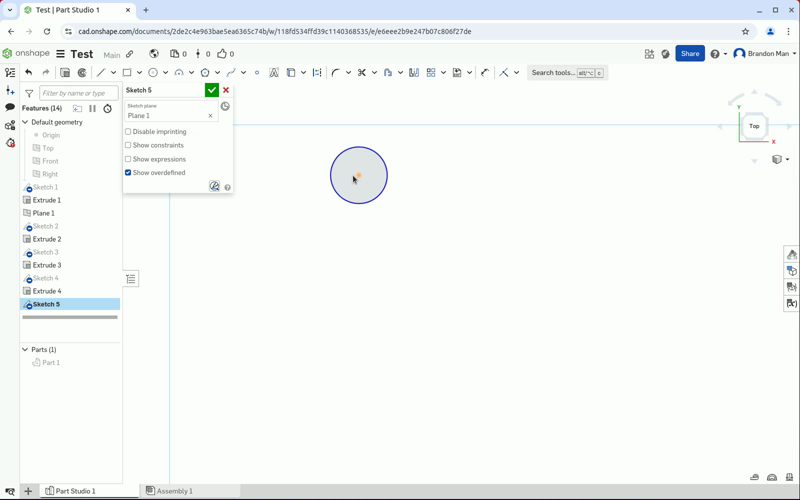
click(353, 175)
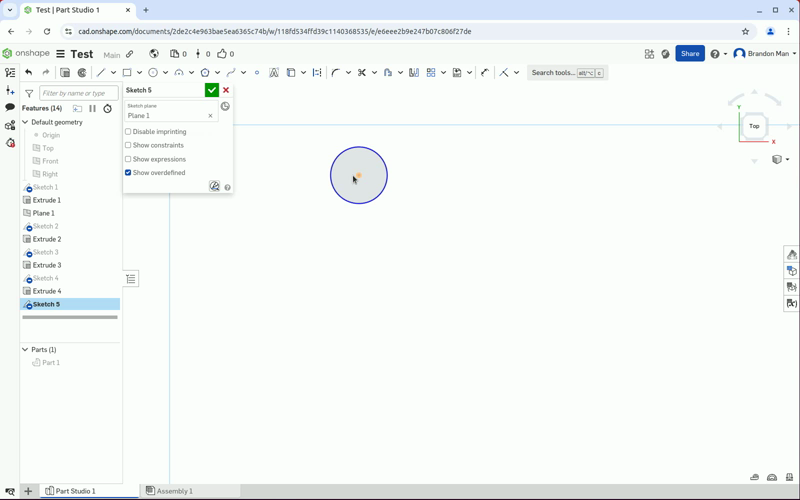
scroll(-6)
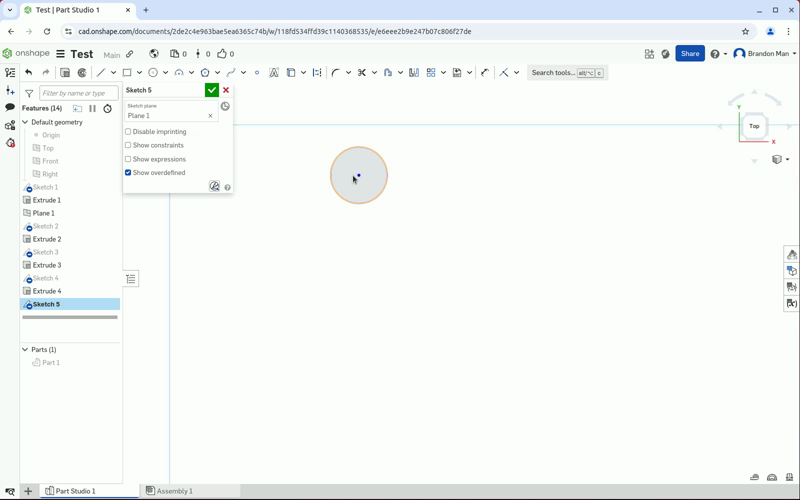
scroll(-6)
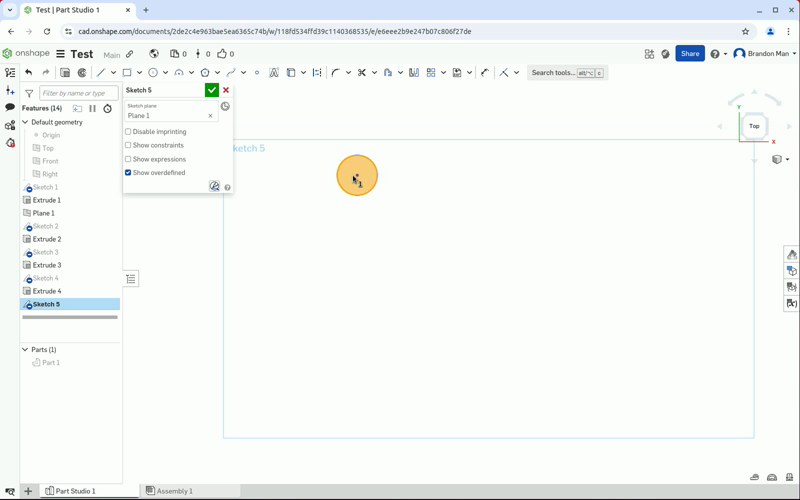
scroll(-6)
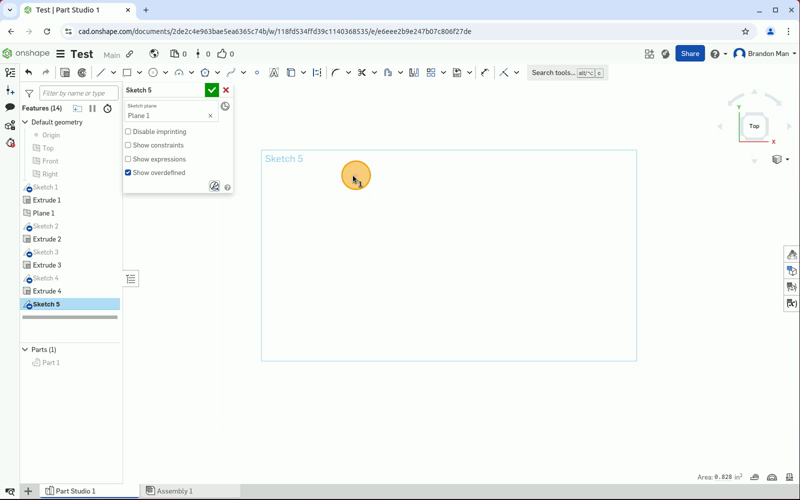
scroll(-6)
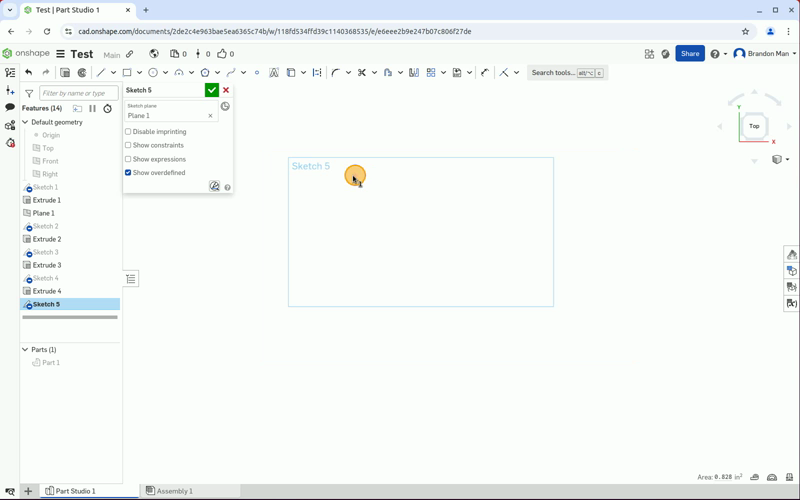
scroll(-6)
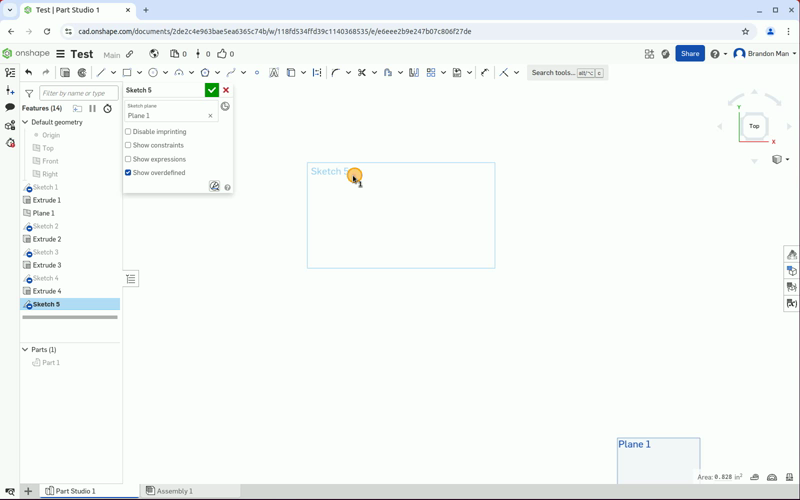
scroll(-6)
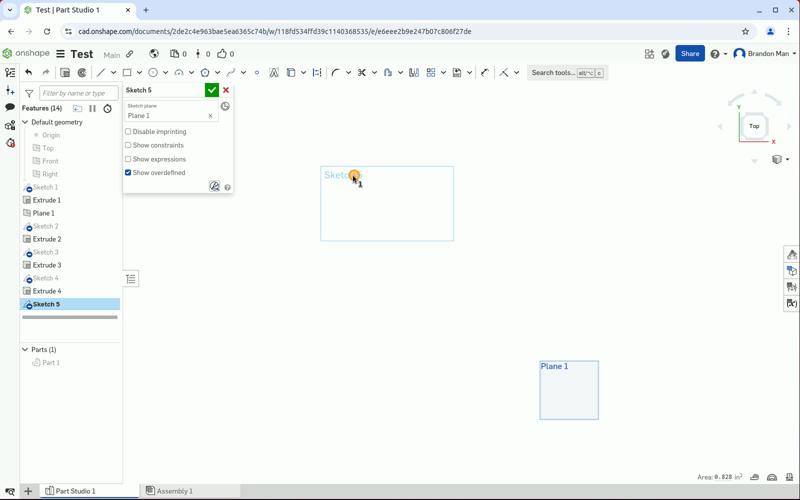
scroll(-6)
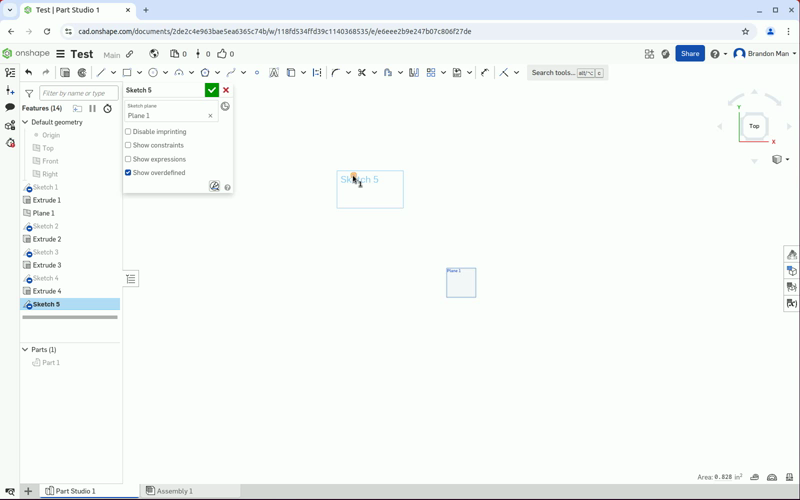
mouse_move(73, 352)
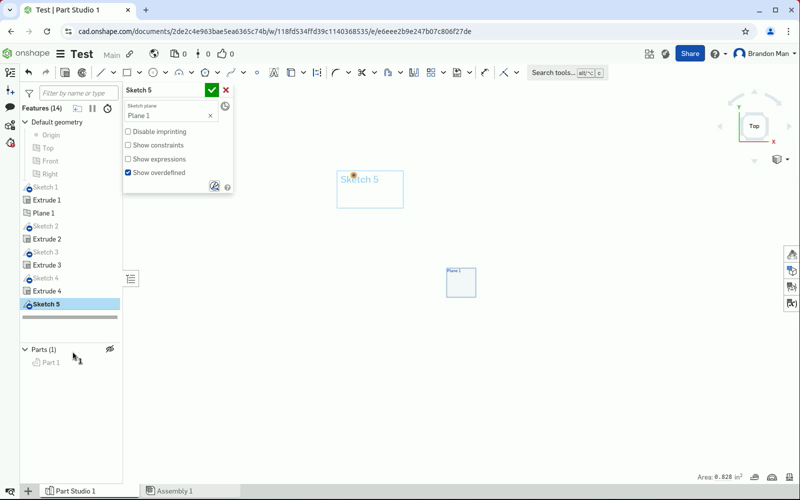
key(shift+y)
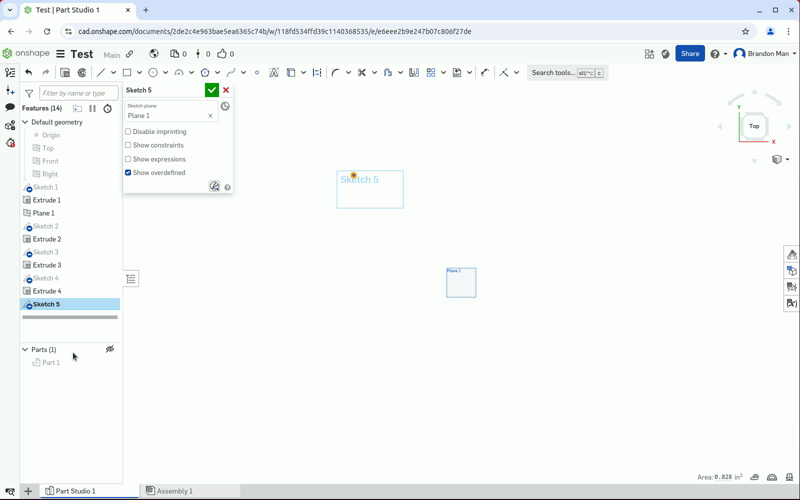
key(shift+e)
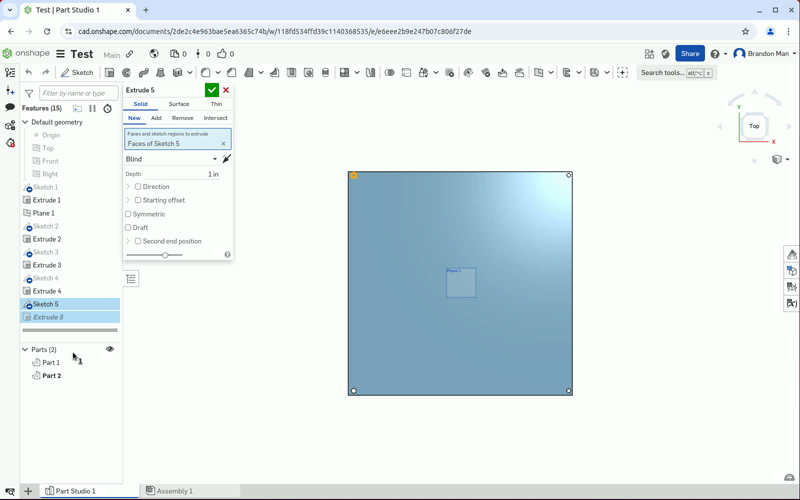
mouse_move(143, 106)
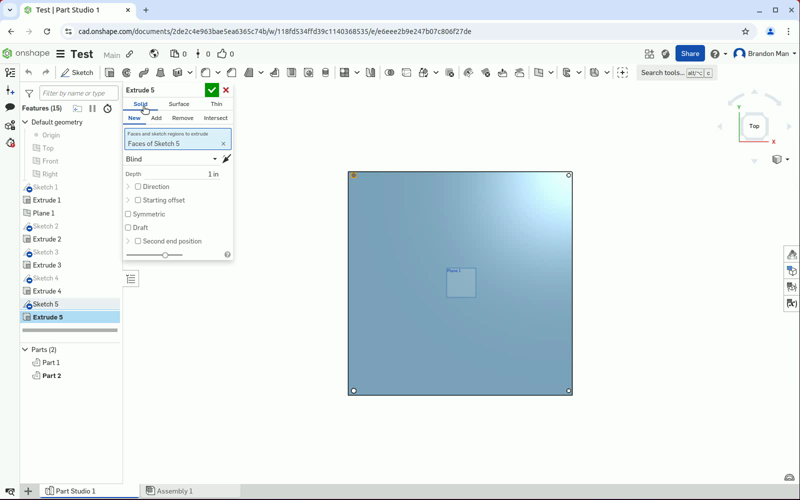
click(143, 106)
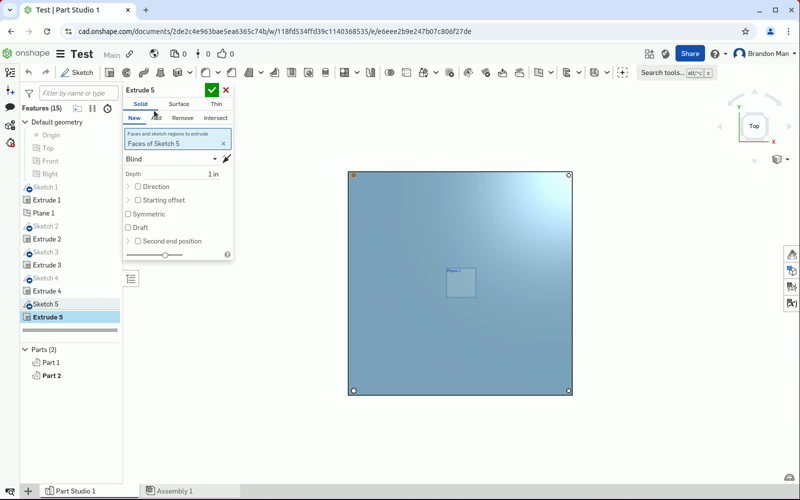
mouse_move(186, 120)
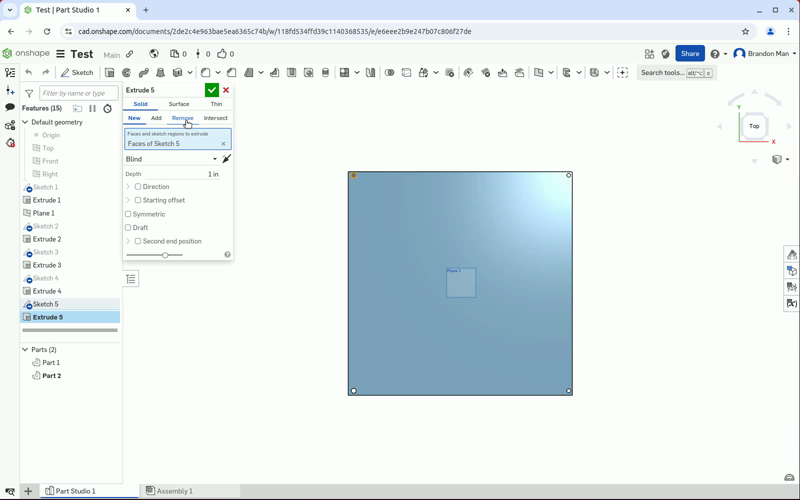
click(186, 120)
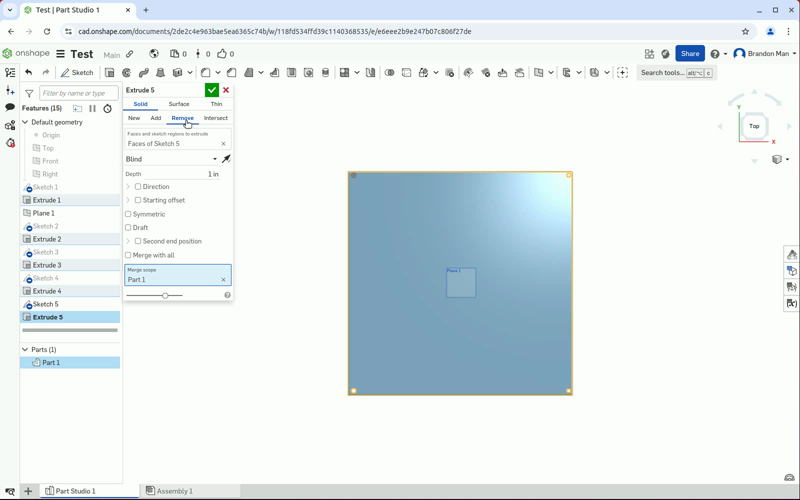
key(tab, 4)
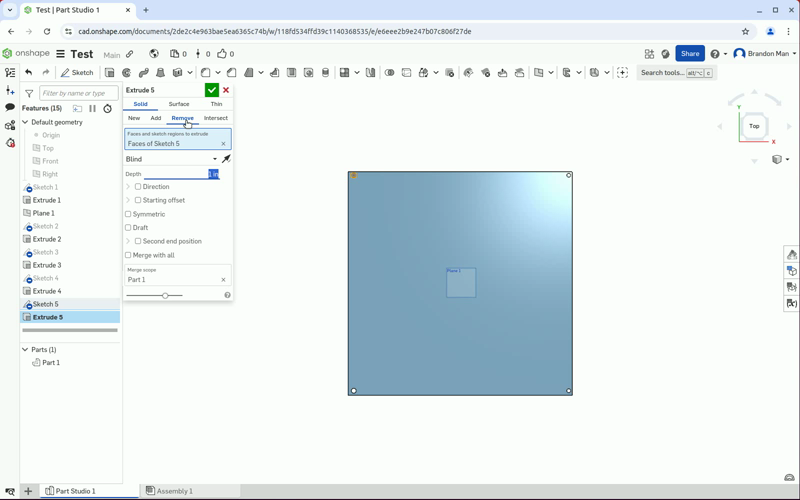
text(5.296)
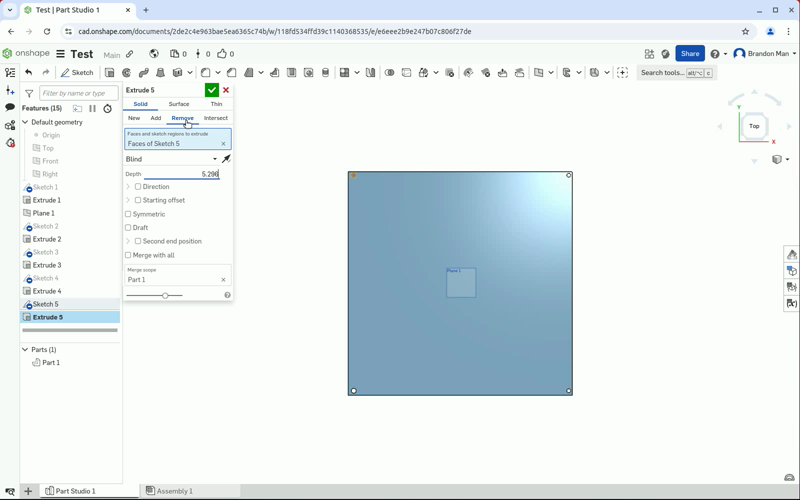
key(tab, 6)
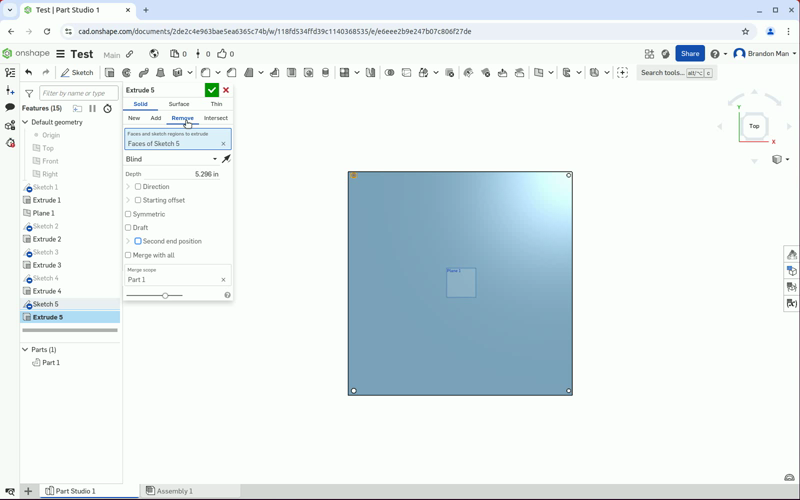
key(space)
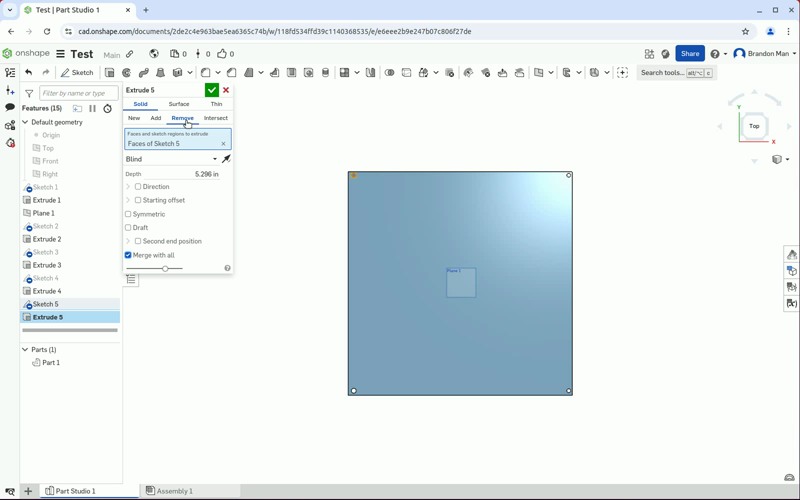
key(enter)
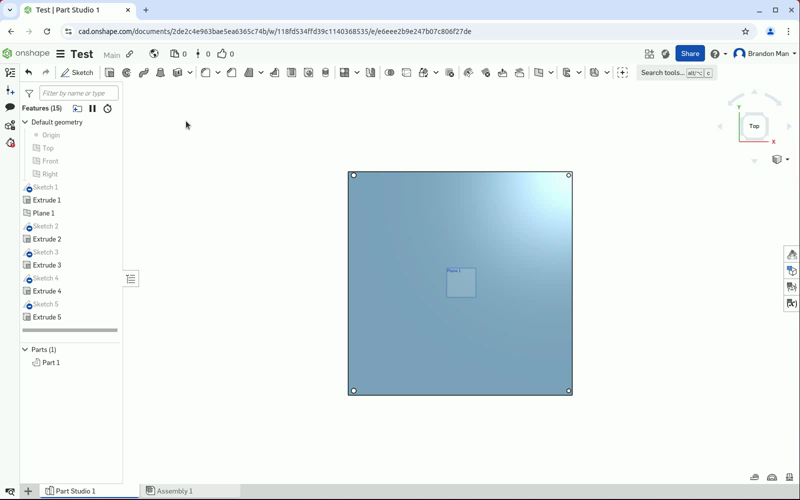
key(shift+h)
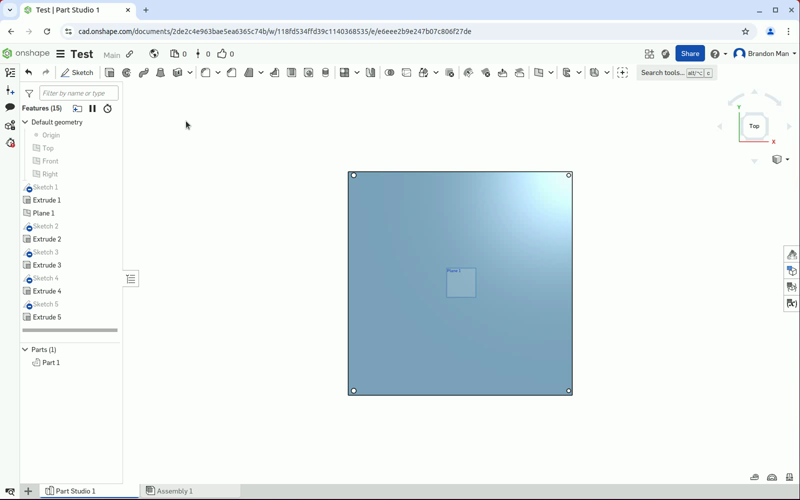
key(shift+h)
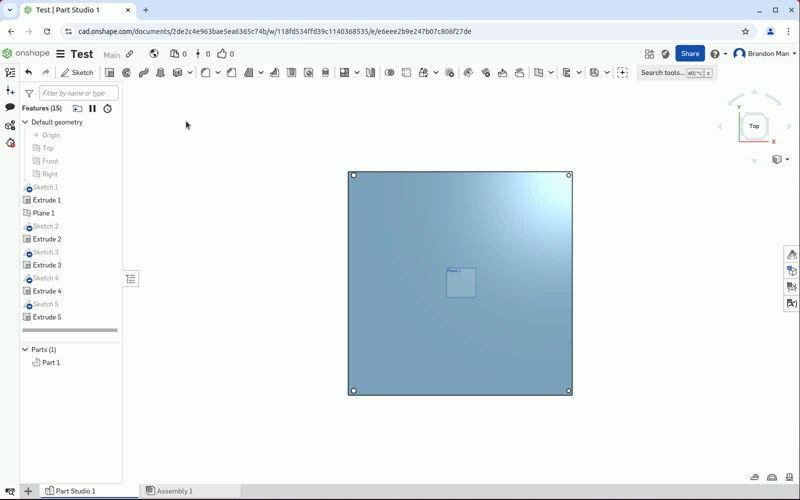
mouse_move(73, 189)
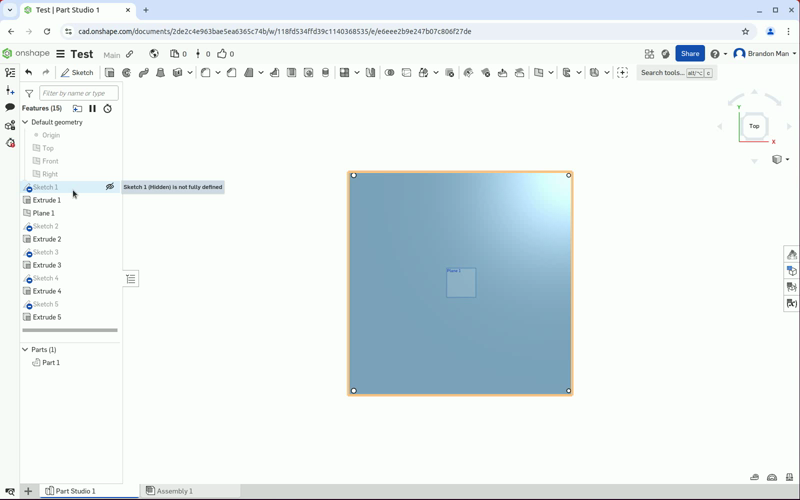
click(73, 189)
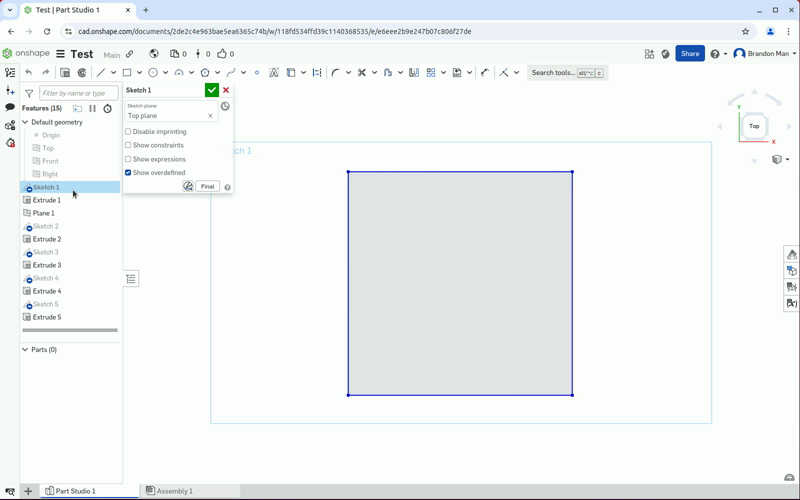
mouse_move(229, 92)
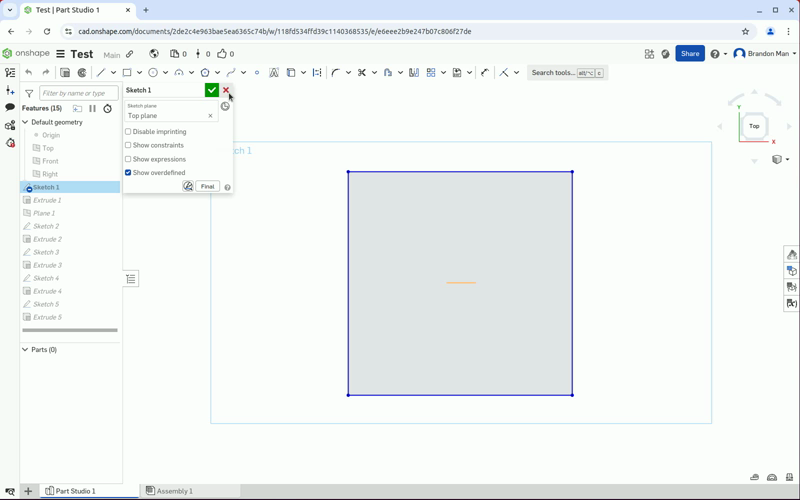
click(229, 92)
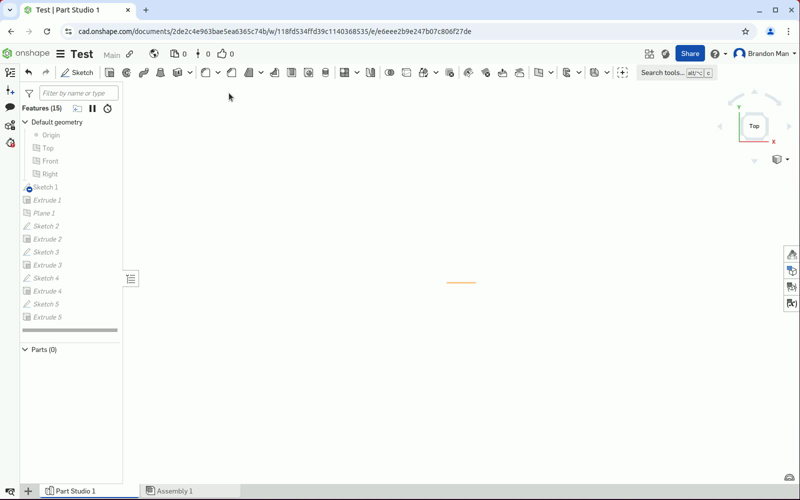
key(shift+s)
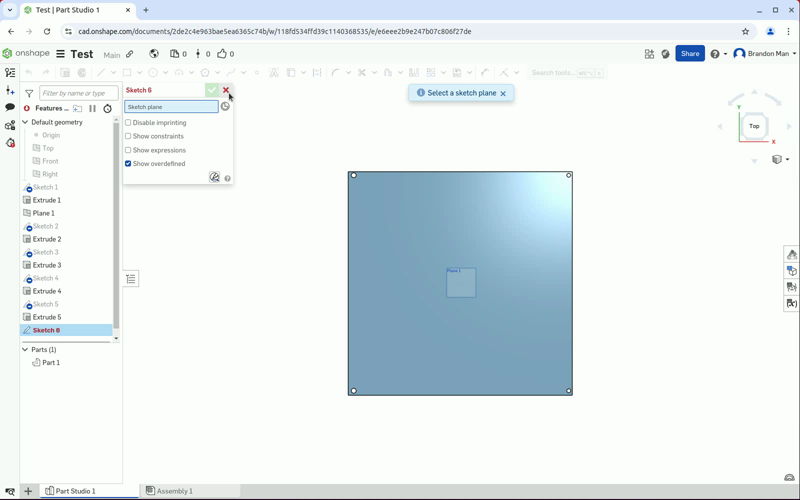
mouse_move(69, 215)
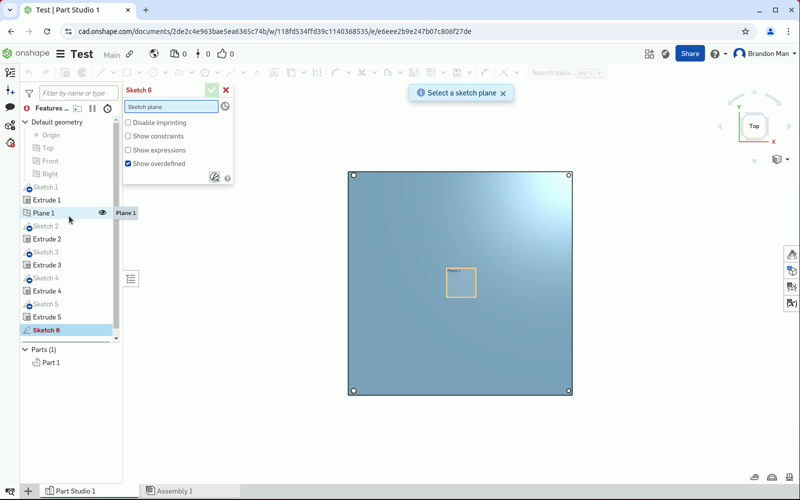
click(69, 215)
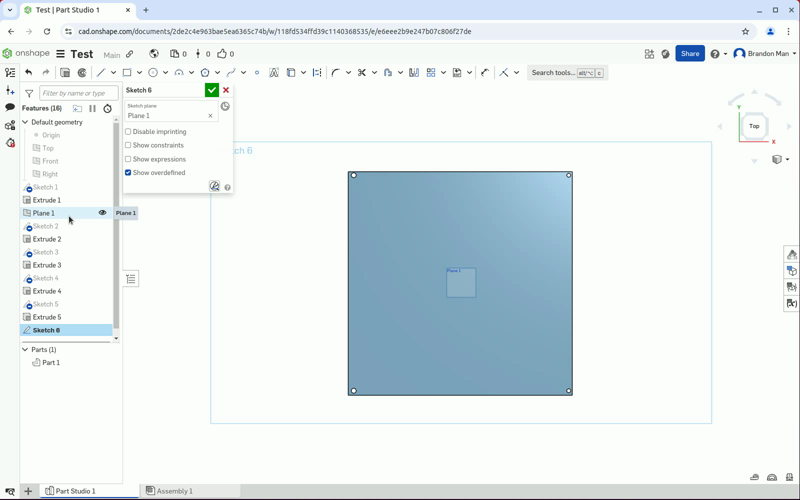
mouse_move(73, 352)
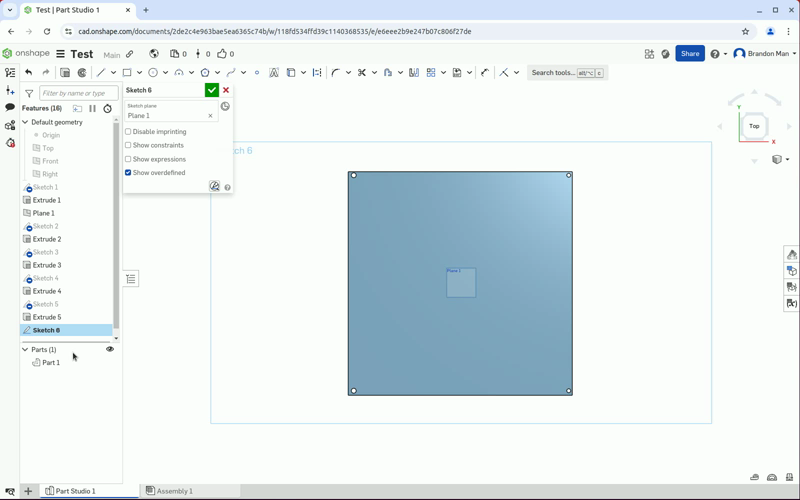
key(y)
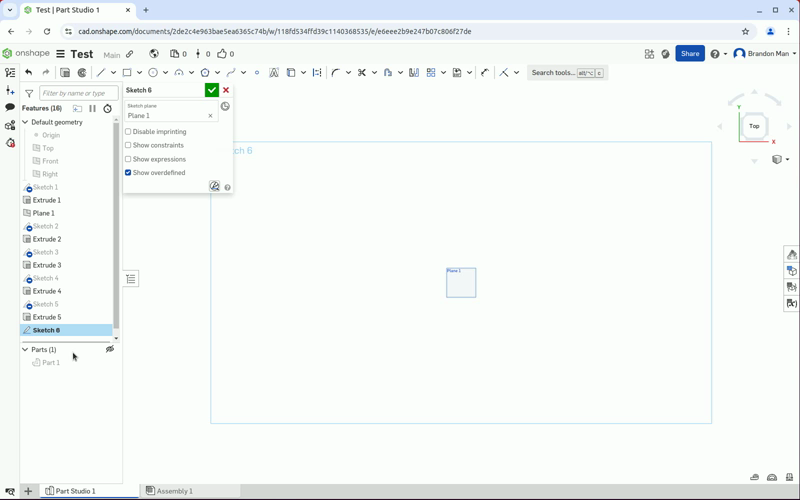
key(l)
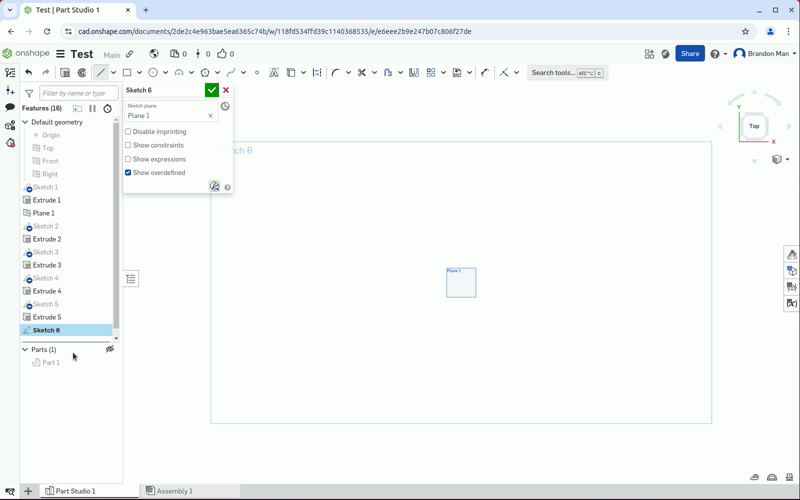
key_down(shift)
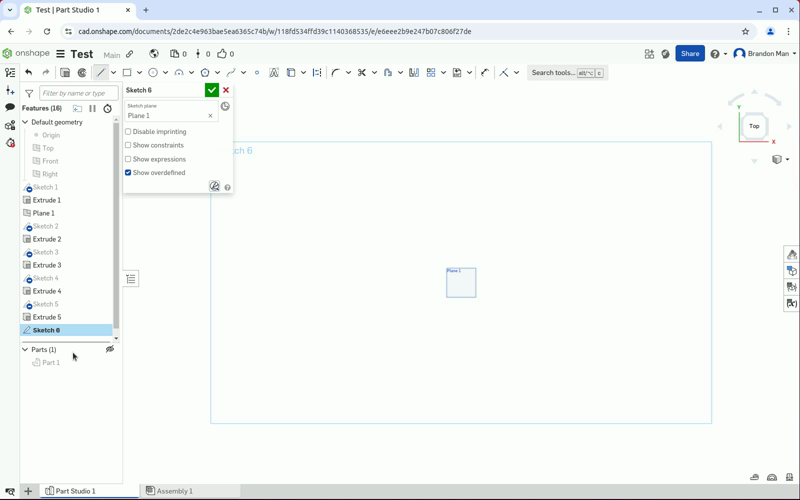
mouse_move(358, 384)
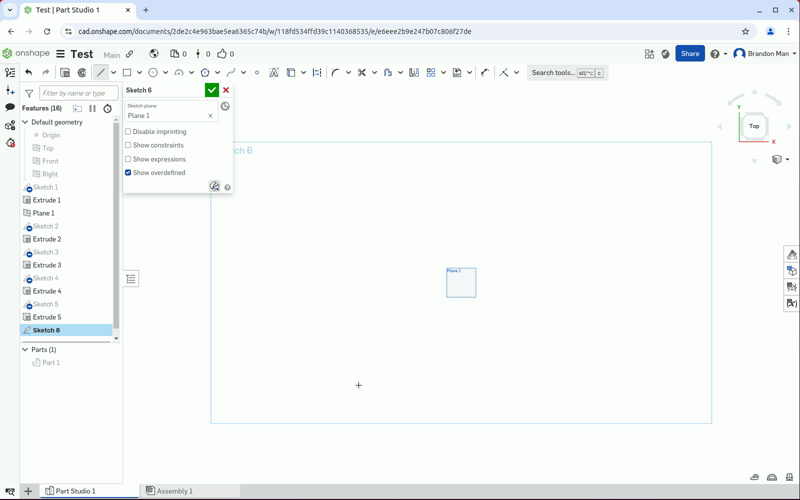
click(358, 384)
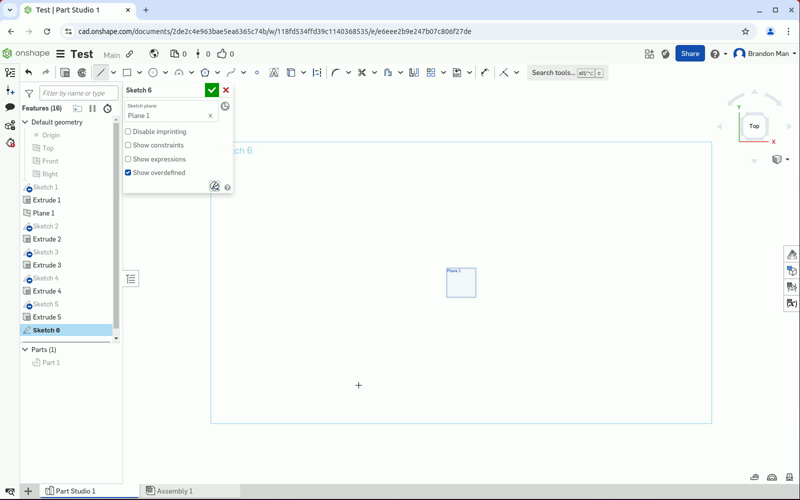
key_up(shift)
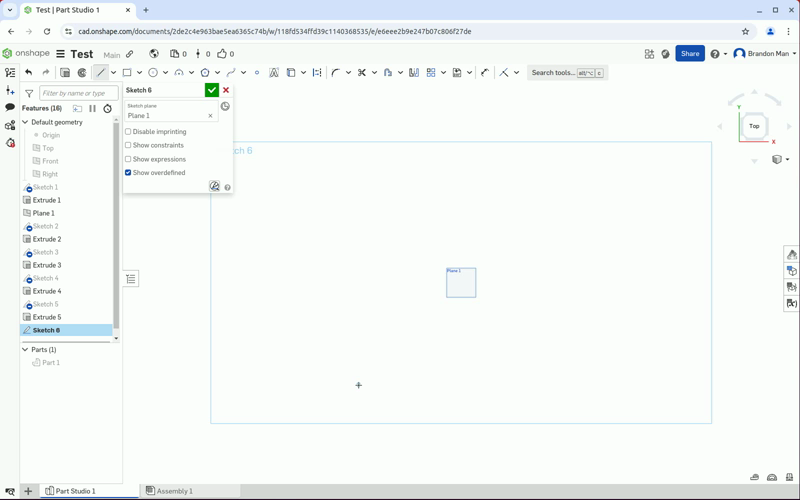
key_down(shift)
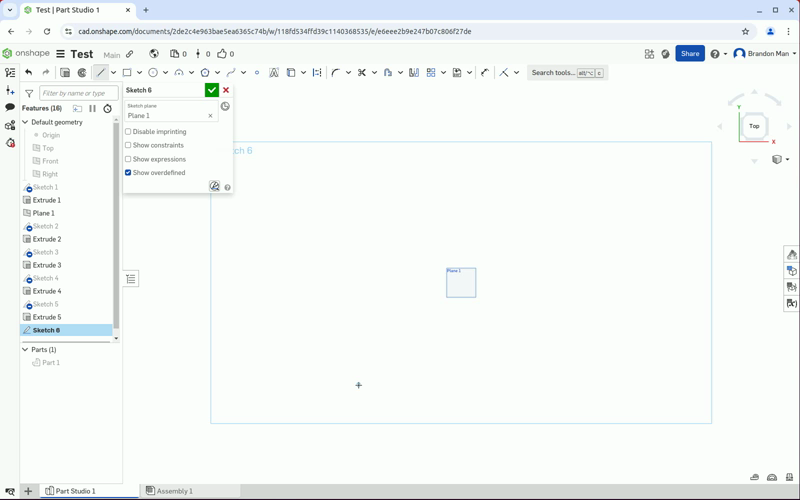
mouse_move(562, 384)
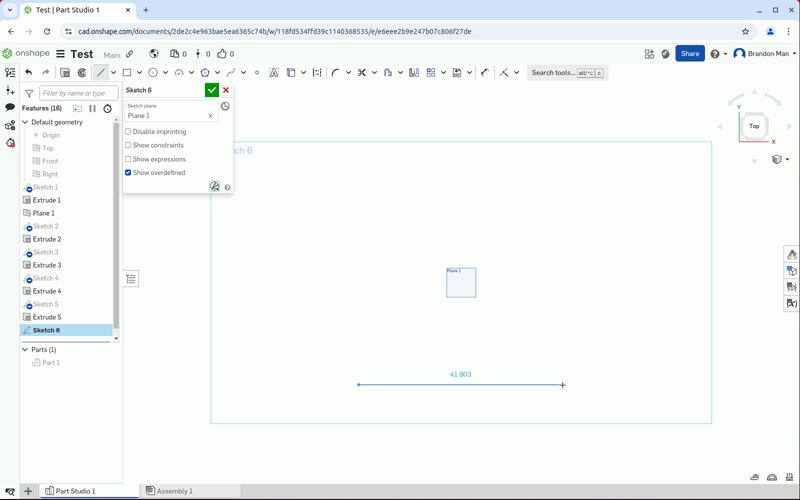
click(562, 384)
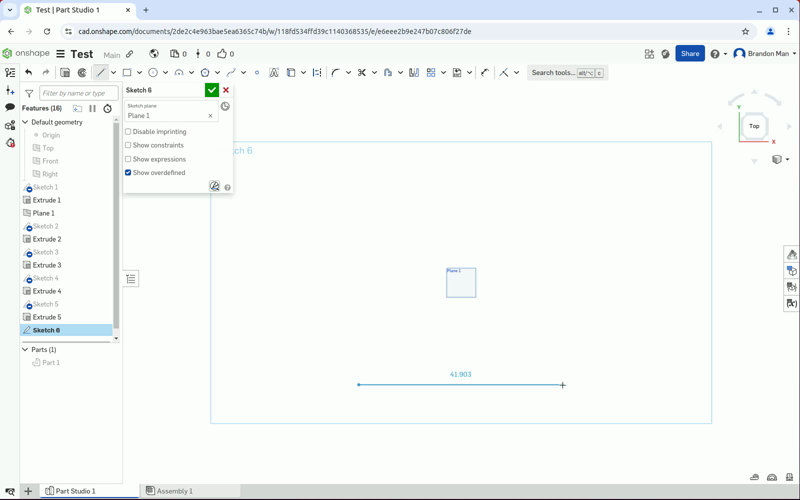
key_up(shift)
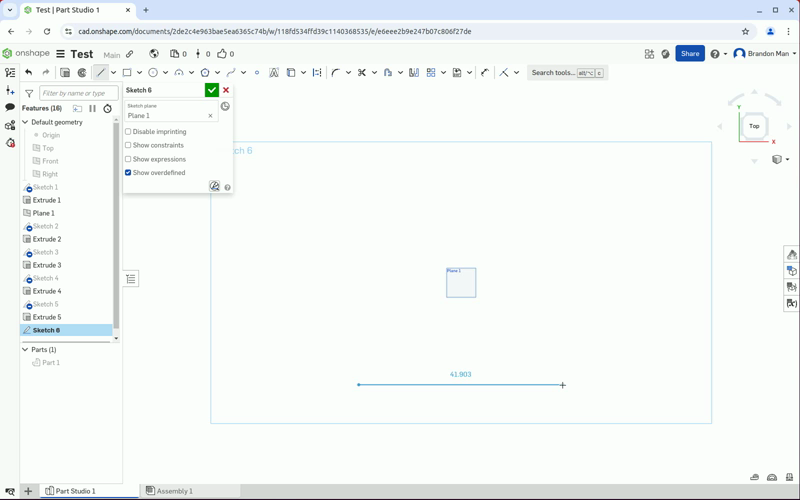
key_down(shift)
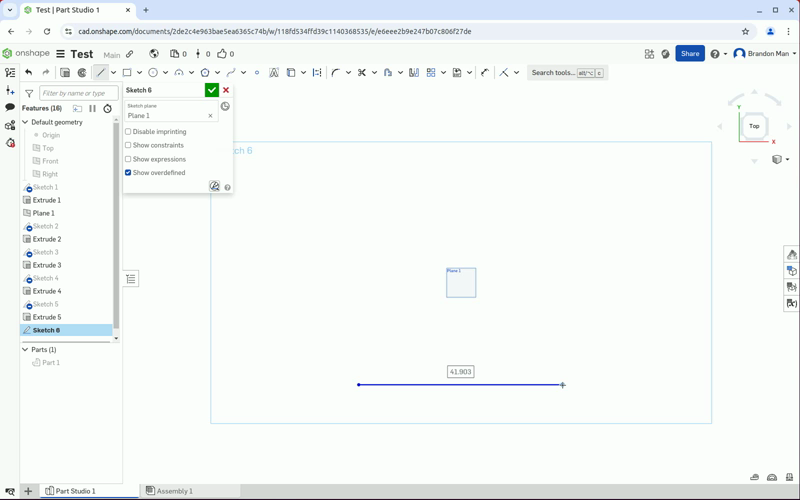
mouse_move(562, 180)
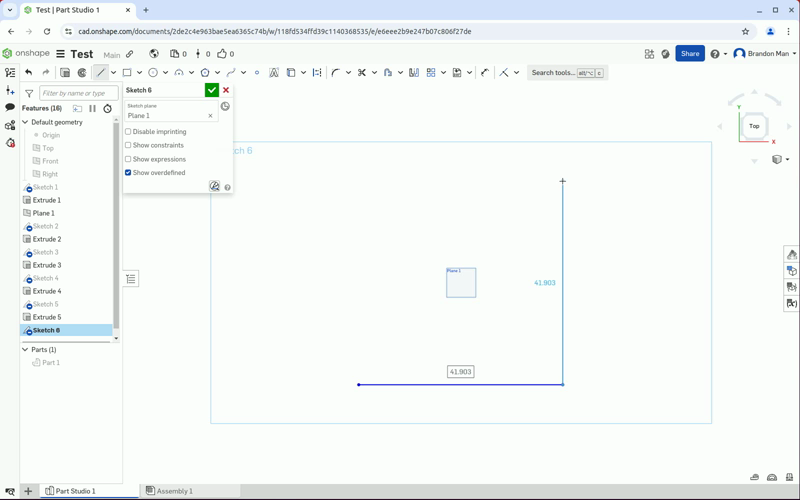
click(562, 180)
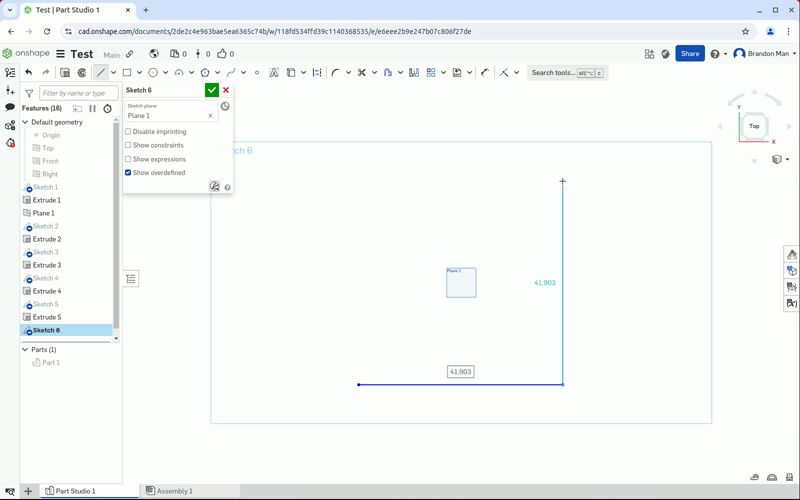
key_up(shift)
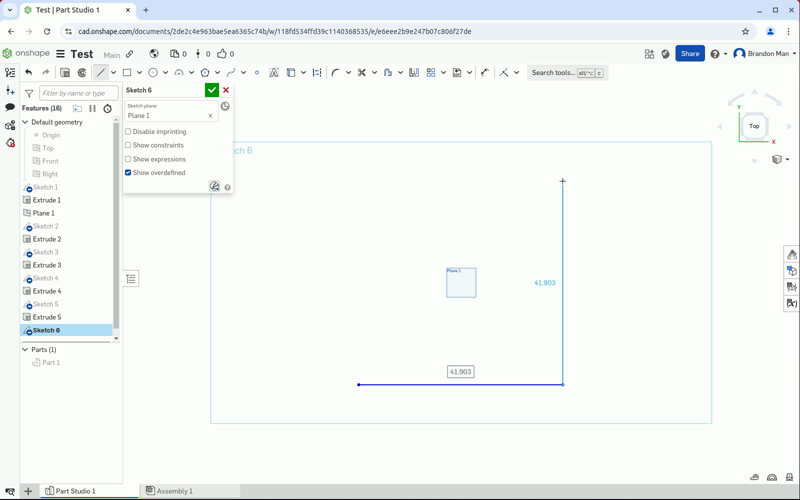
key_down(shift)
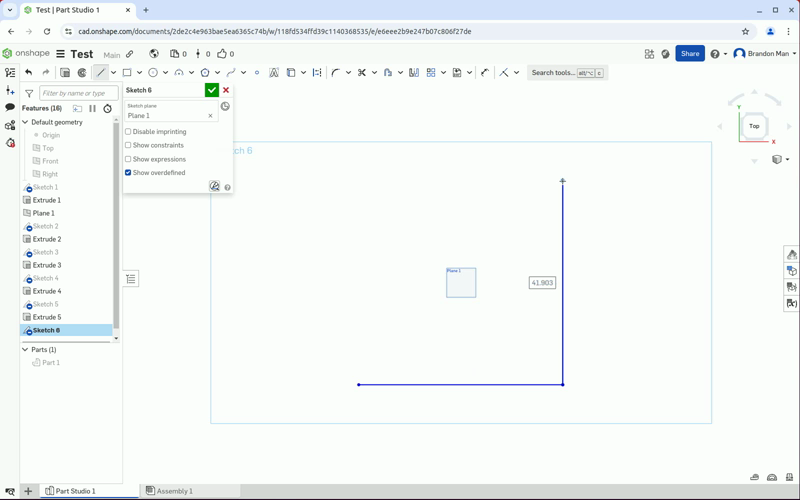
mouse_move(358, 180)
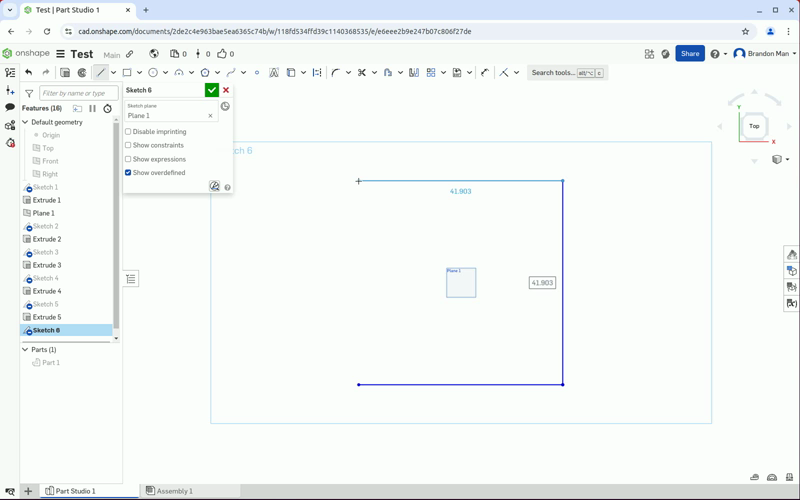
click(358, 180)
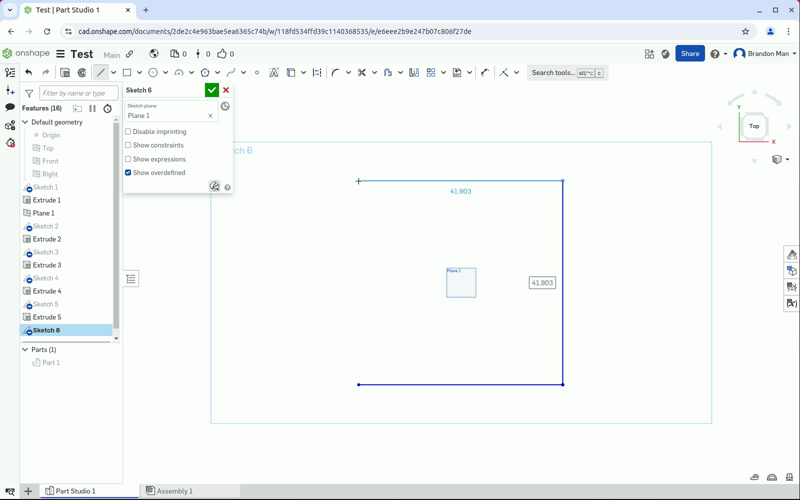
key_up(shift)
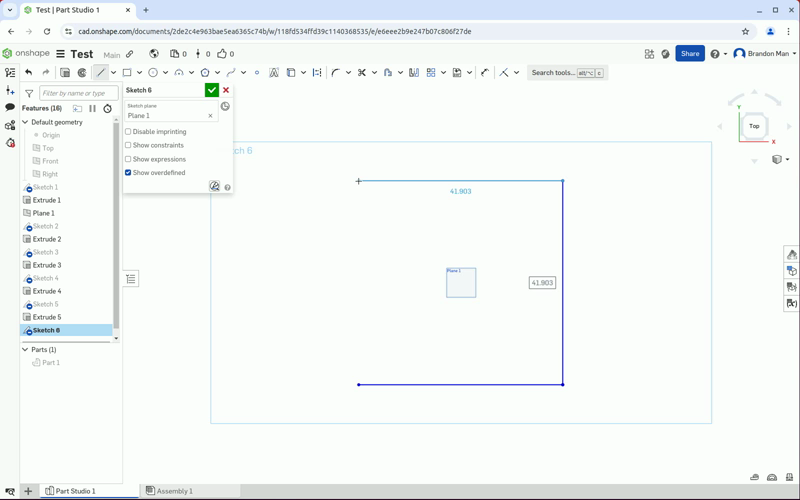
key_down(shift)
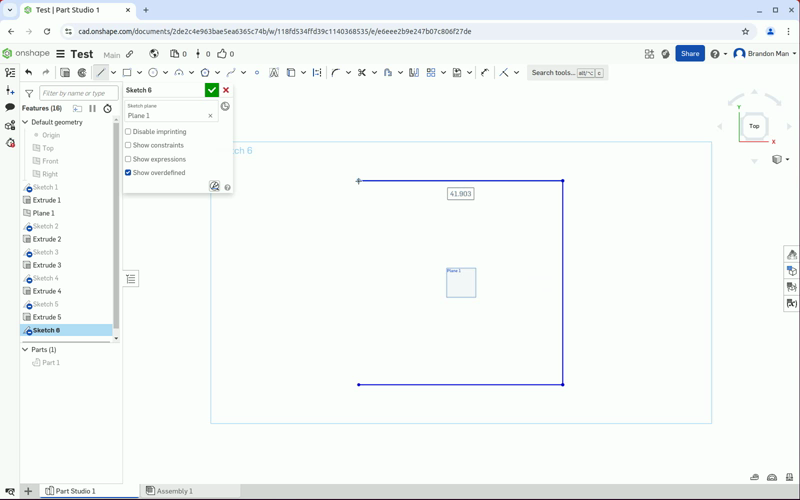
mouse_move(358, 384)
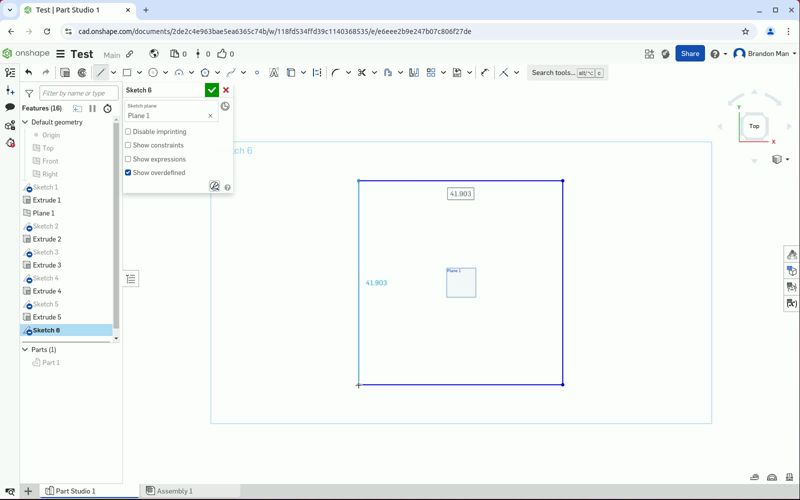
key_up(shift)
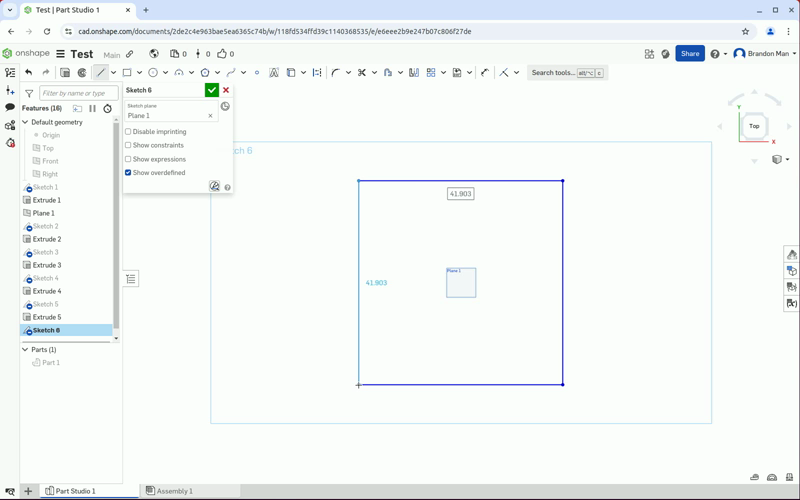
click(358, 384)
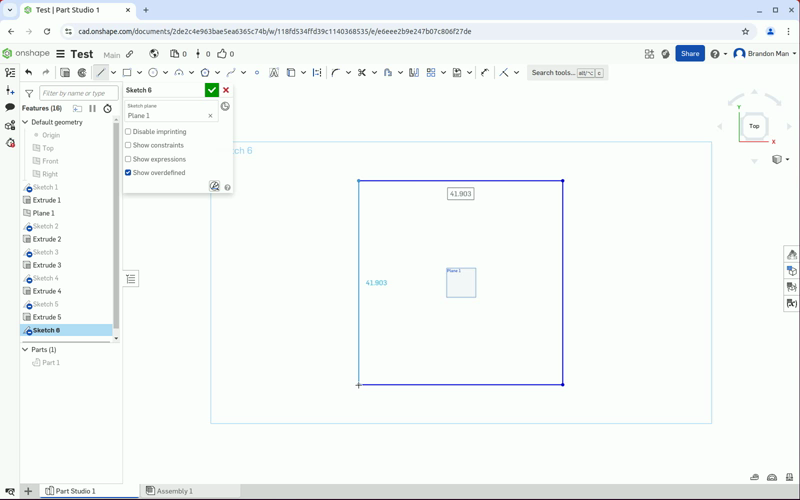
key(esc)
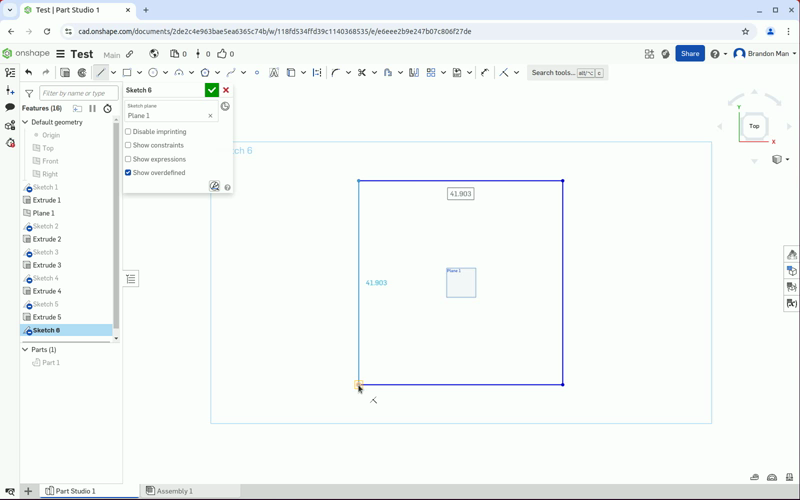
mouse_move(451, 282)
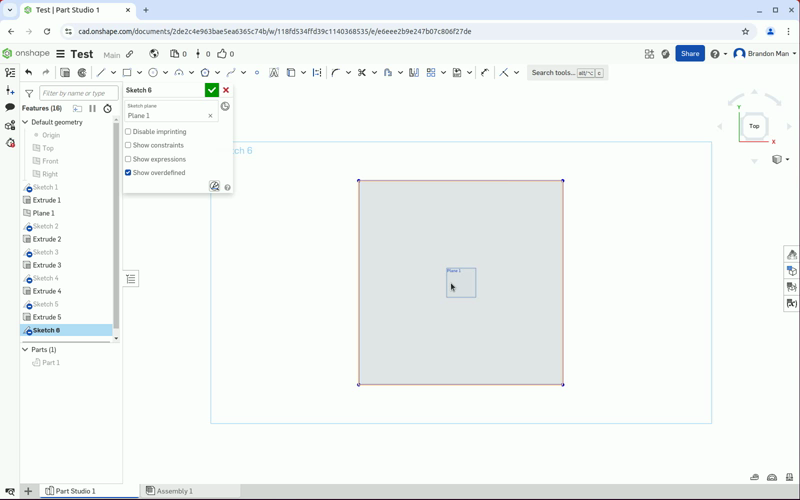
click(451, 282)
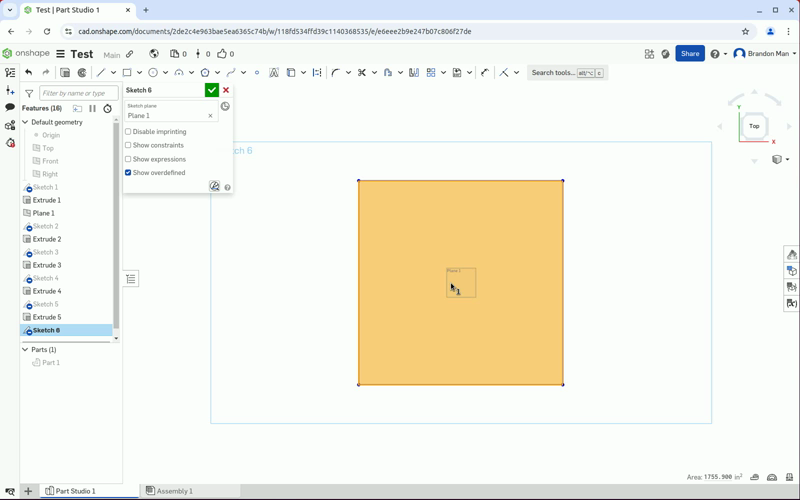
mouse_move(73, 352)
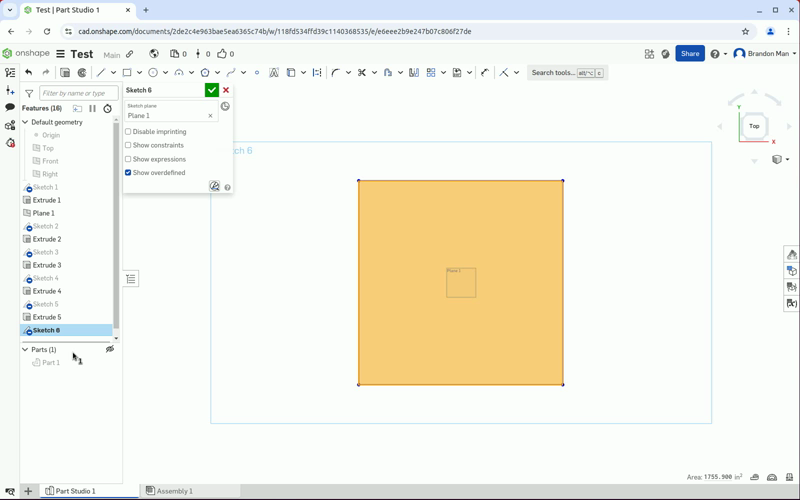
key(shift+y)
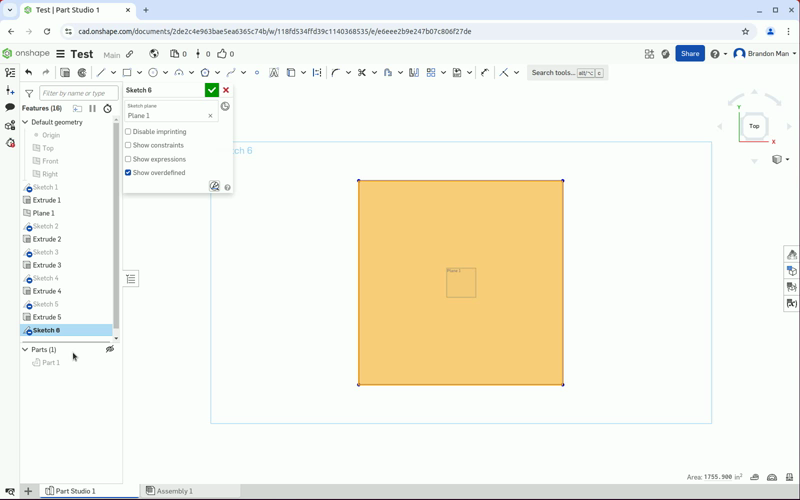
key(shift+e)
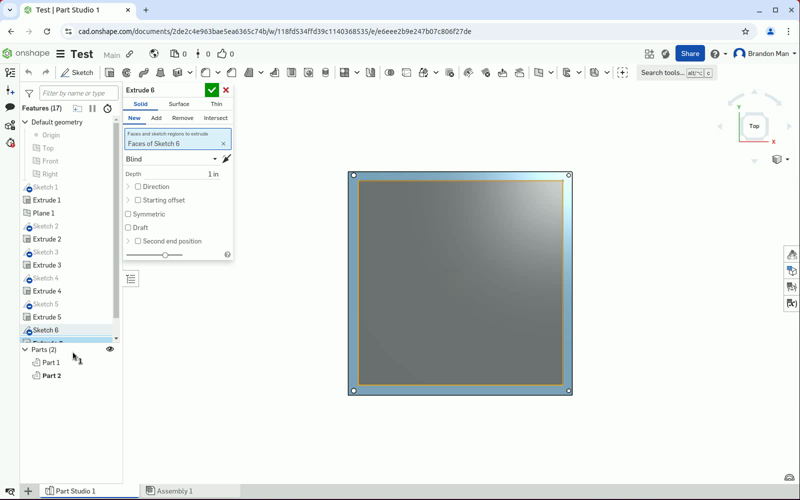
mouse_move(143, 106)
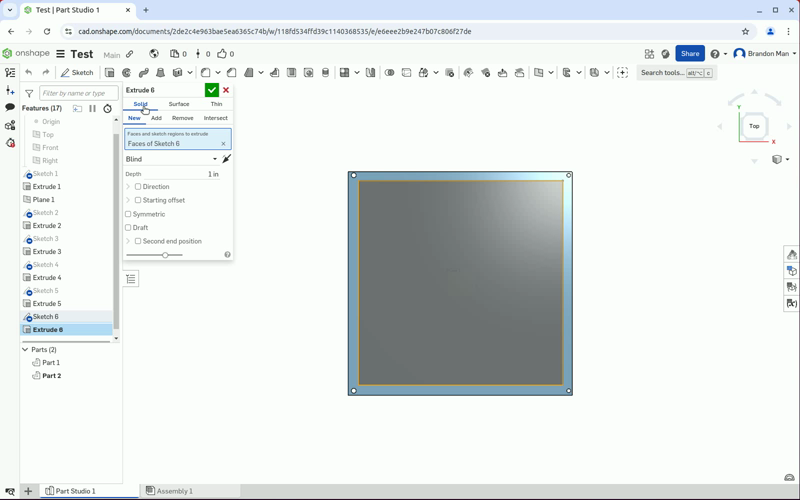
click(143, 106)
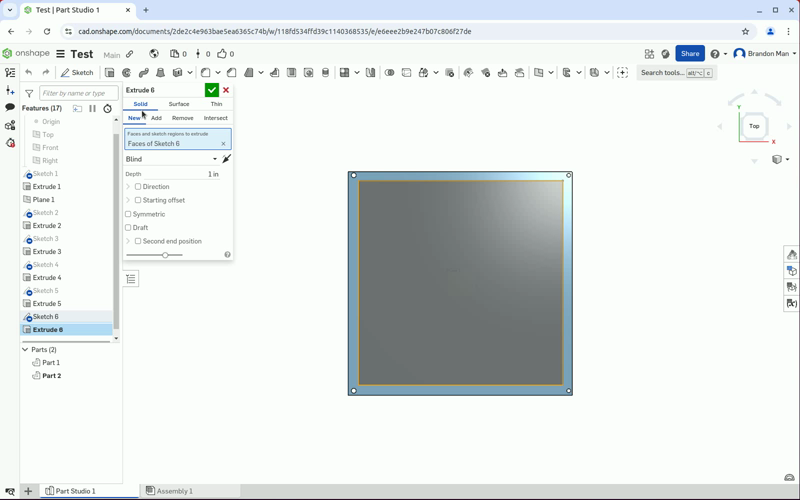
mouse_move(137, 120)
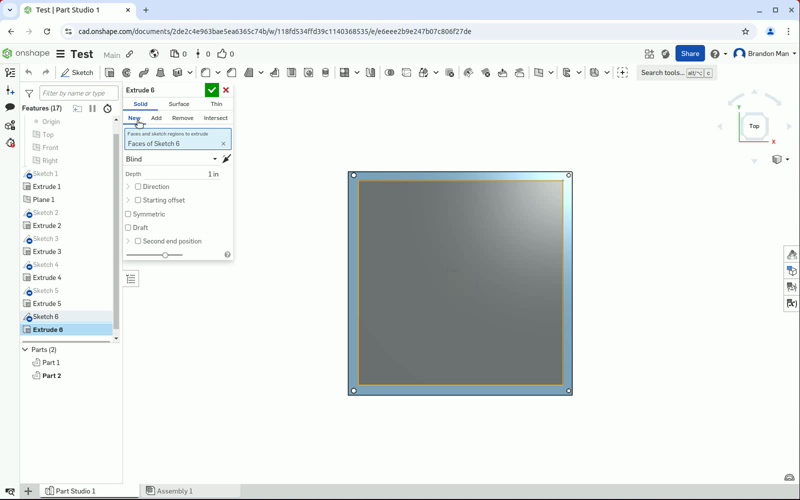
click(137, 120)
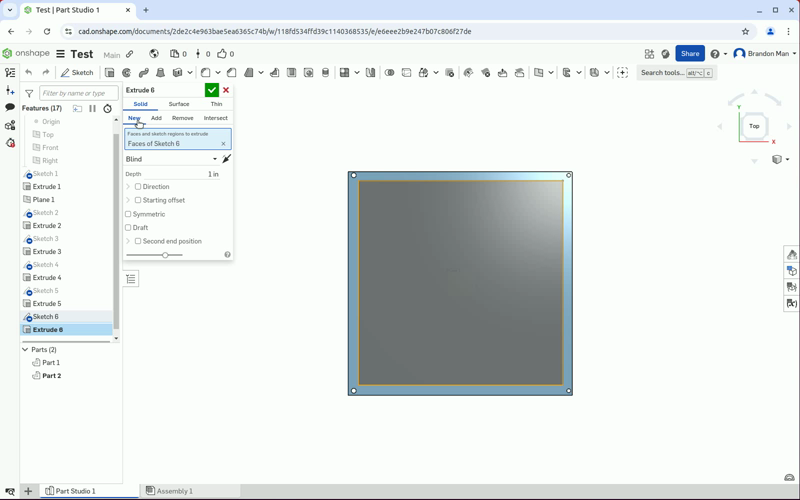
key(tab, 4)
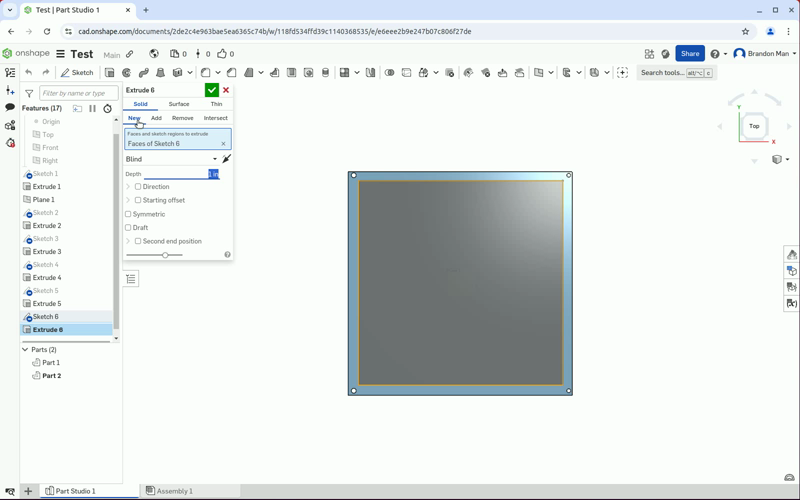
text(0.241)
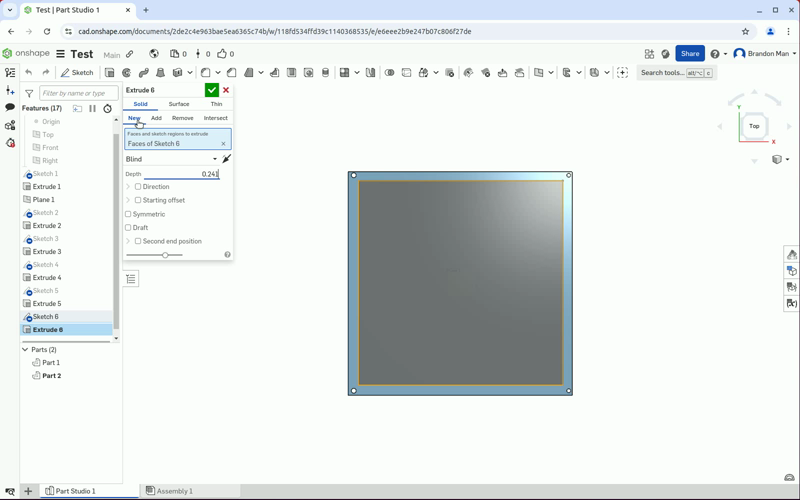
key(enter)
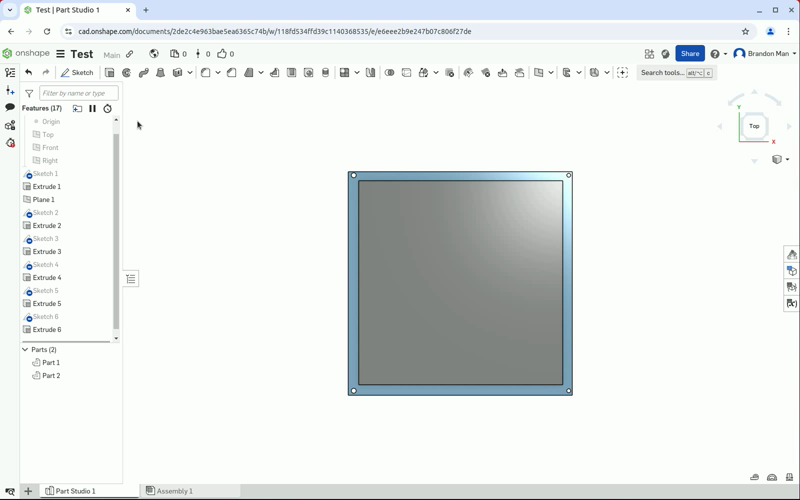
key(shift+h)
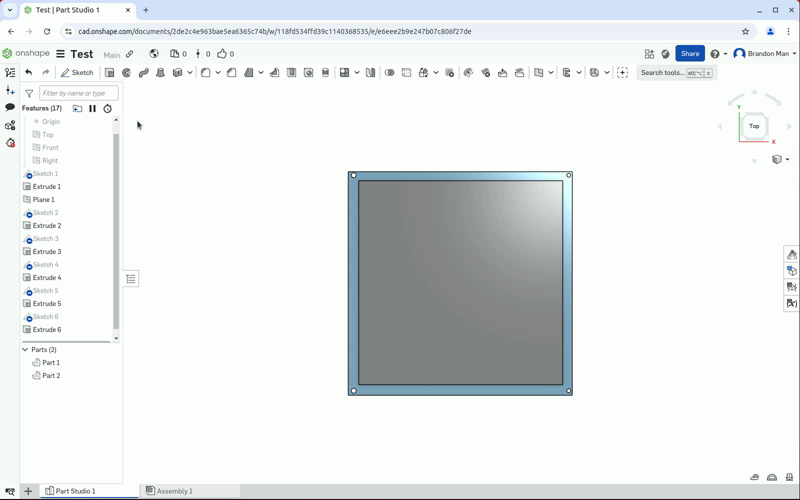
key(shift+h)
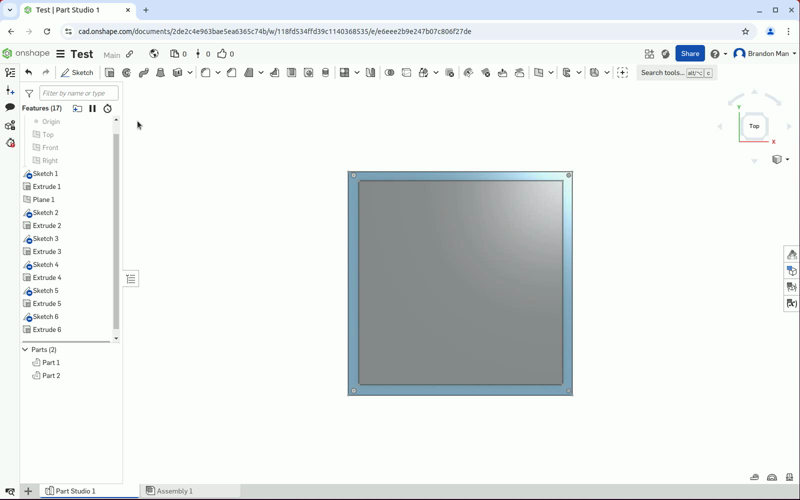
key(shift+7)
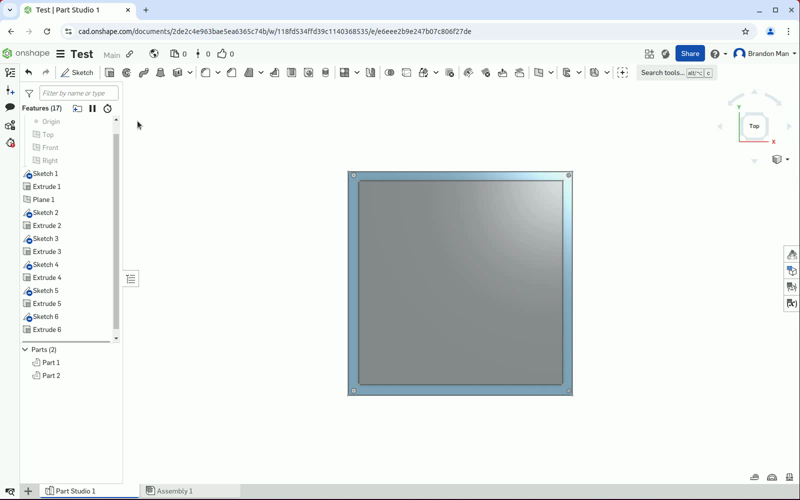
key(up, 3)
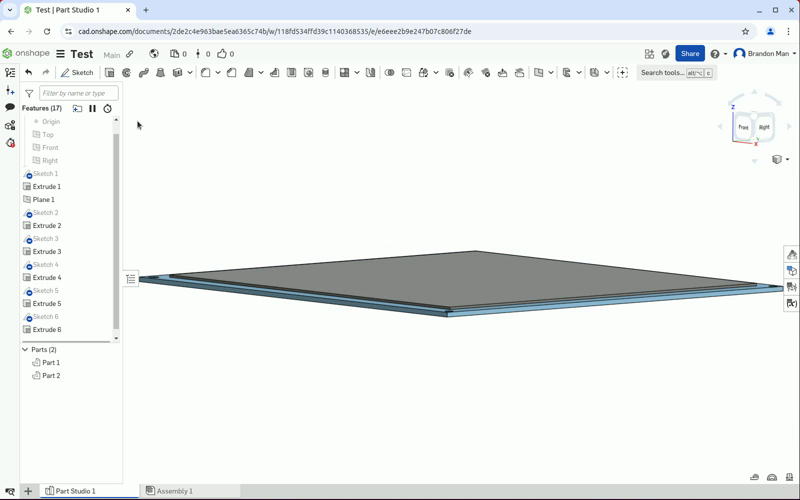
key(left, 3)
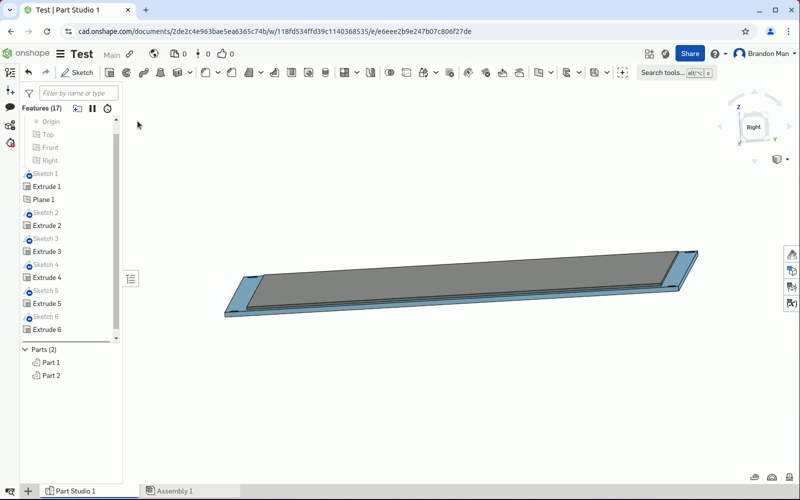
key(right, 3)
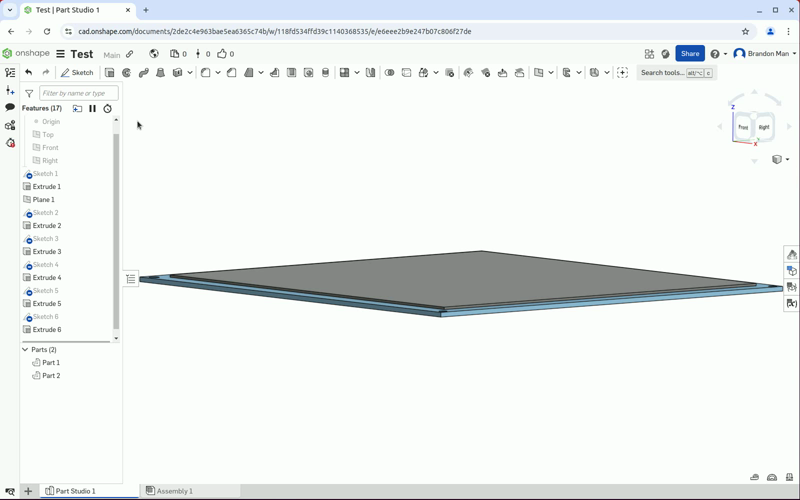
key(down, 3)
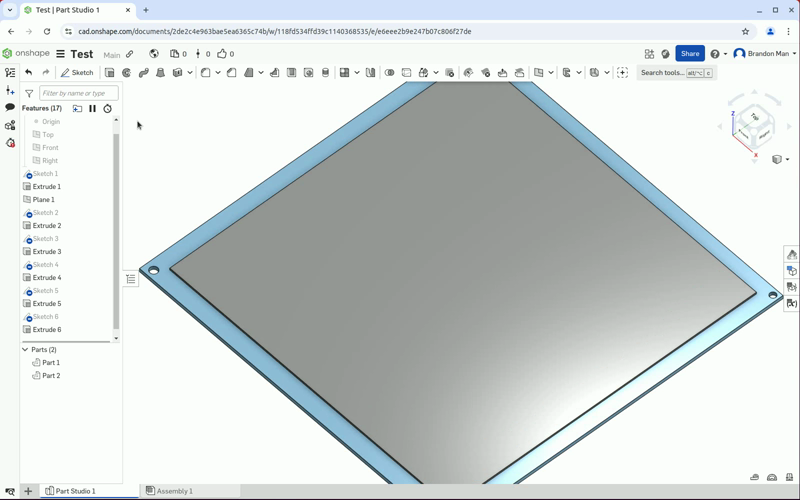
mouse_move(69, 176)
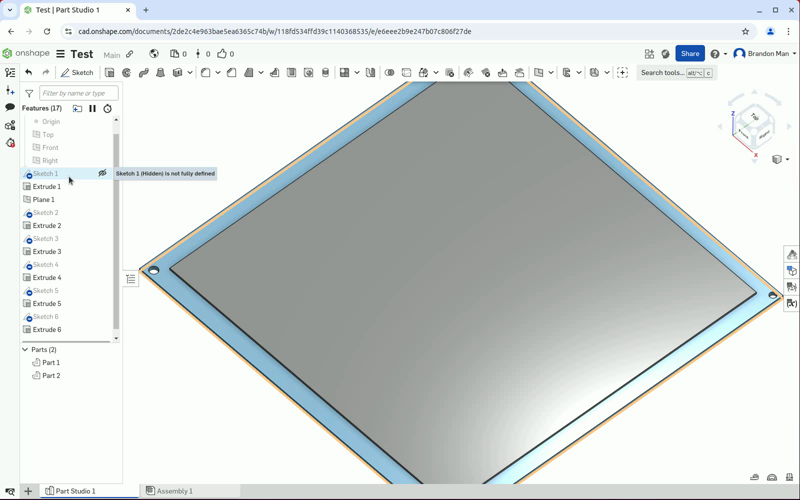
click(69, 176)